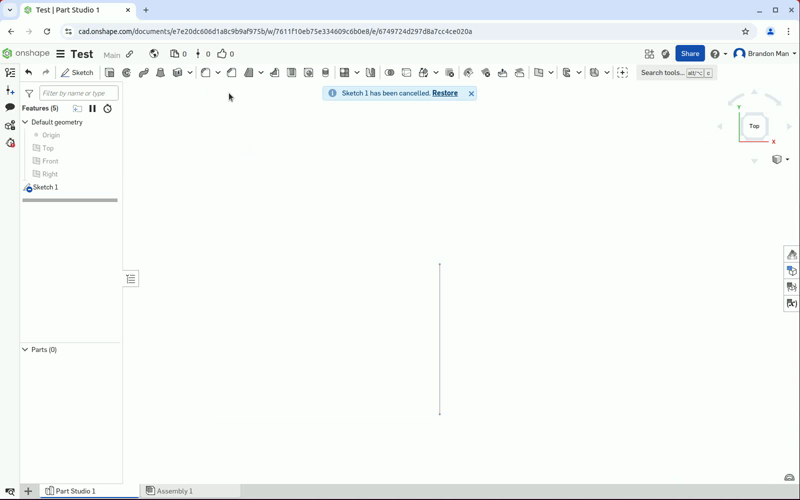
key(shift+h)
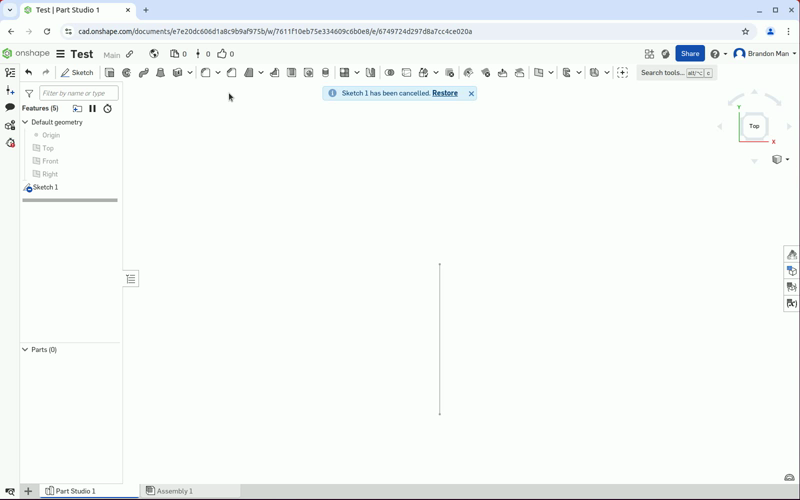
key(shift+s)
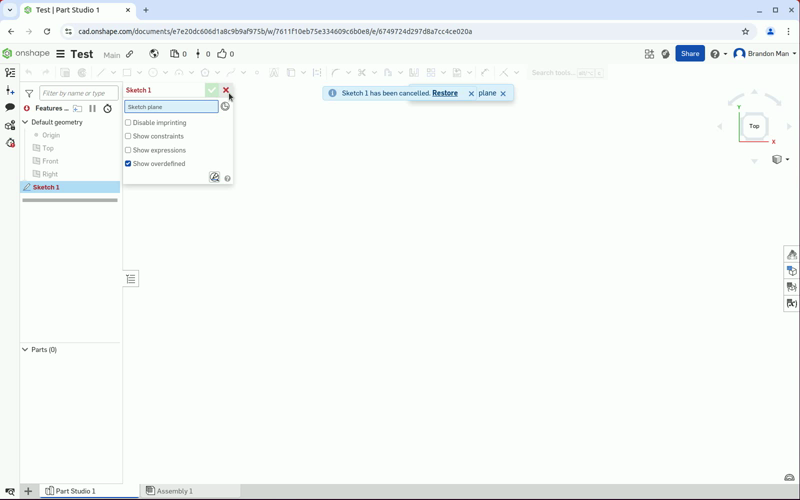
mouse_move(73, 150)
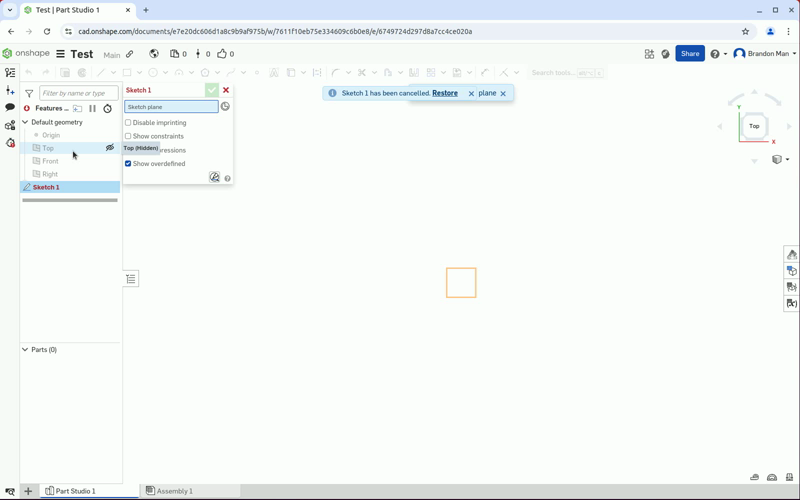
click(73, 150)
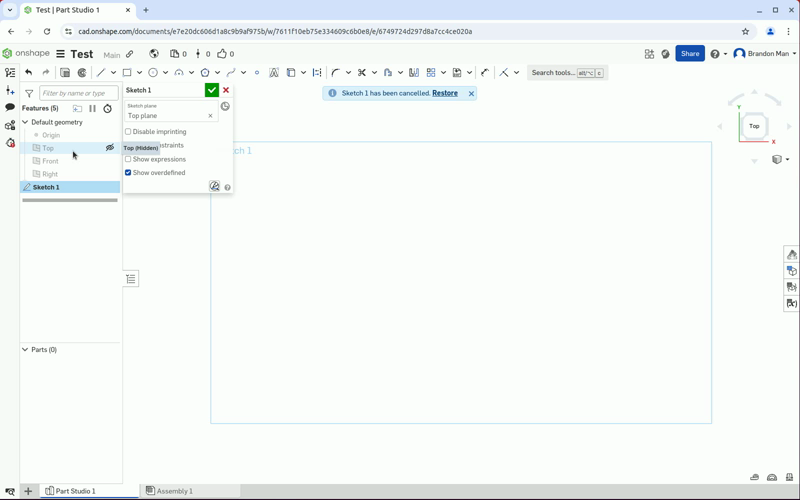
mouse_move(73, 352)
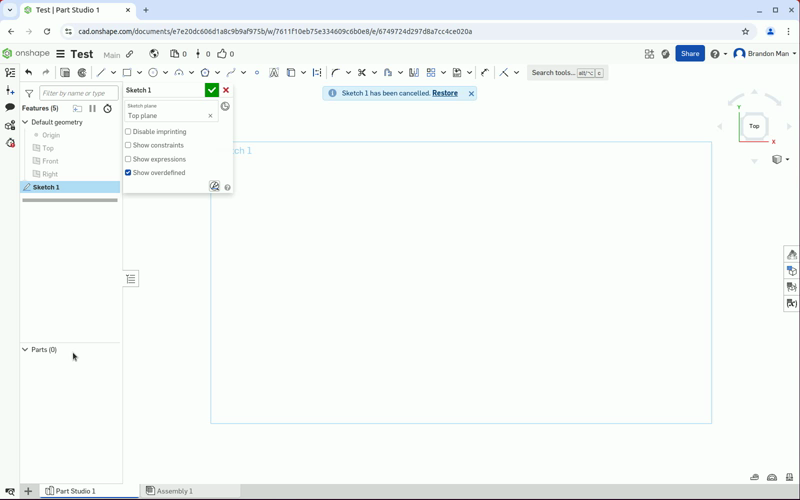
key(y)
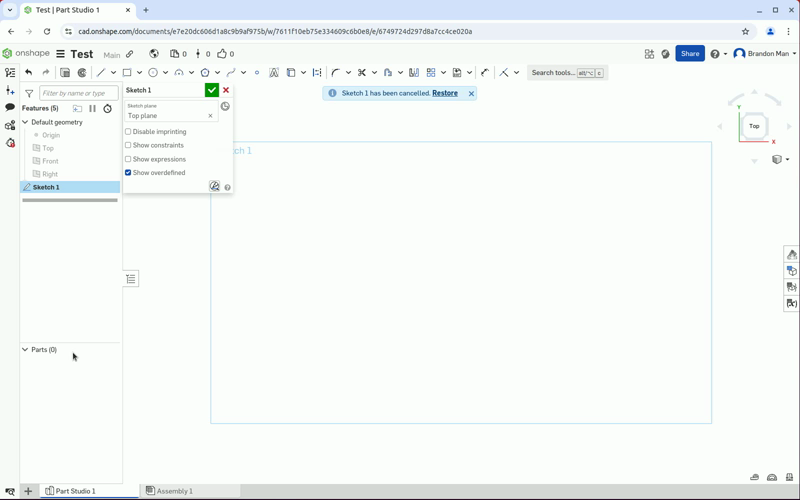
key(l)
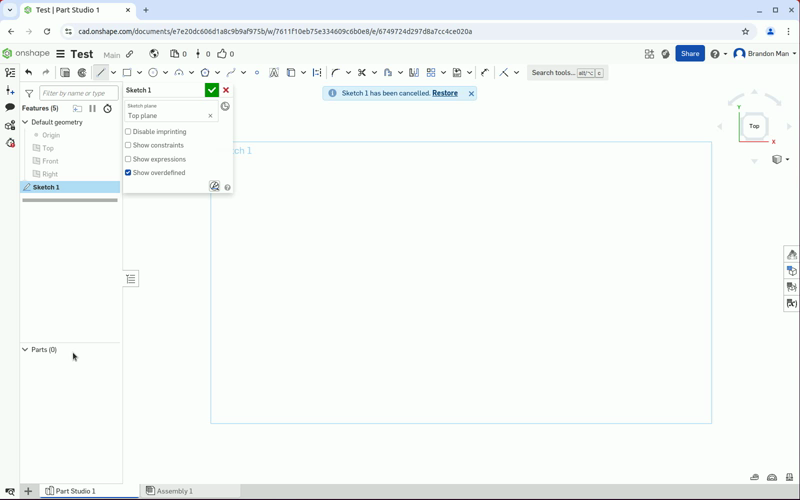
key_down(shift)
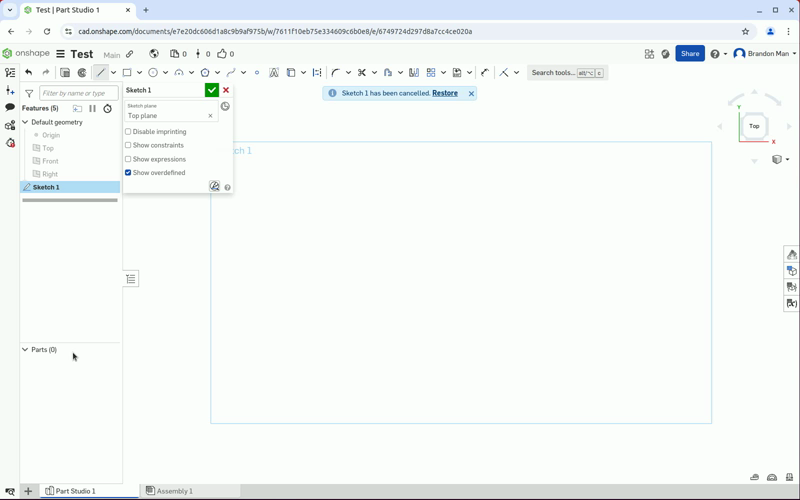
mouse_move(452, 282)
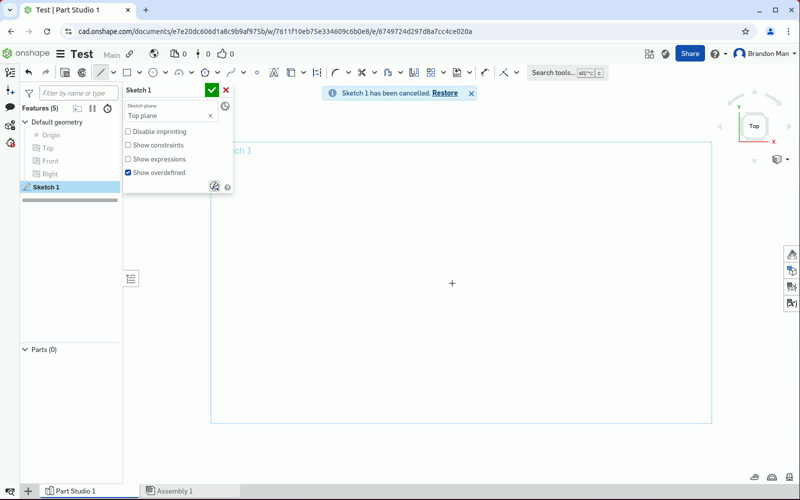
click(452, 282)
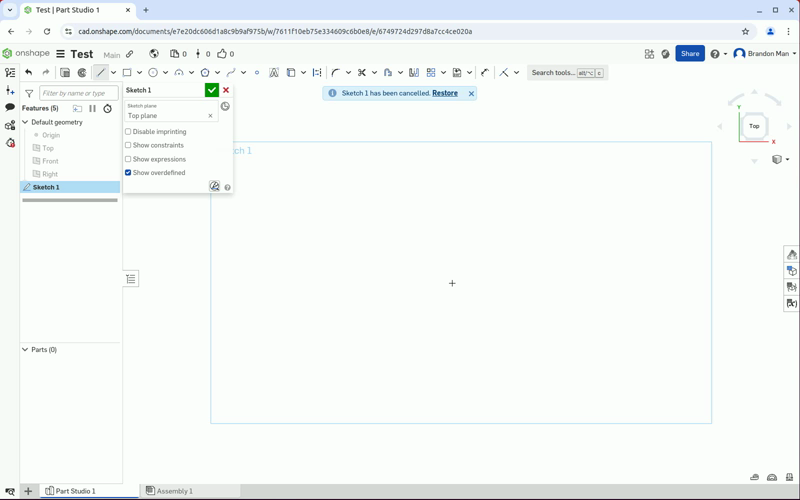
key_up(shift)
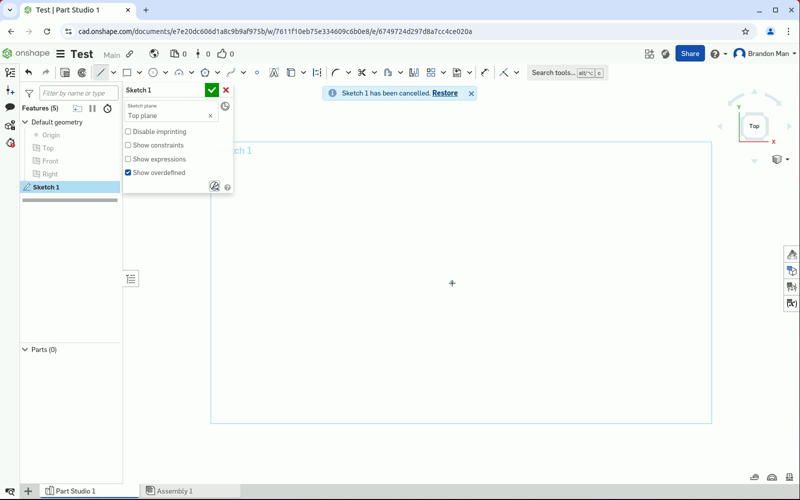
key_down(shift)
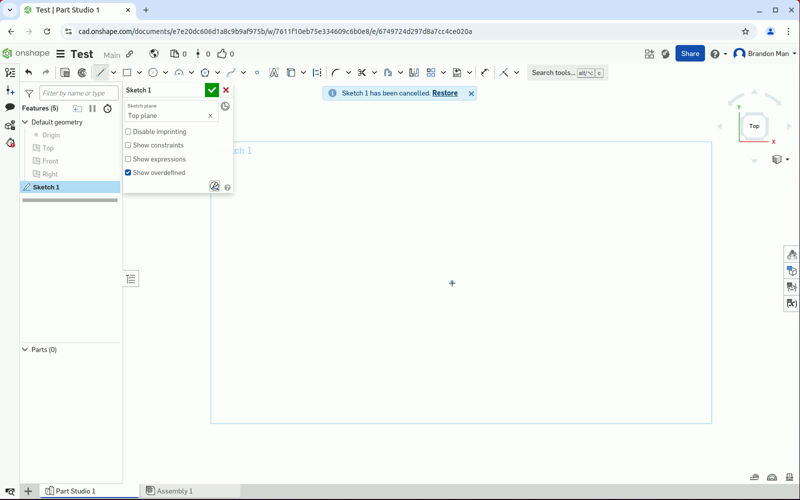
mouse_move(482, 282)
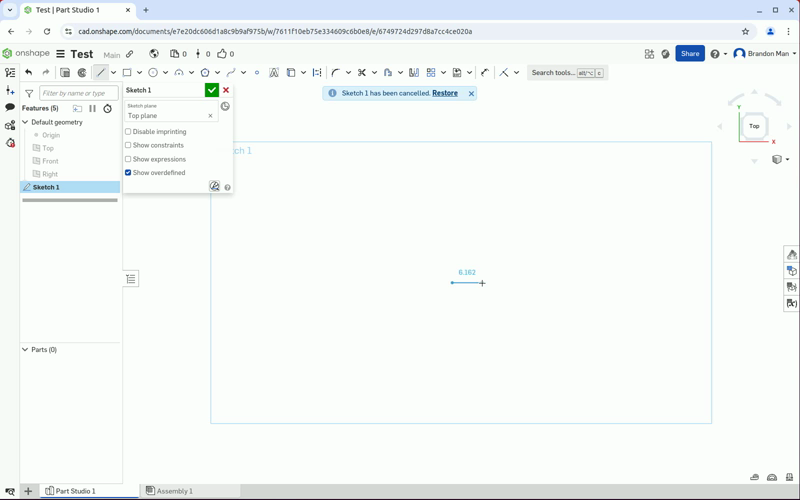
mouse_move(457, 282)
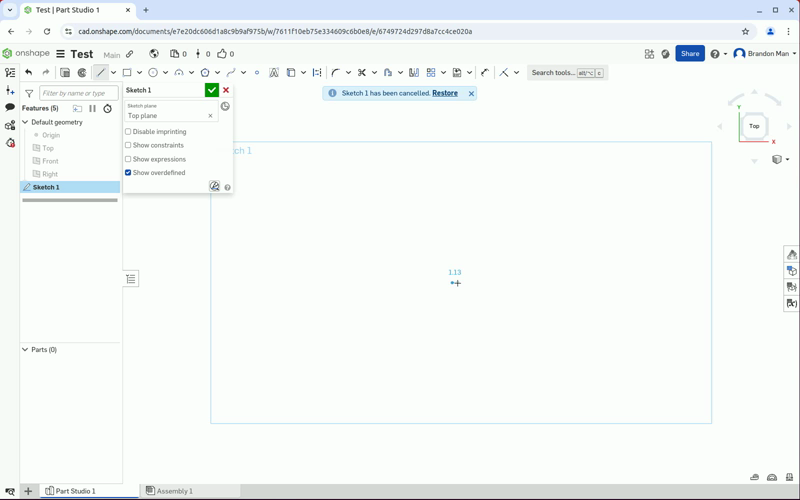
scroll(6)
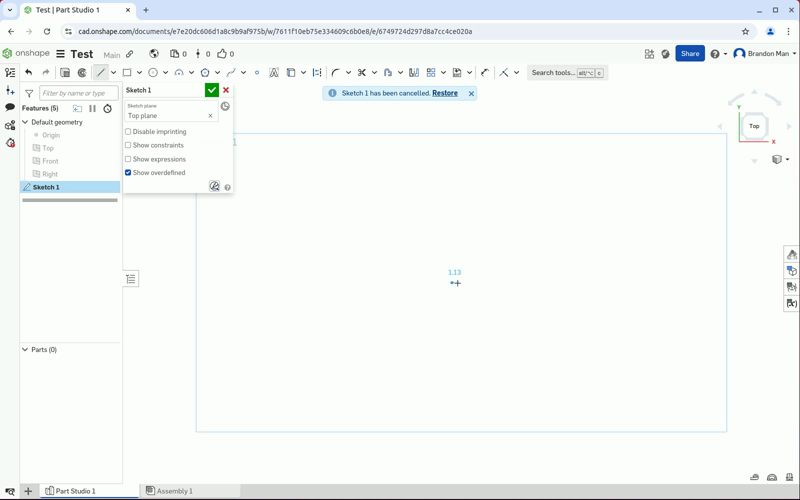
scroll(6)
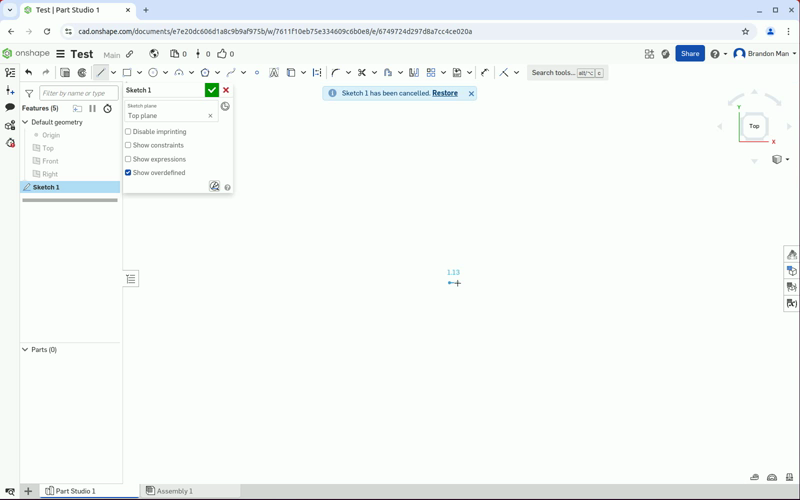
scroll(6)
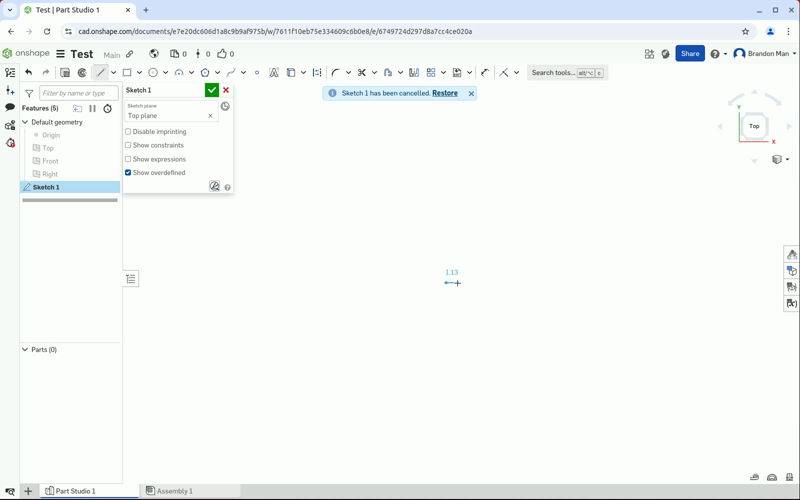
scroll(6)
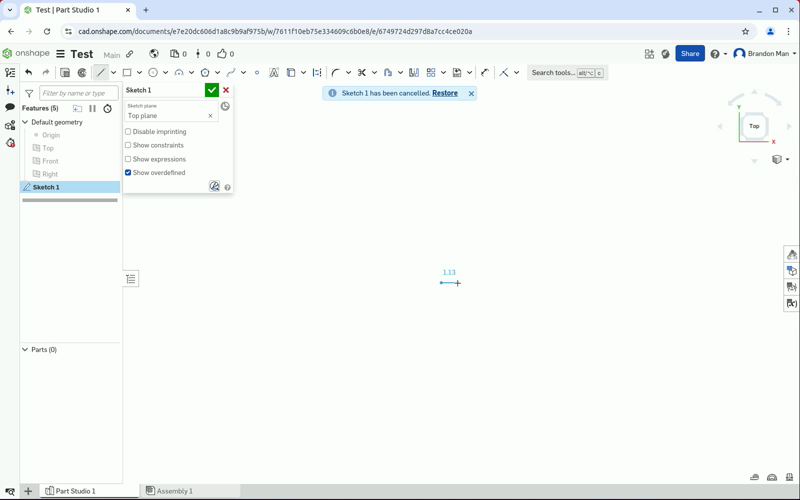
scroll(6)
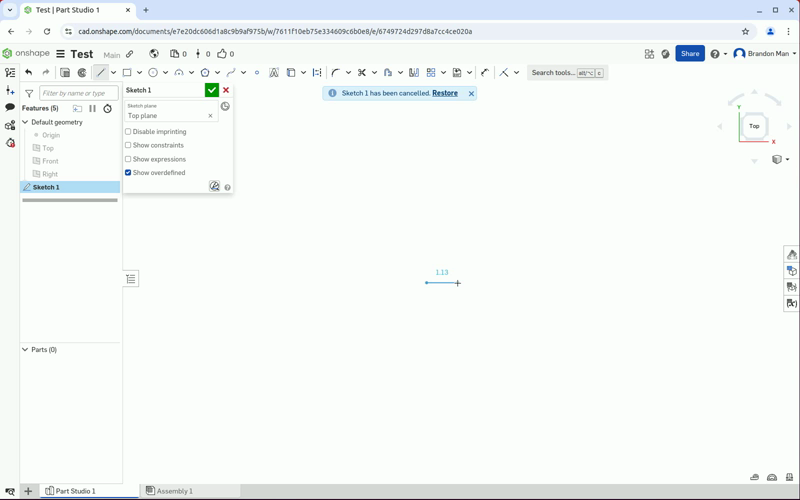
scroll(6)
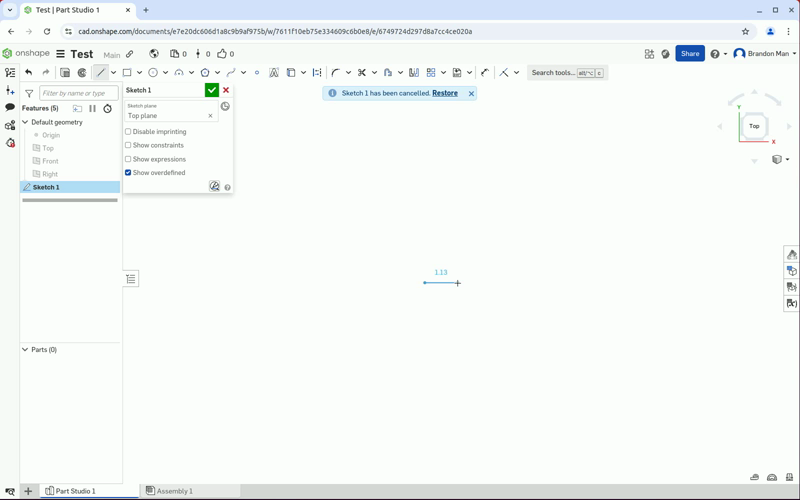
scroll(6)
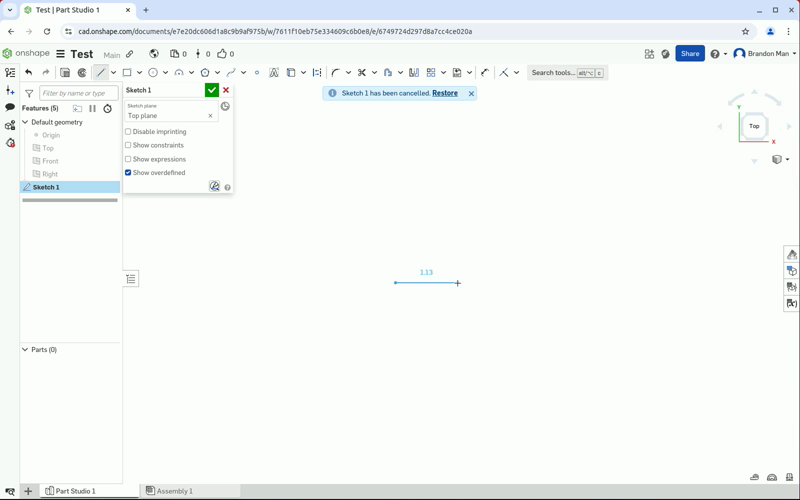
click(457, 282)
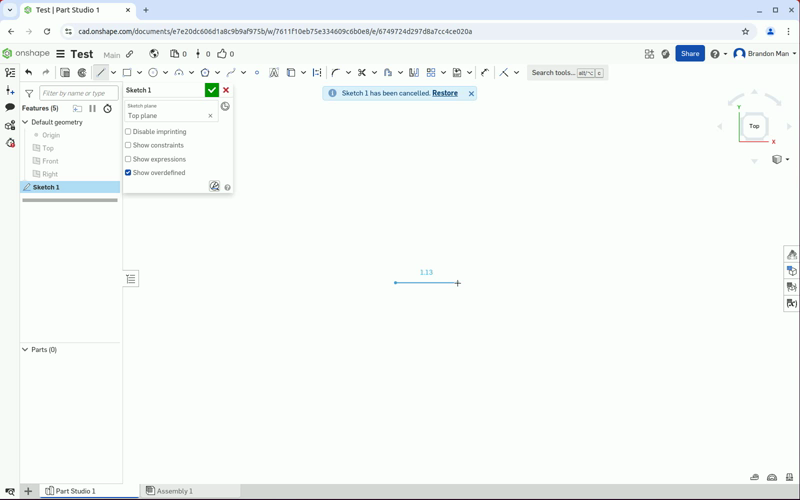
scroll(-6)
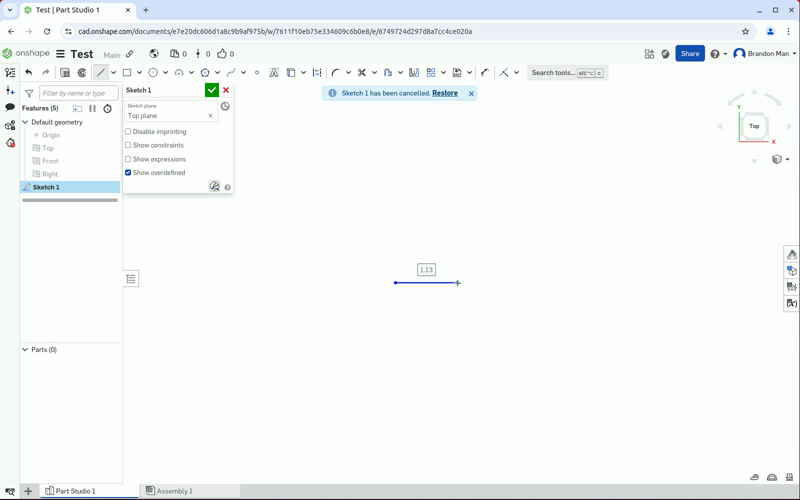
scroll(-6)
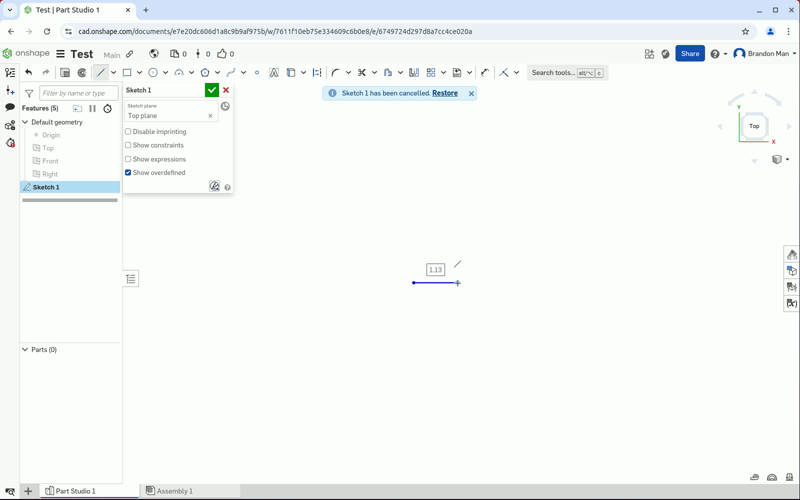
scroll(-6)
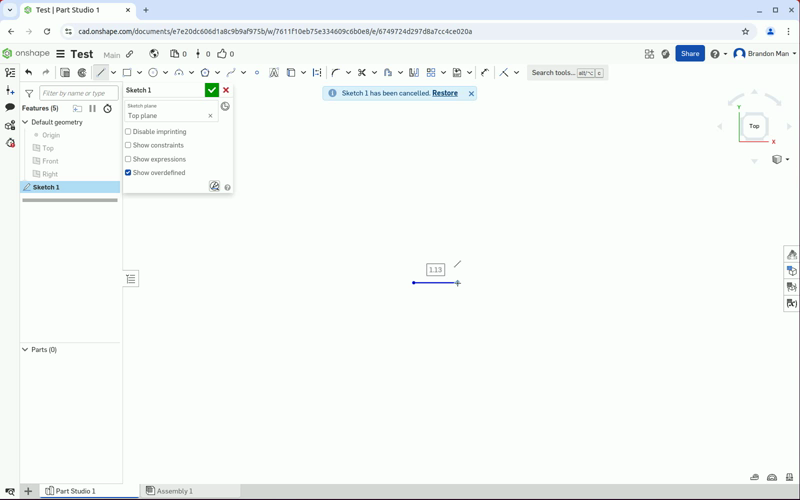
scroll(-6)
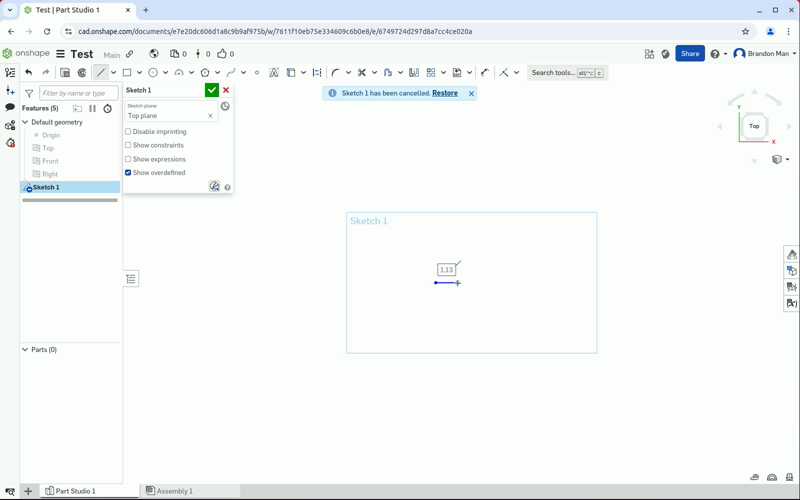
scroll(-6)
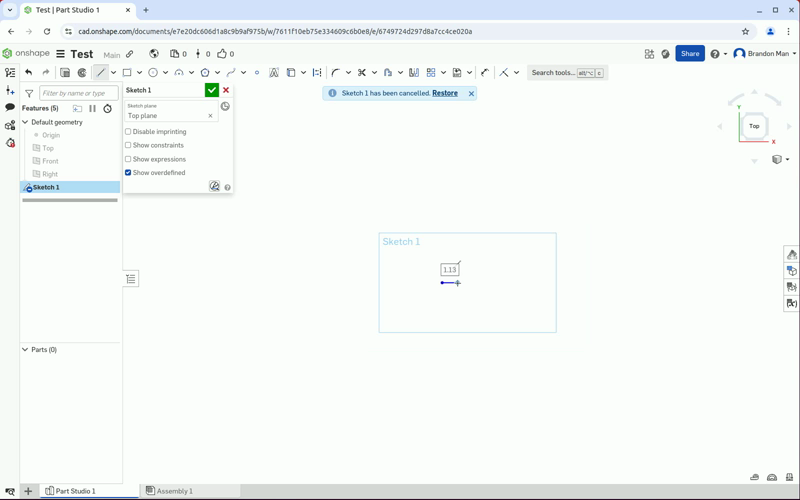
scroll(-6)
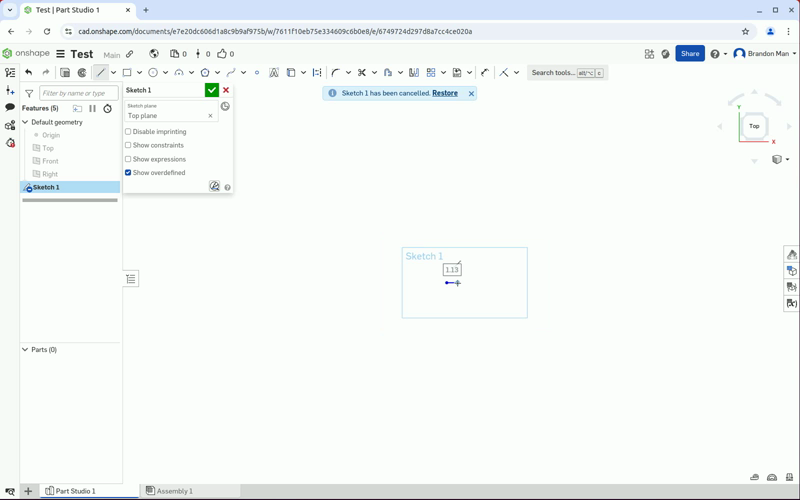
scroll(-6)
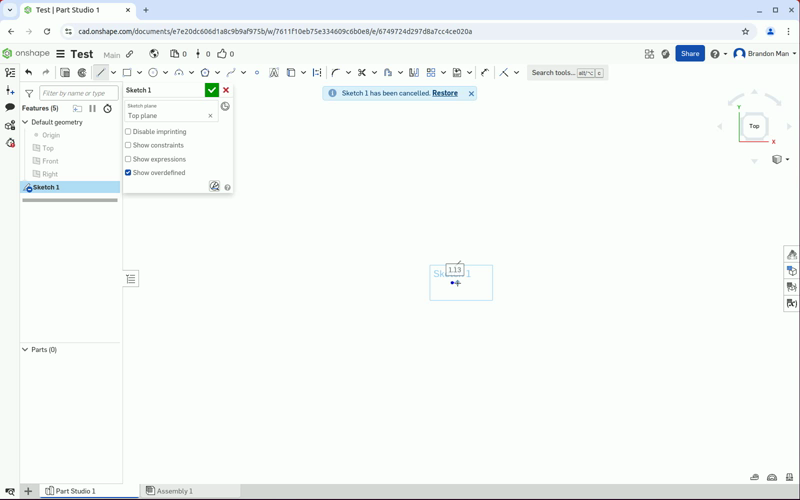
key_up(shift)
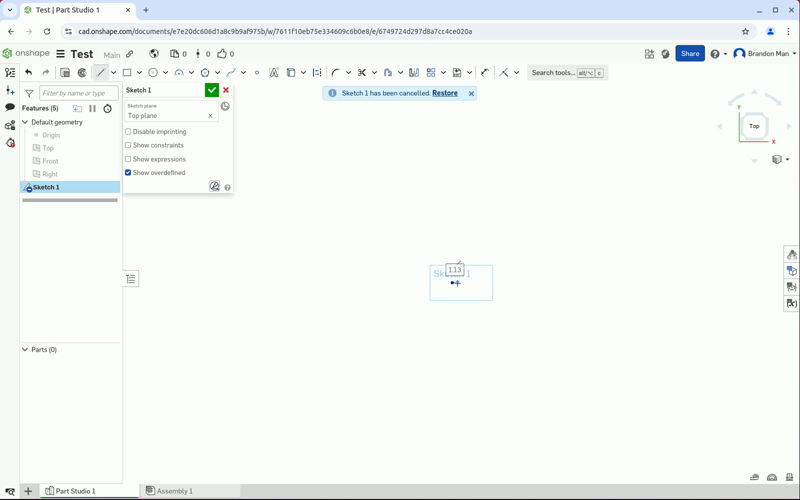
key(esc)
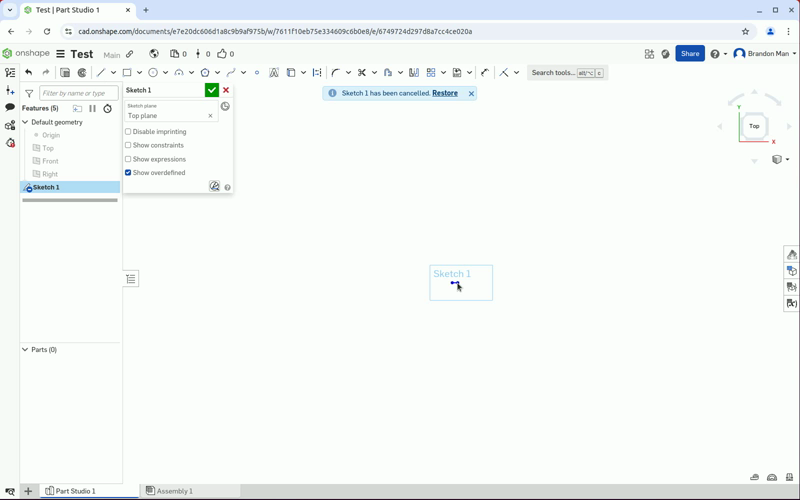
key(a)
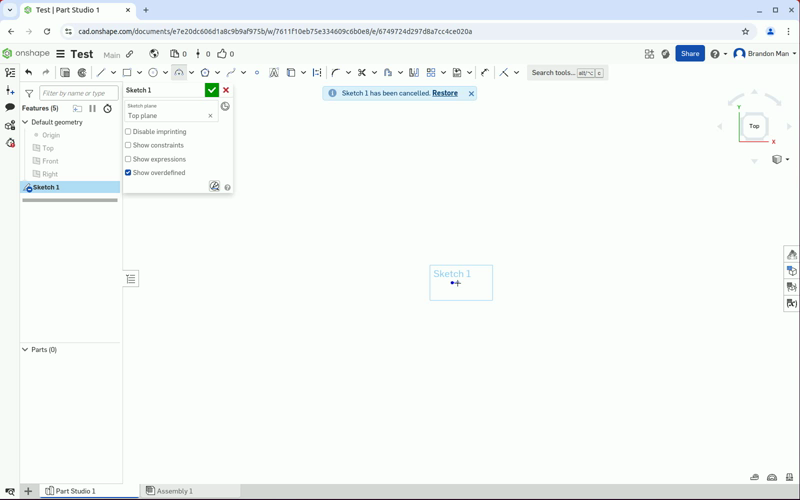
mouse_move(457, 282)
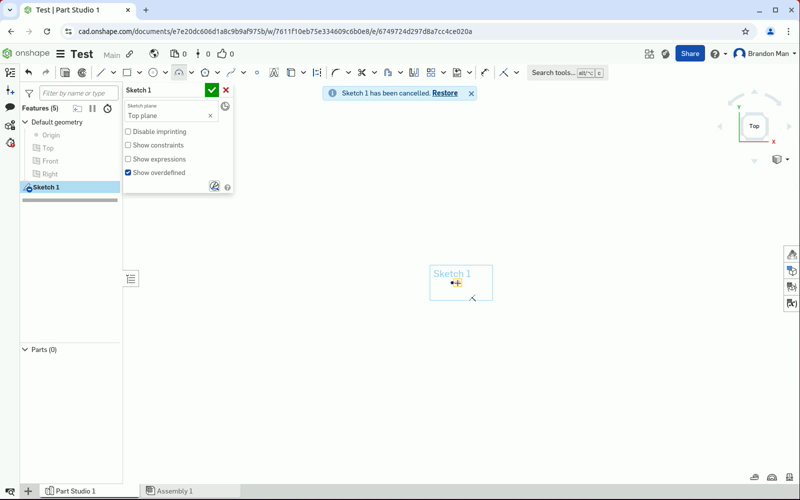
click(457, 282)
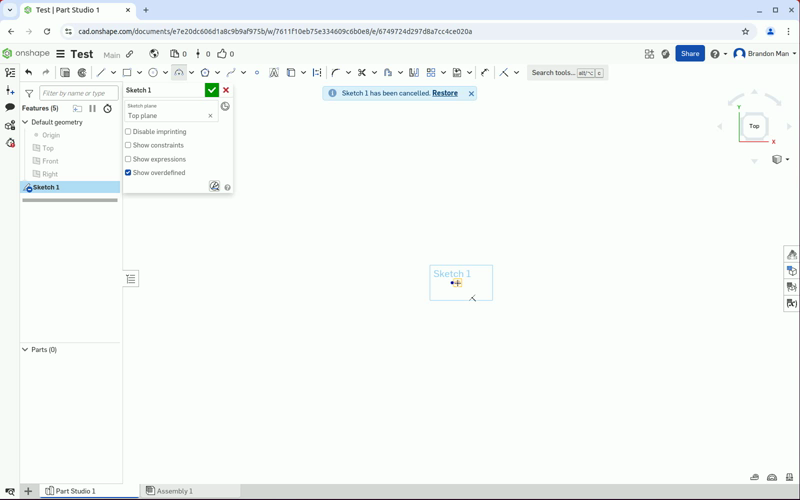
key_down(shift)
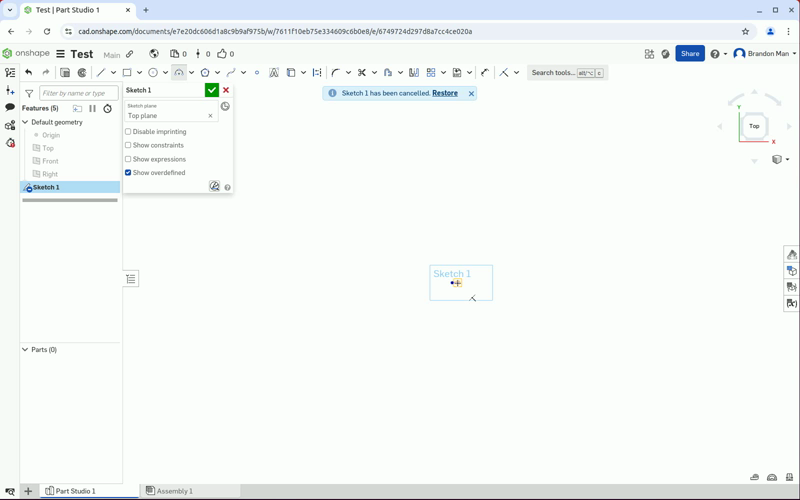
mouse_move(464, 282)
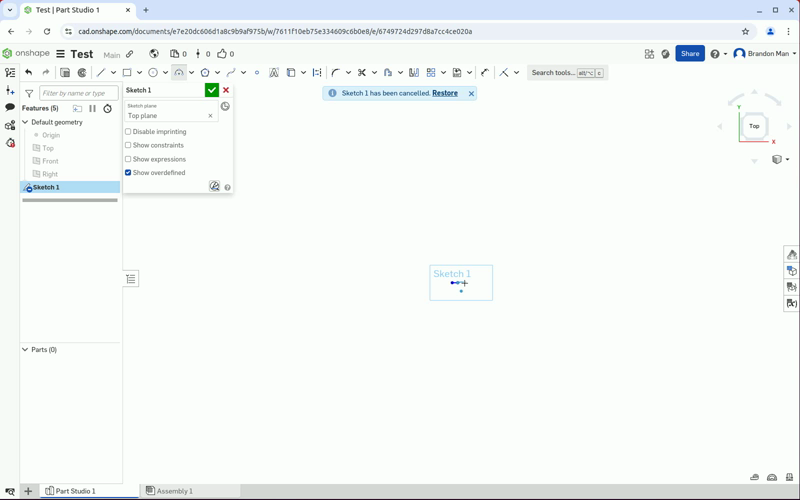
scroll(6)
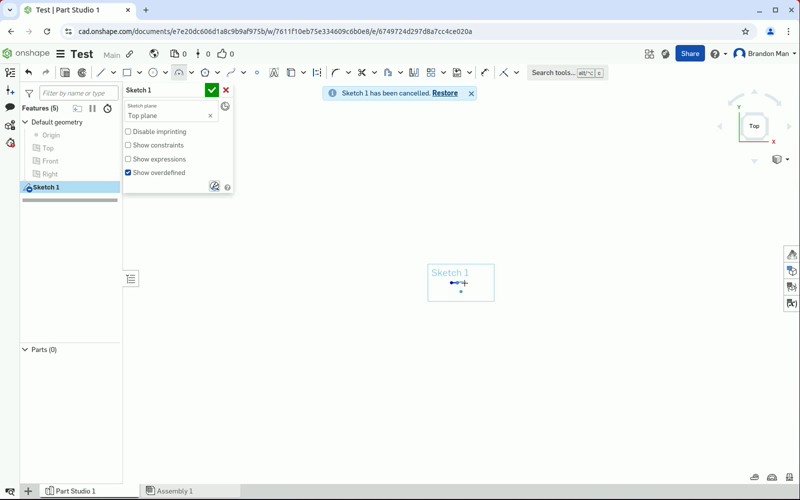
scroll(6)
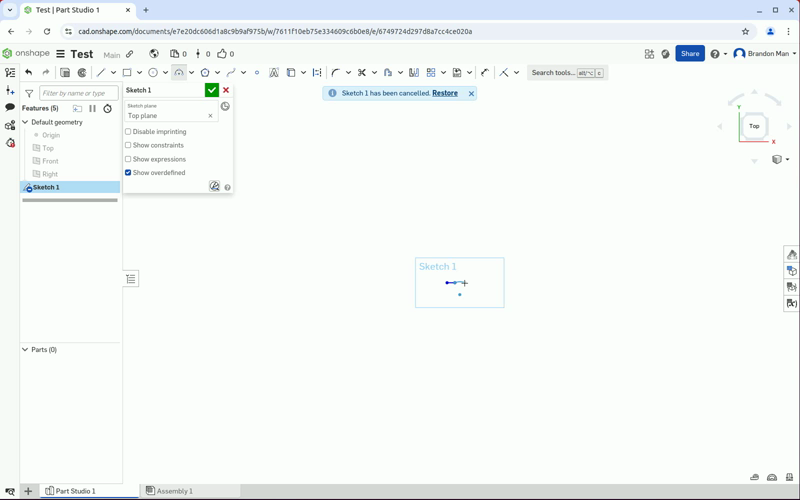
scroll(6)
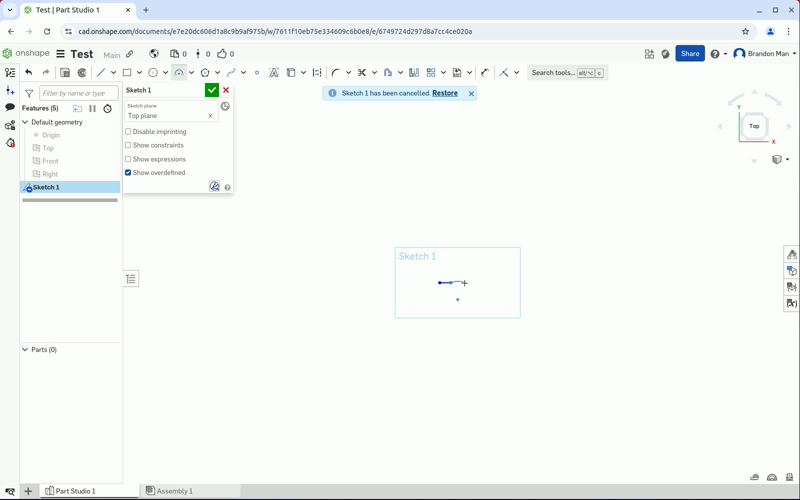
scroll(6)
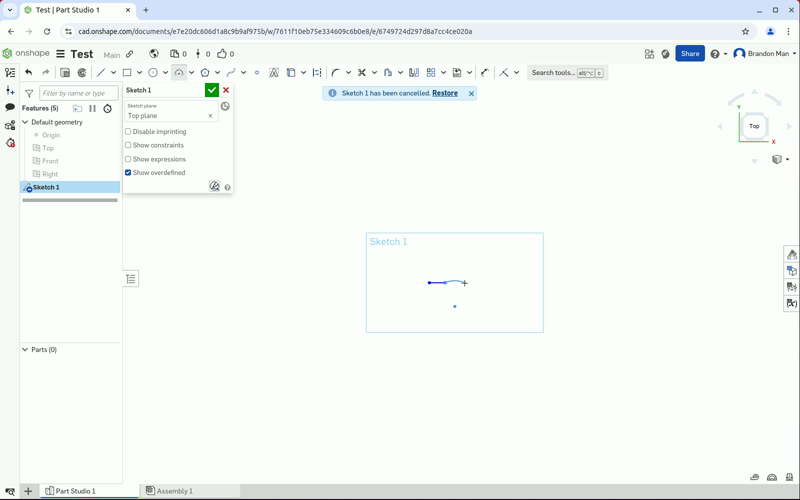
scroll(6)
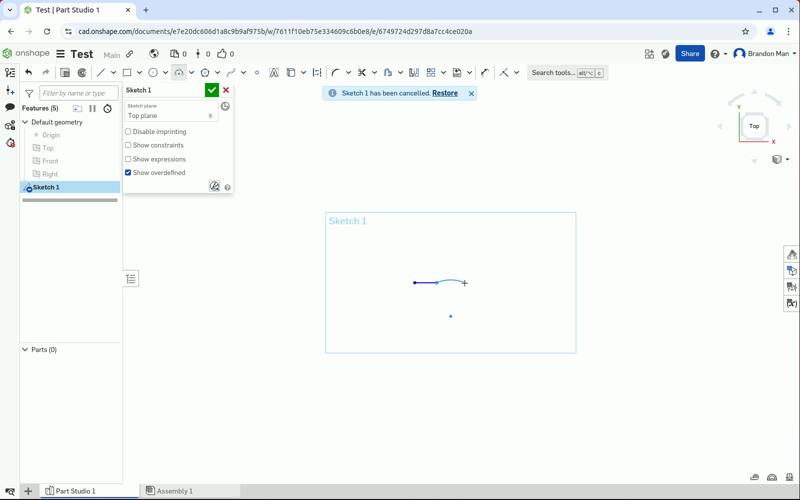
scroll(6)
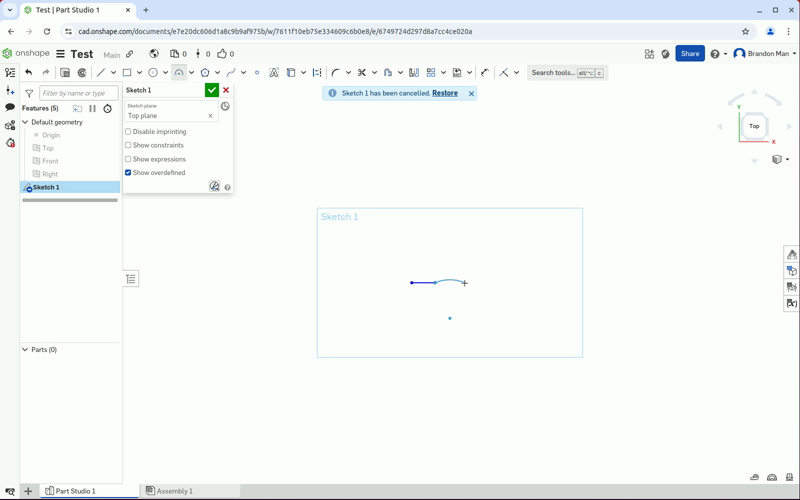
scroll(6)
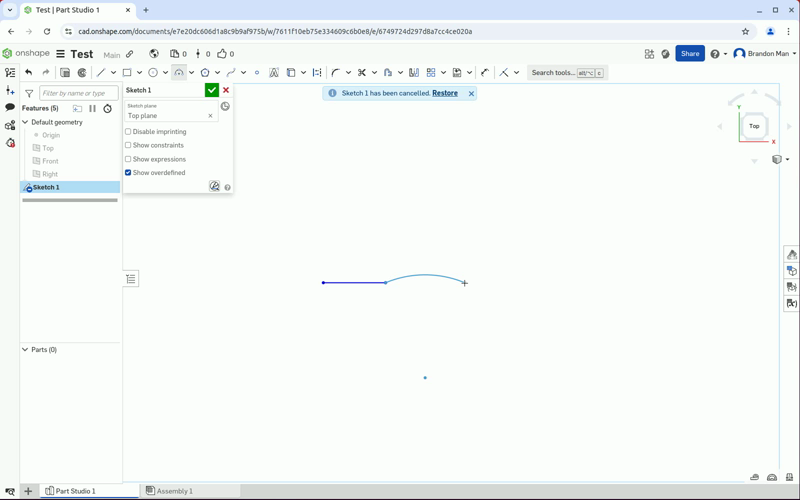
click(464, 282)
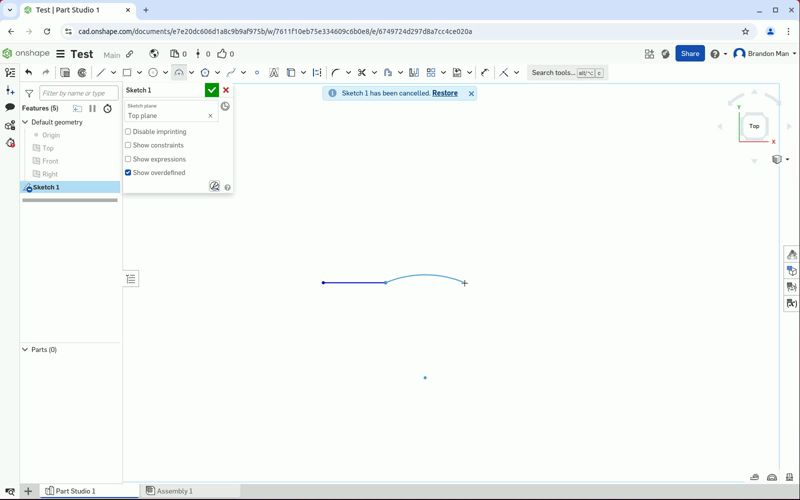
scroll(-6)
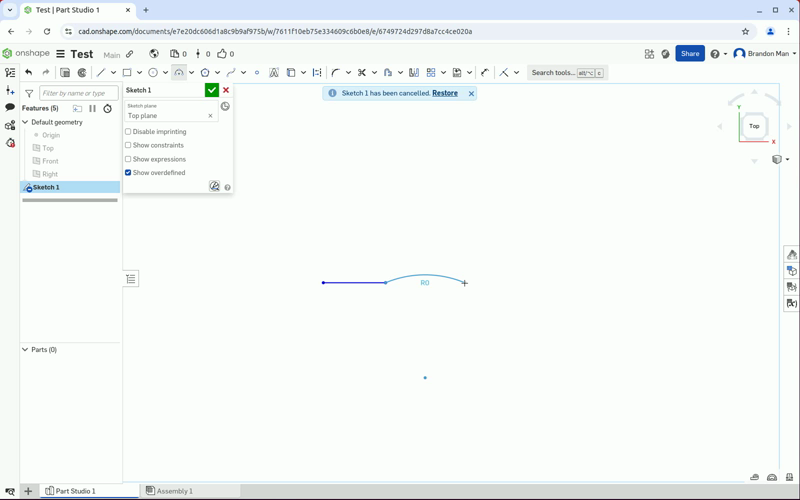
scroll(-6)
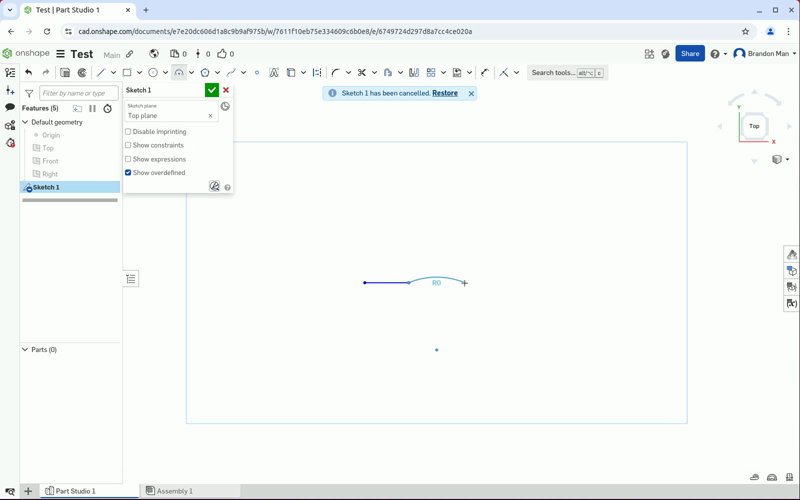
scroll(-6)
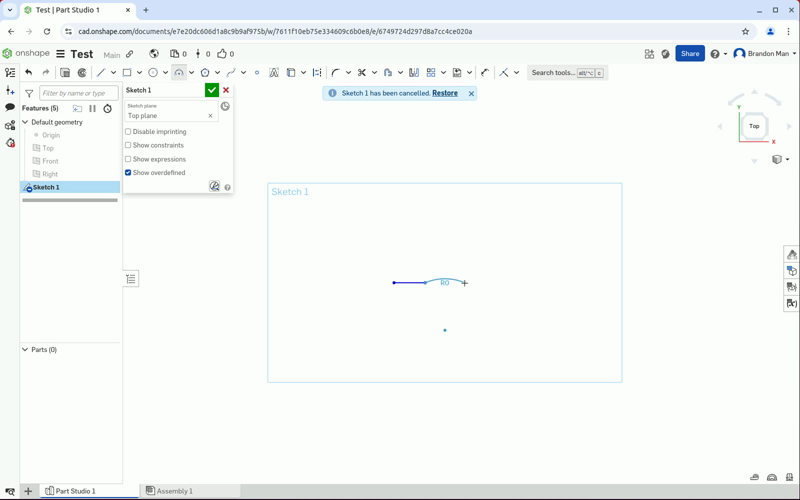
scroll(-6)
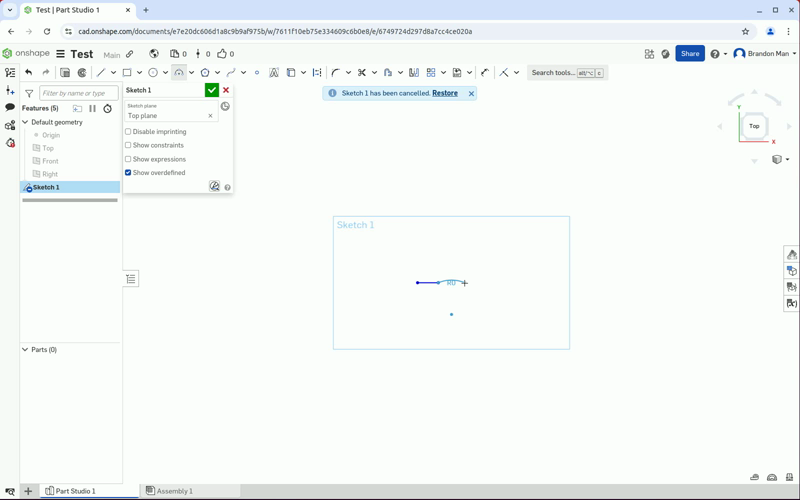
scroll(-6)
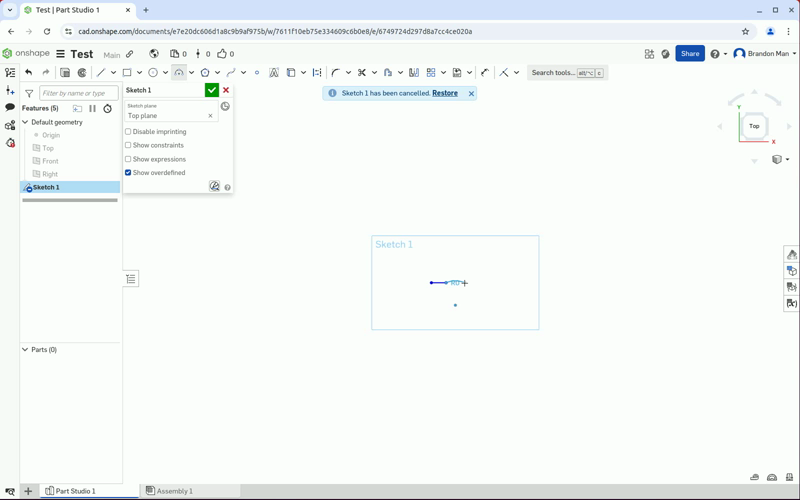
scroll(-6)
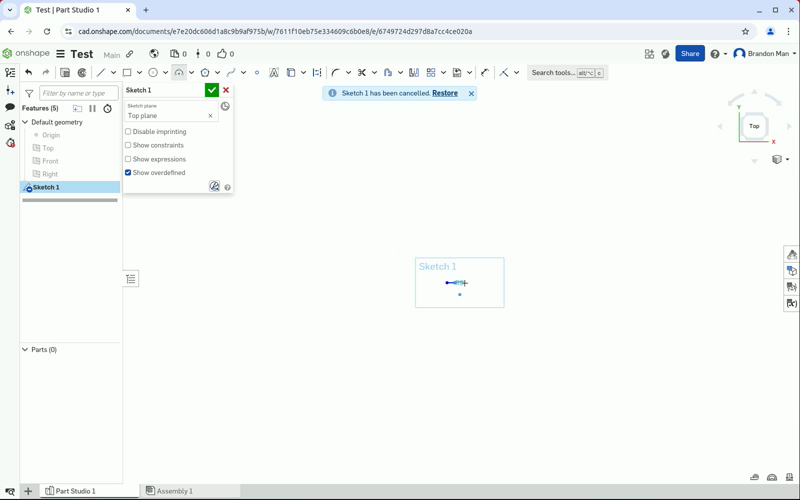
scroll(-6)
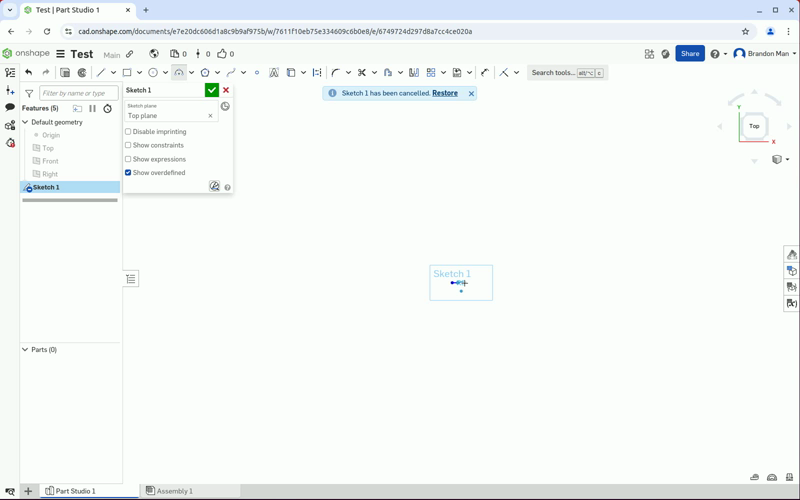
mouse_move(461, 279)
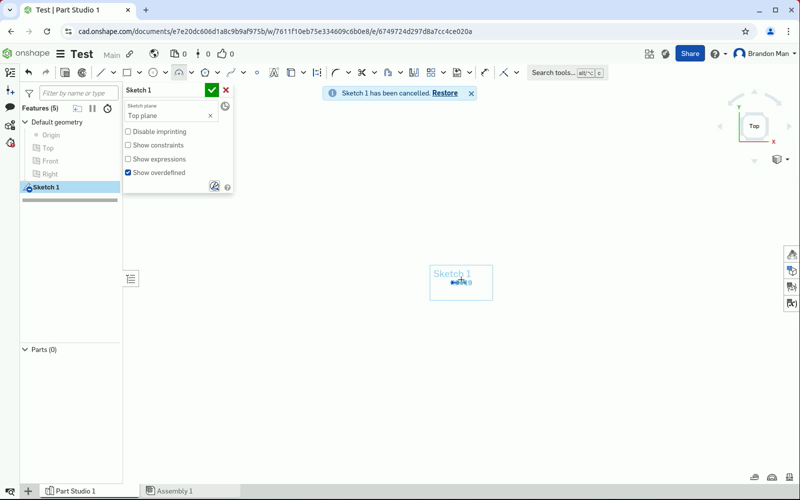
scroll(6)
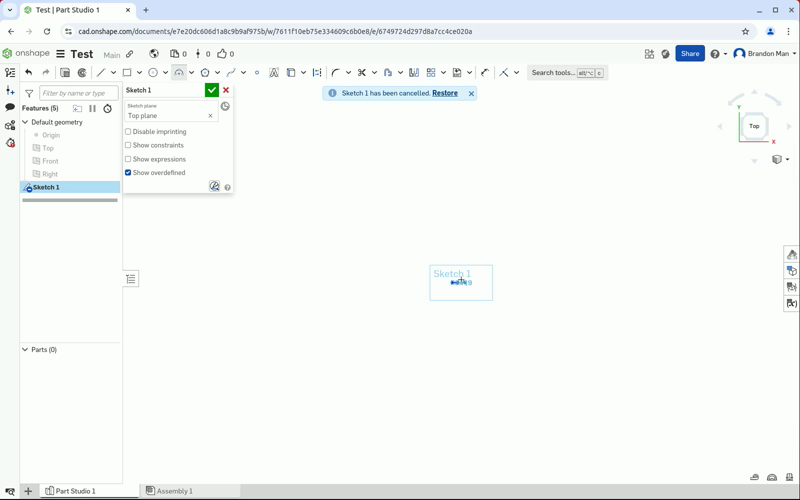
scroll(6)
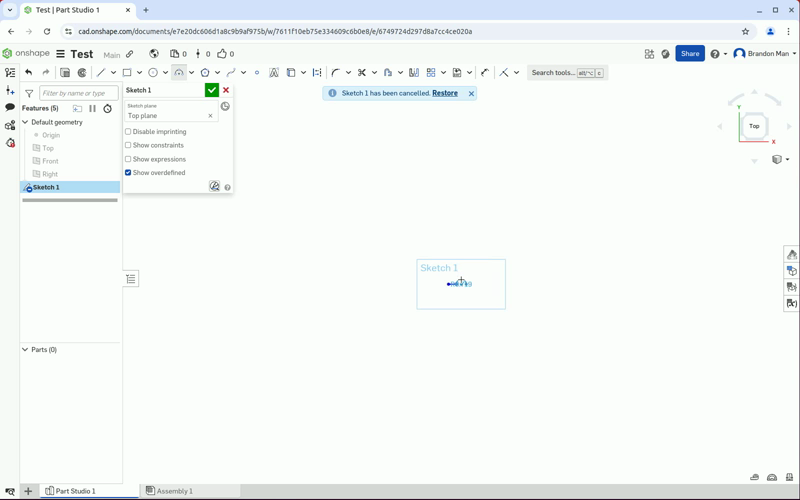
scroll(6)
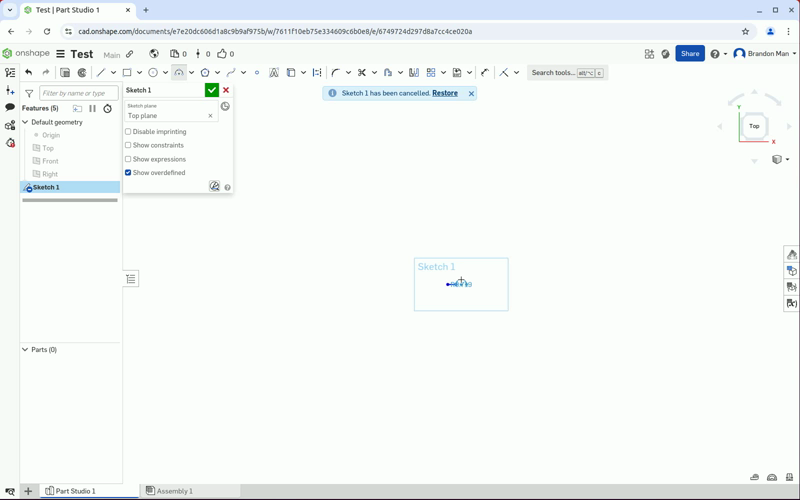
scroll(6)
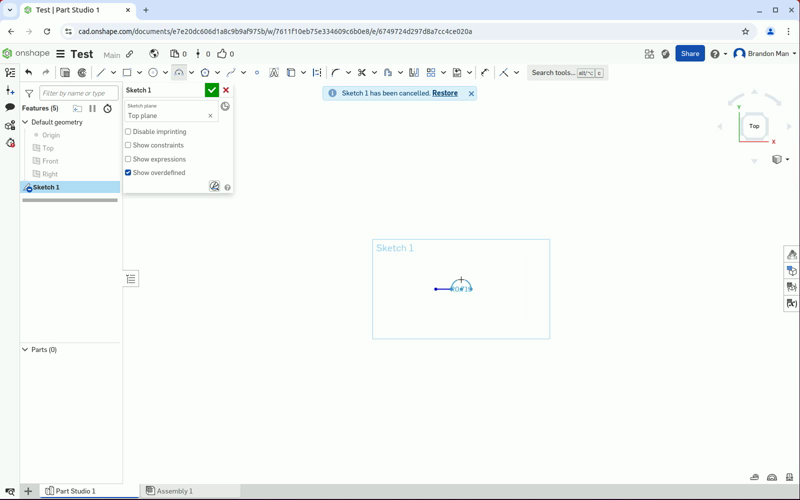
scroll(6)
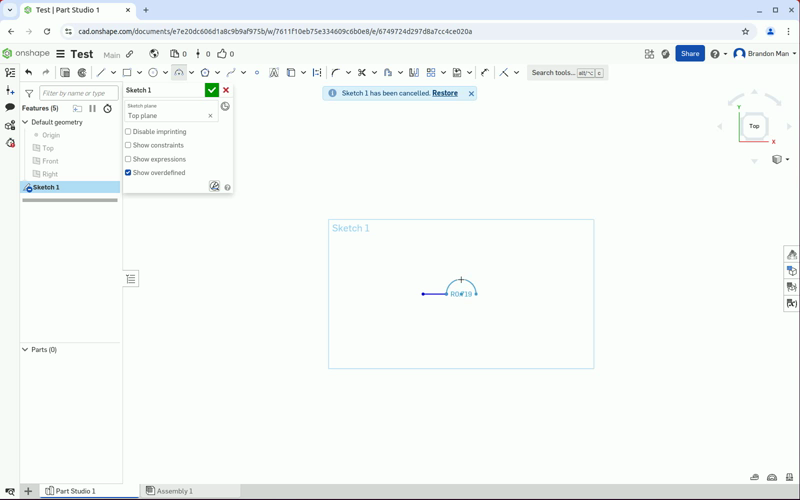
scroll(6)
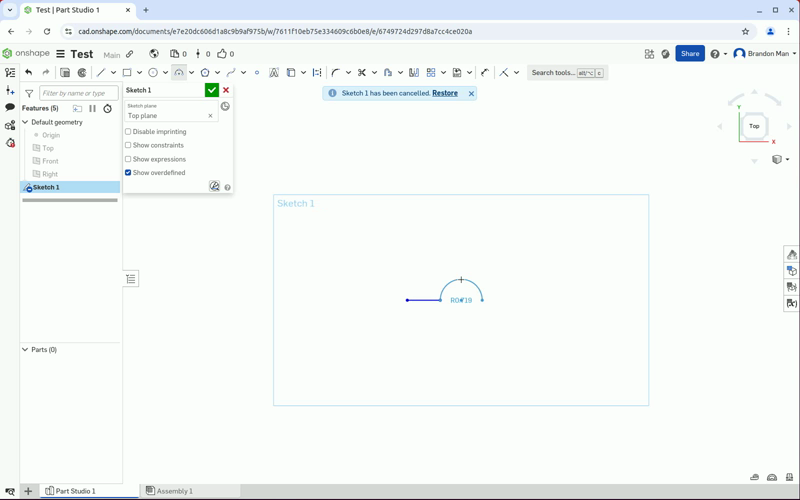
scroll(6)
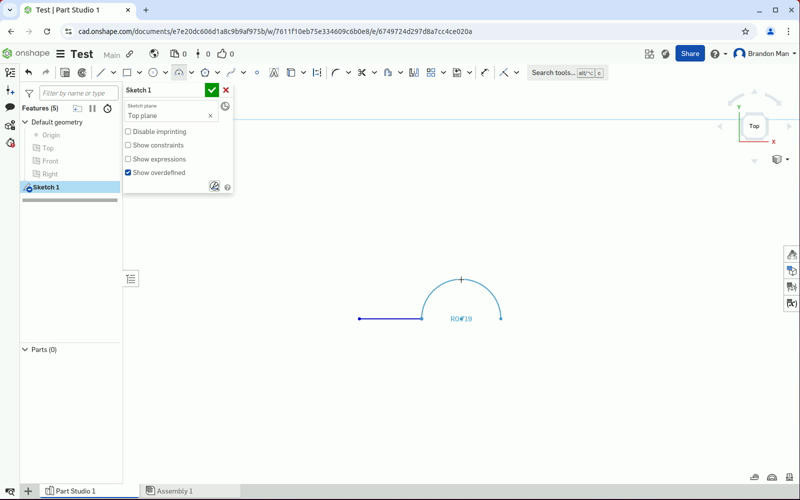
click(461, 279)
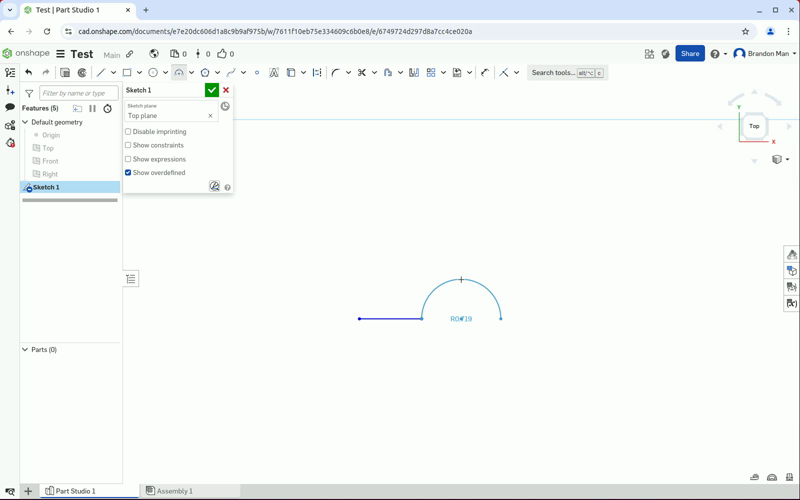
scroll(-6)
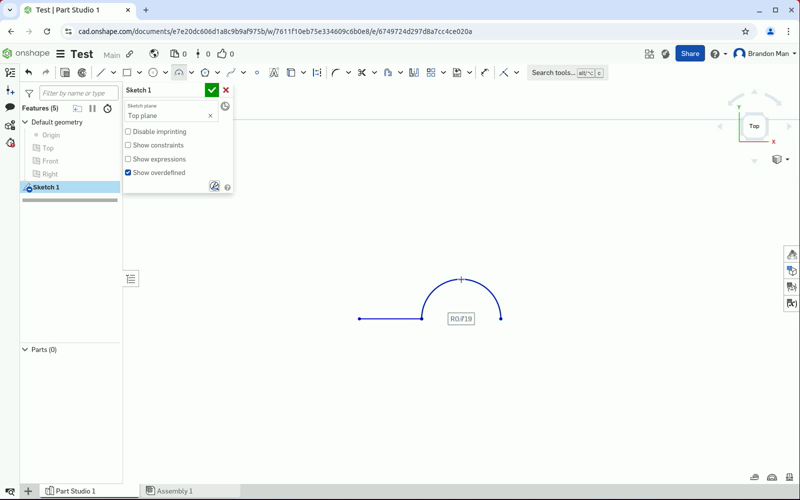
scroll(-6)
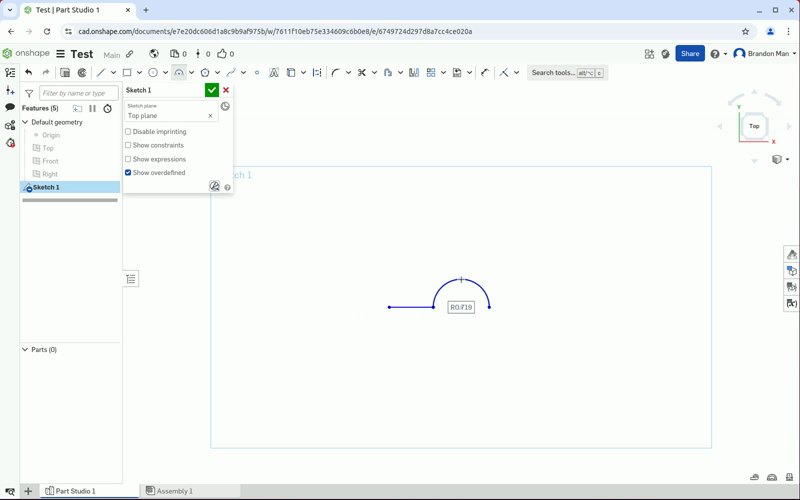
scroll(-6)
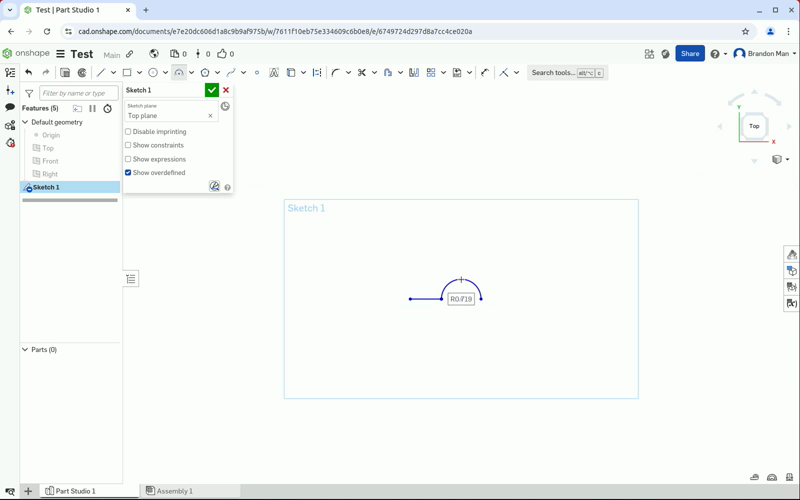
scroll(-6)
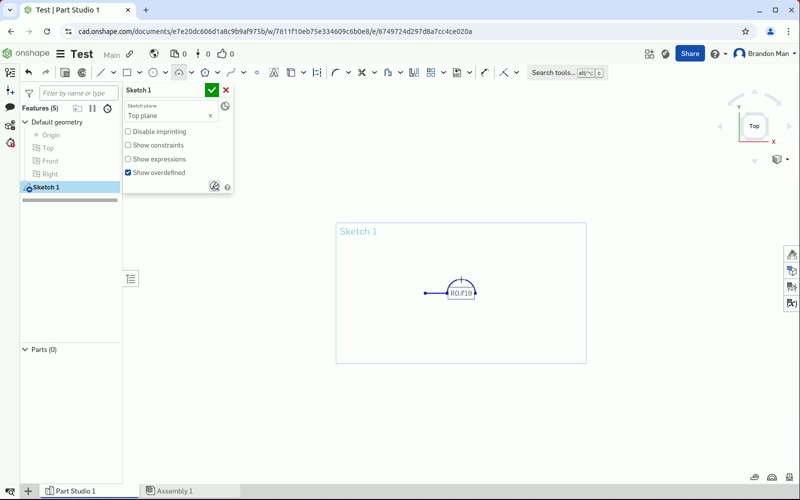
scroll(-6)
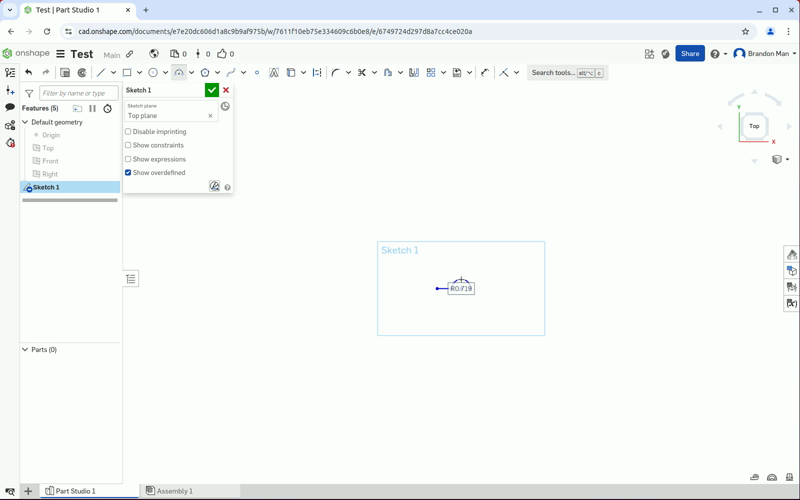
scroll(-6)
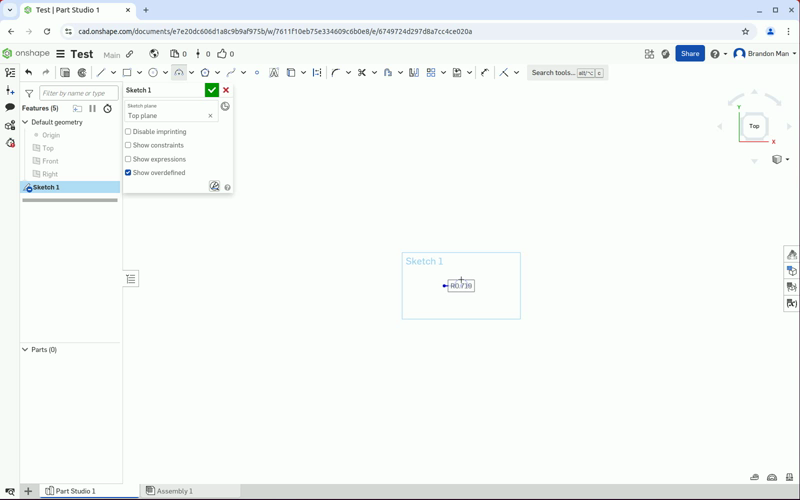
scroll(-6)
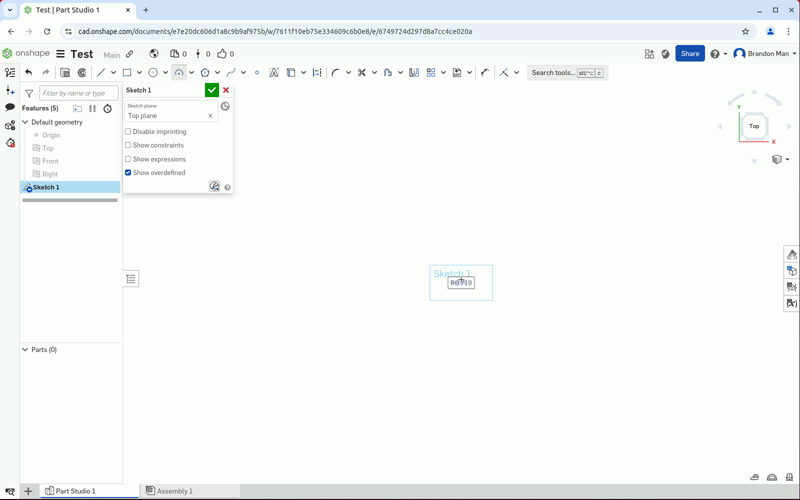
key_up(shift)
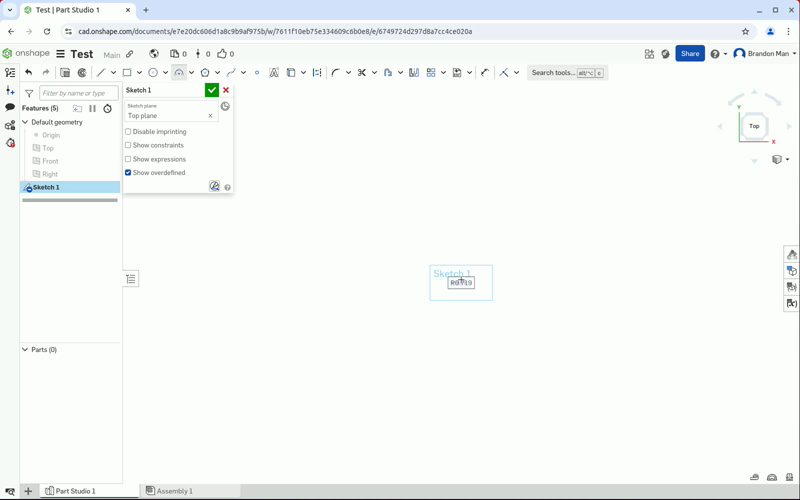
key(esc)
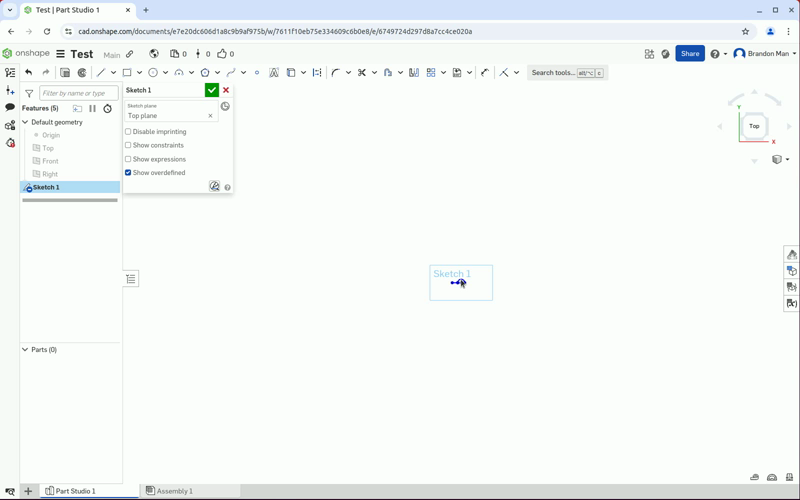
key(l)
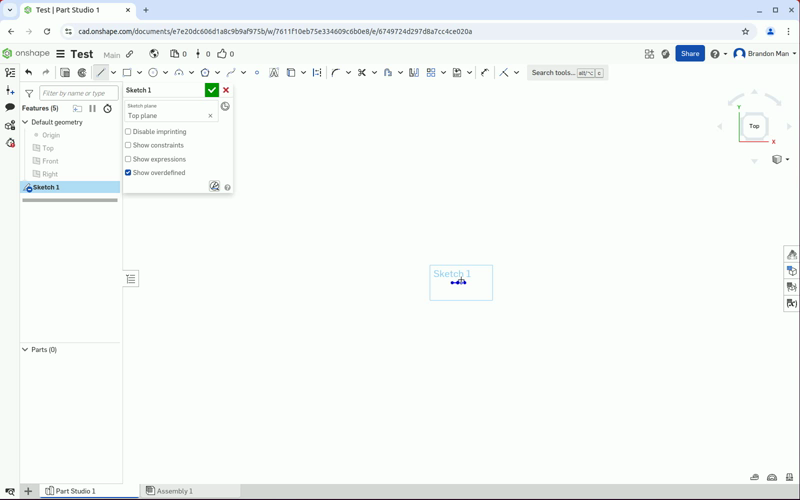
mouse_move(464, 282)
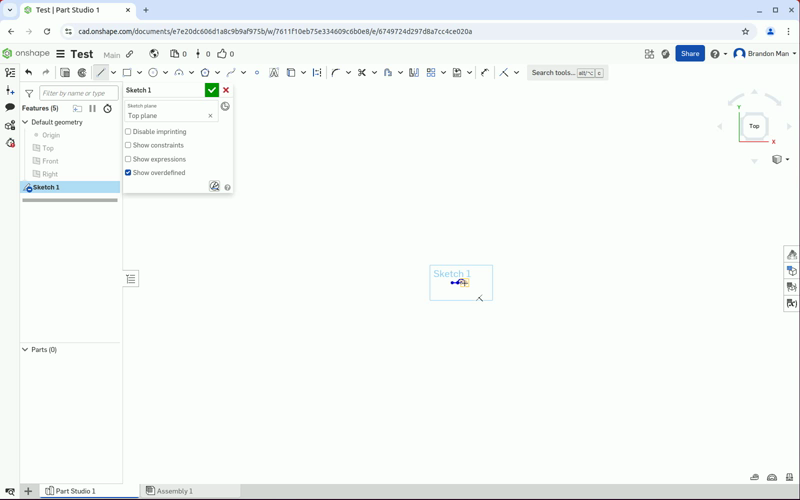
scroll(6)
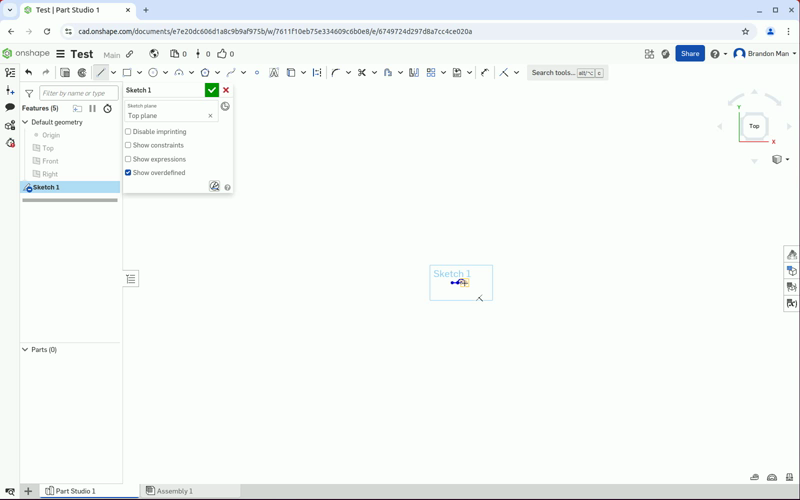
scroll(6)
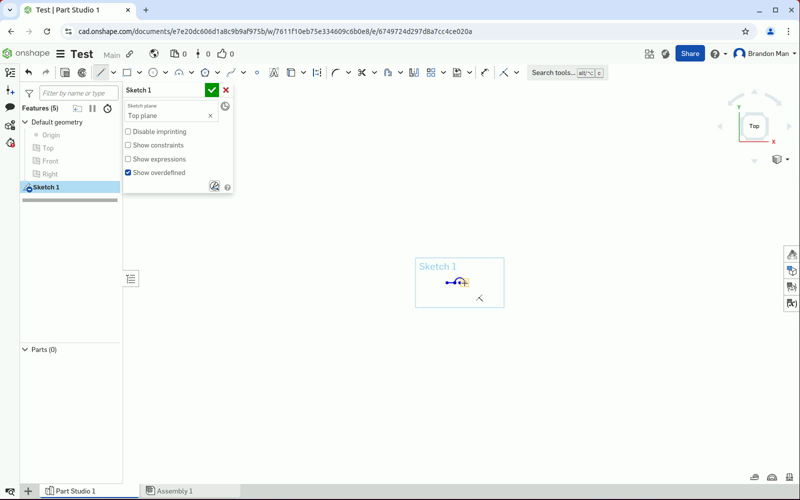
scroll(6)
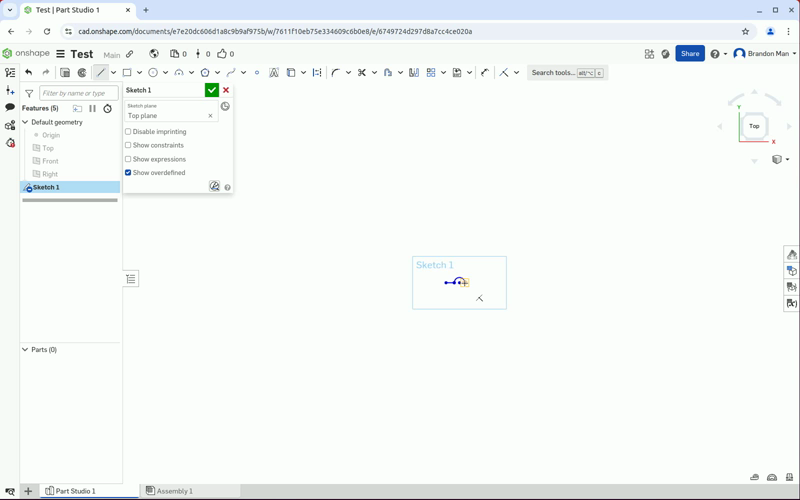
scroll(6)
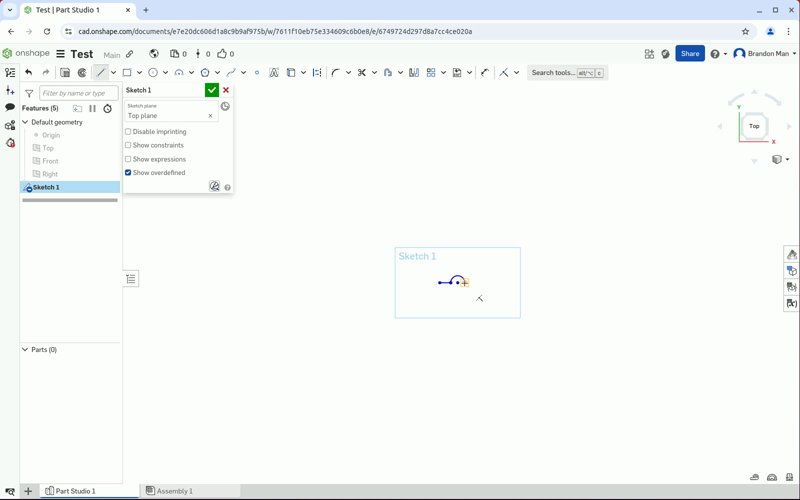
scroll(6)
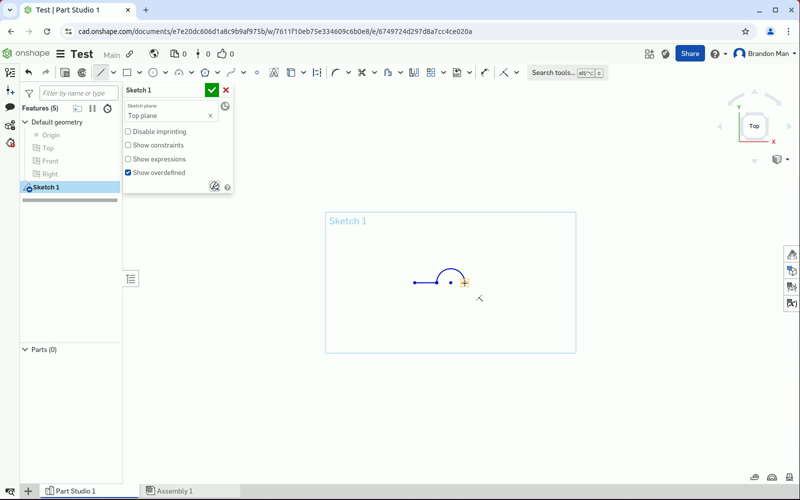
scroll(6)
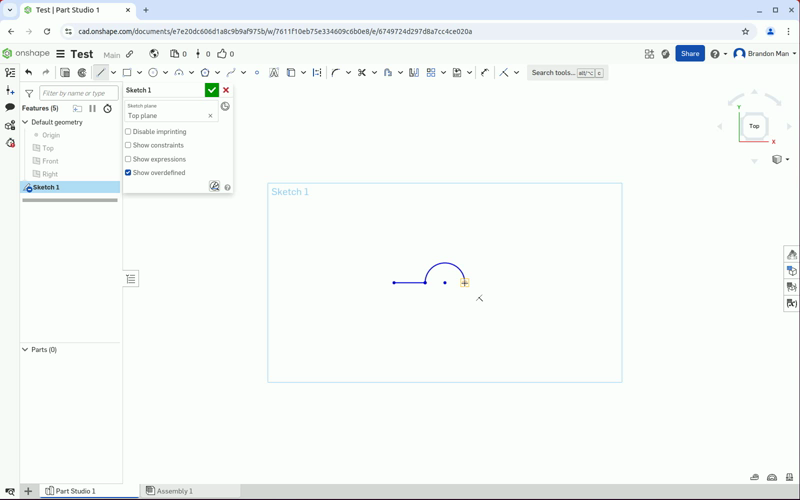
scroll(6)
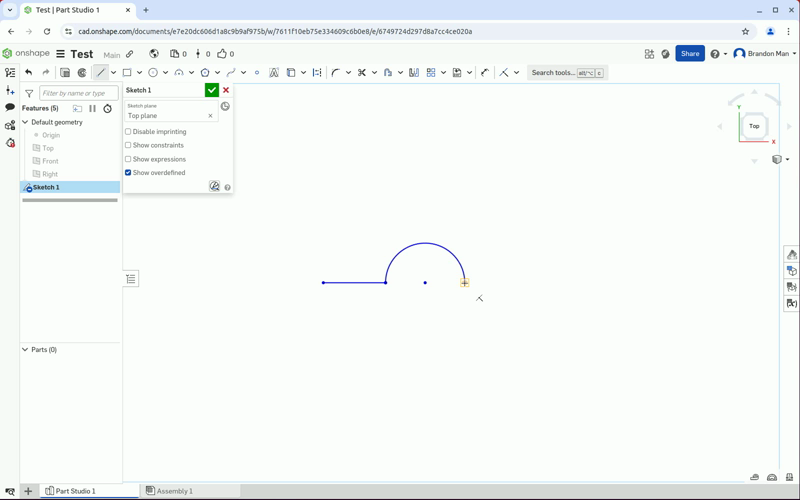
click(464, 282)
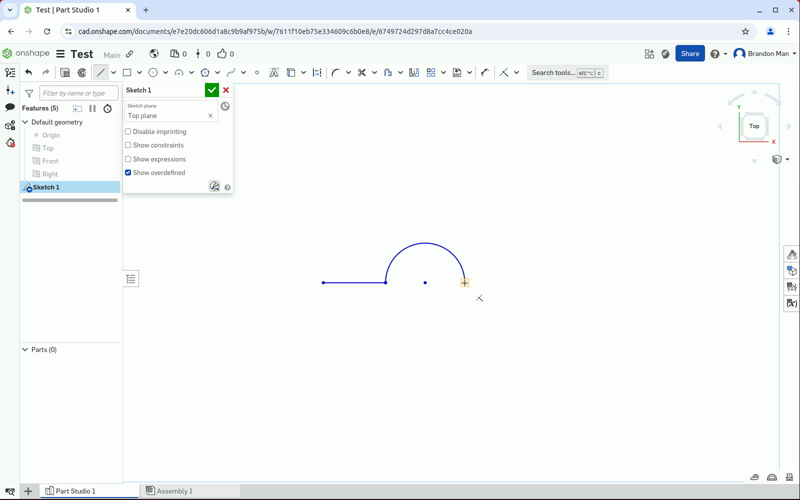
scroll(-6)
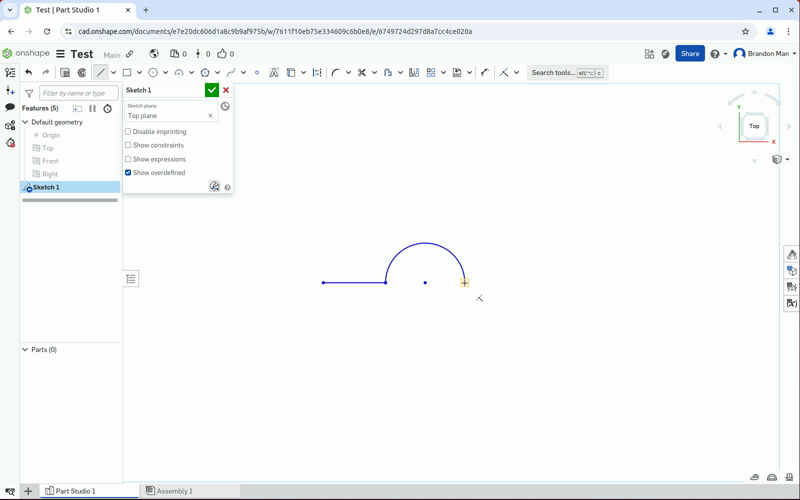
scroll(-6)
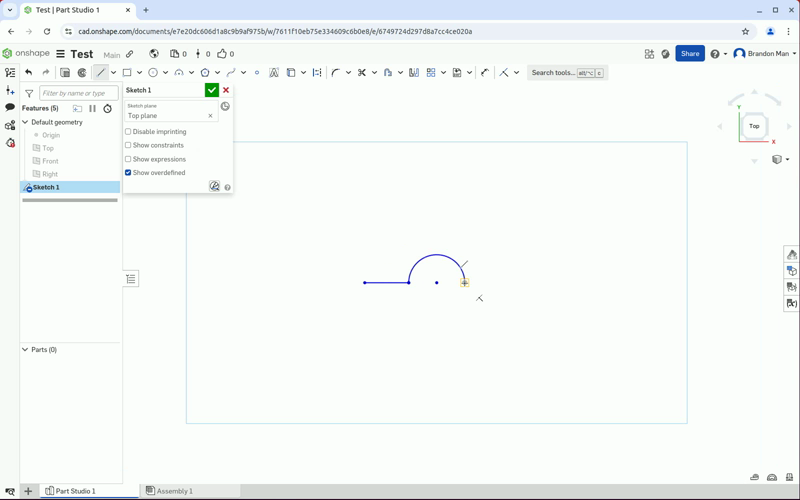
scroll(-6)
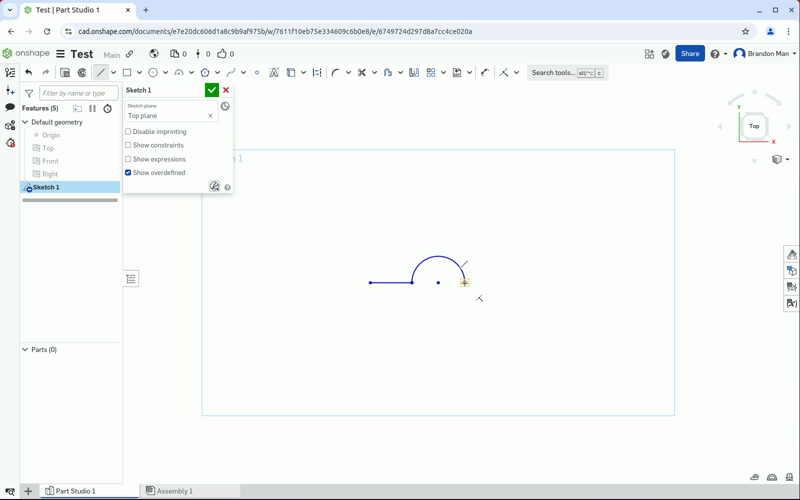
scroll(-6)
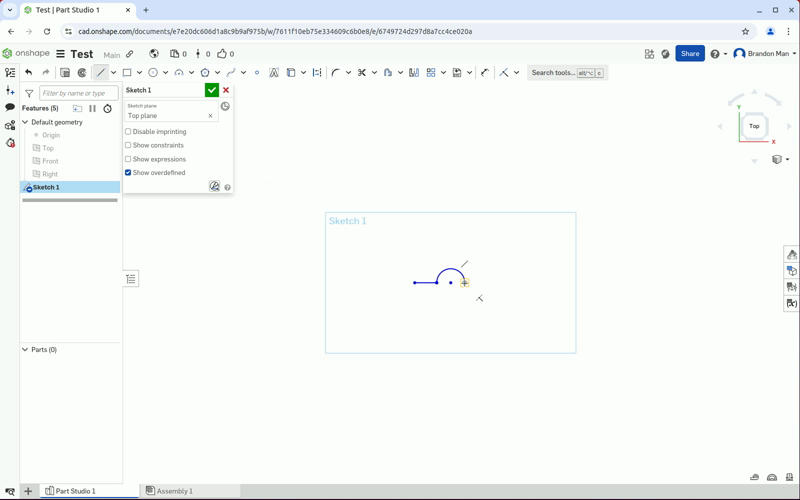
scroll(-6)
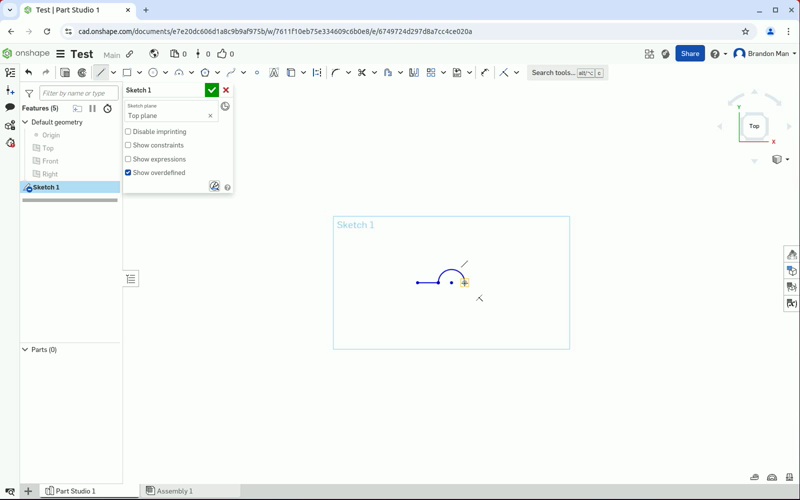
scroll(-6)
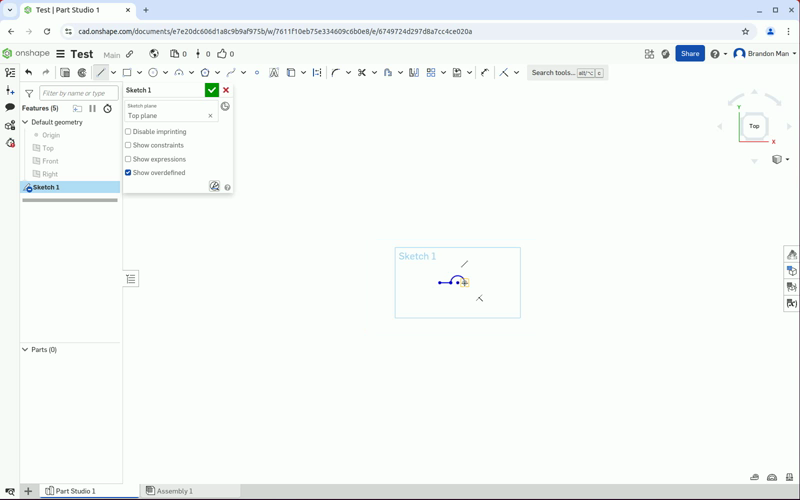
scroll(-6)
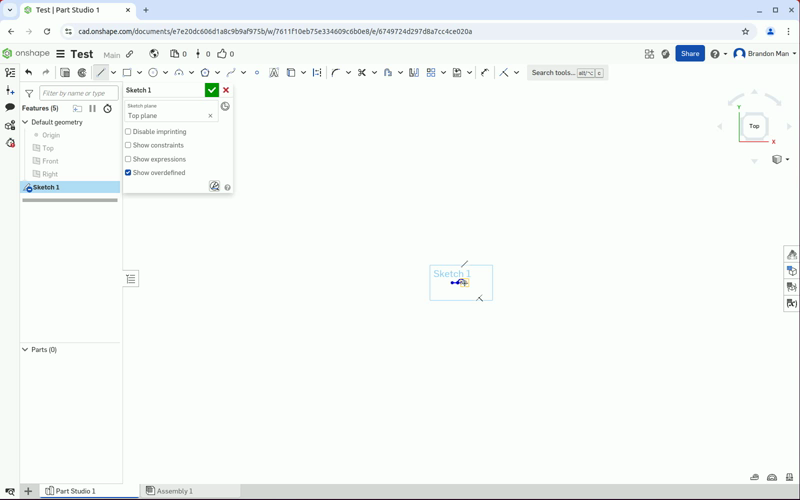
key_down(shift)
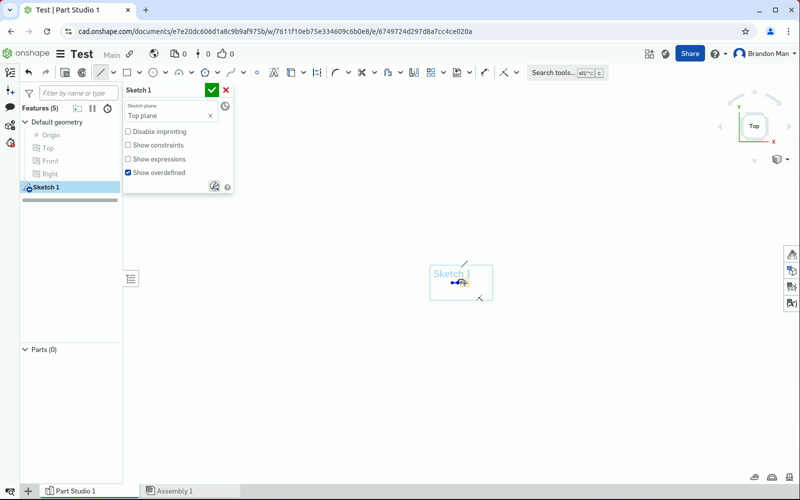
mouse_move(495, 282)
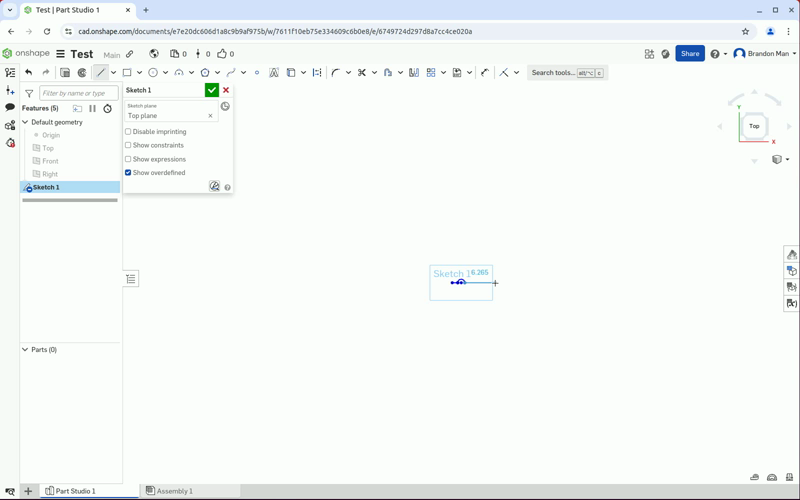
mouse_move(469, 282)
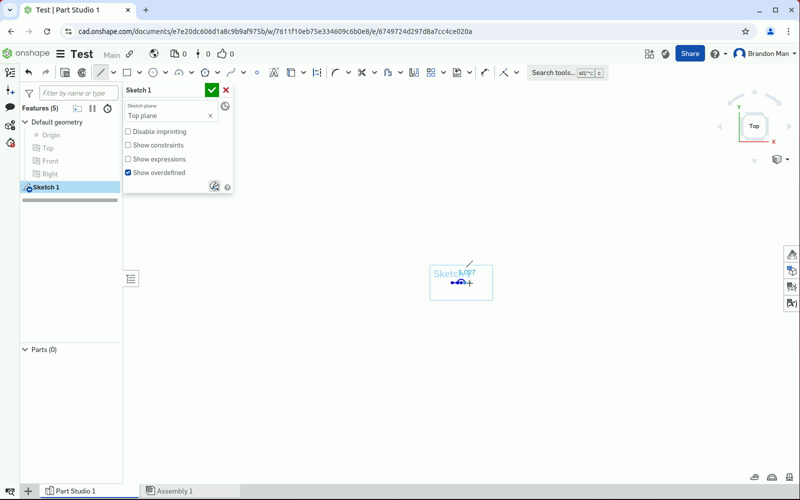
scroll(6)
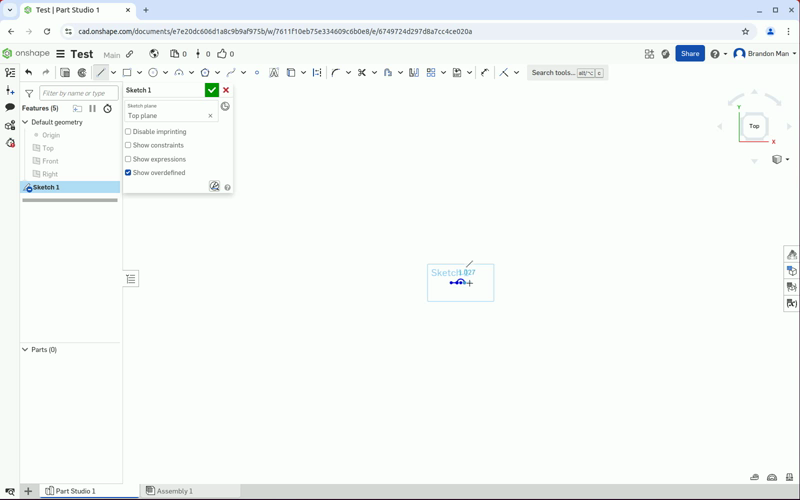
scroll(6)
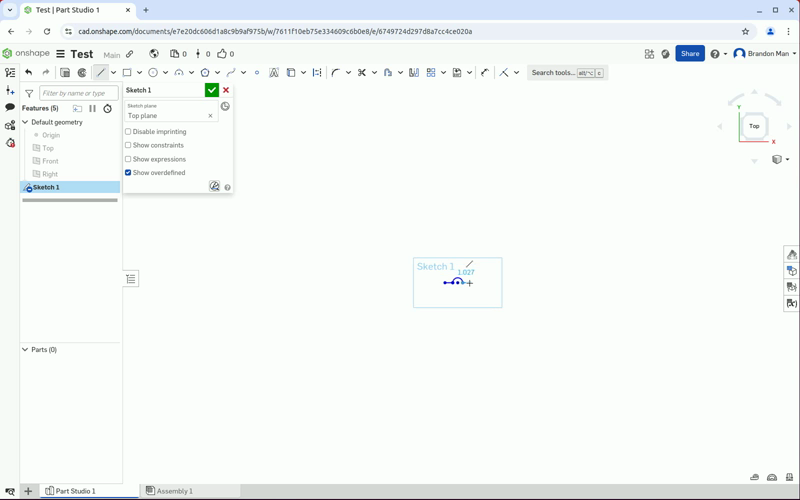
scroll(6)
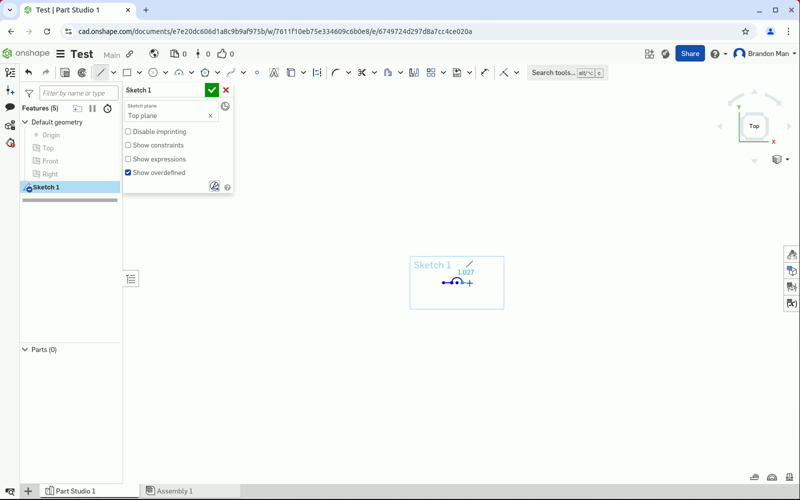
scroll(6)
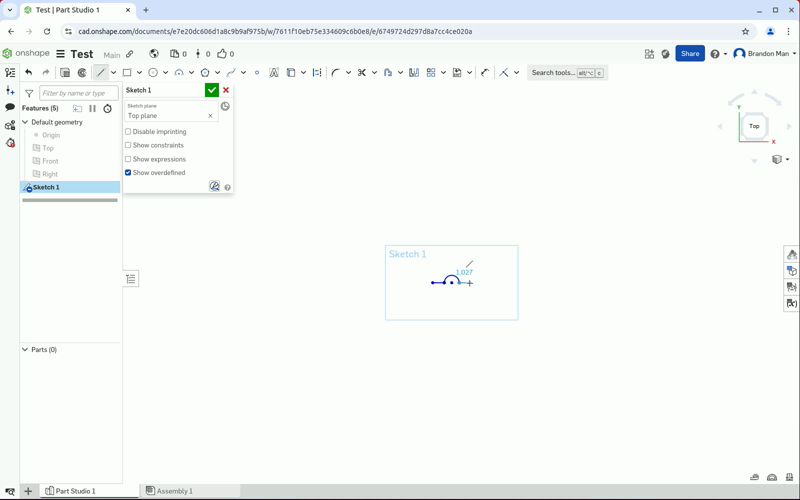
scroll(6)
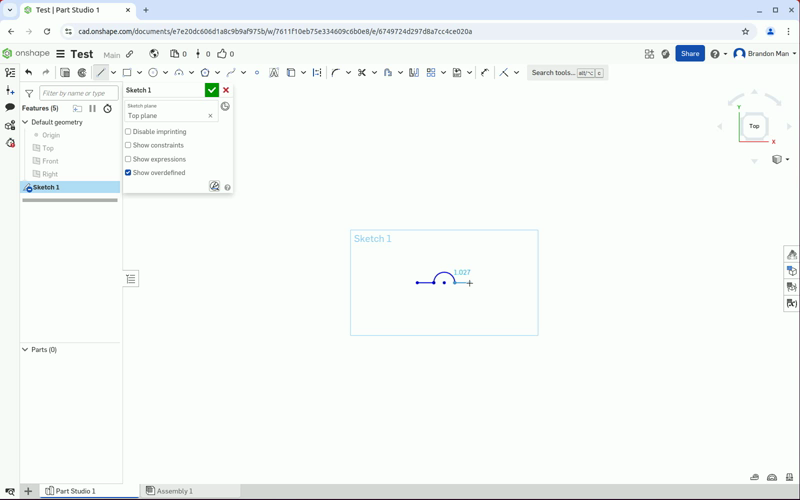
scroll(6)
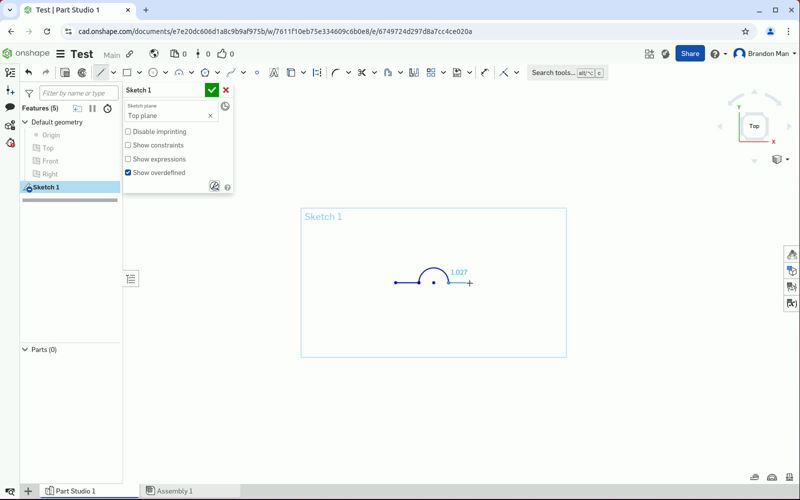
scroll(6)
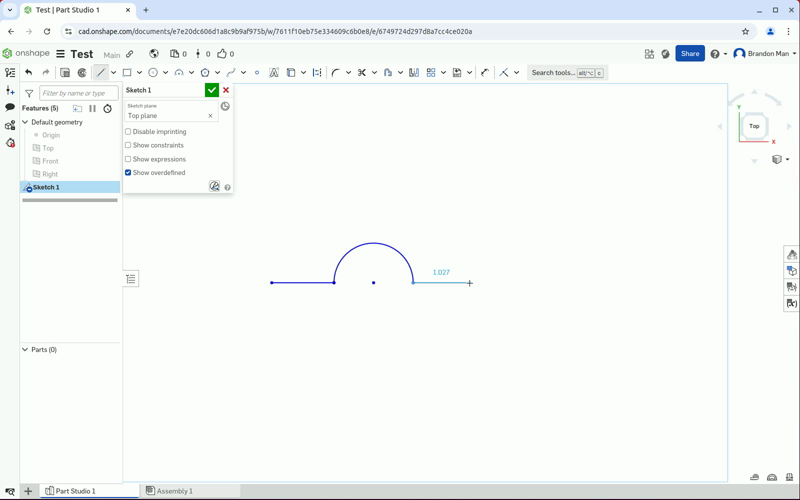
click(469, 282)
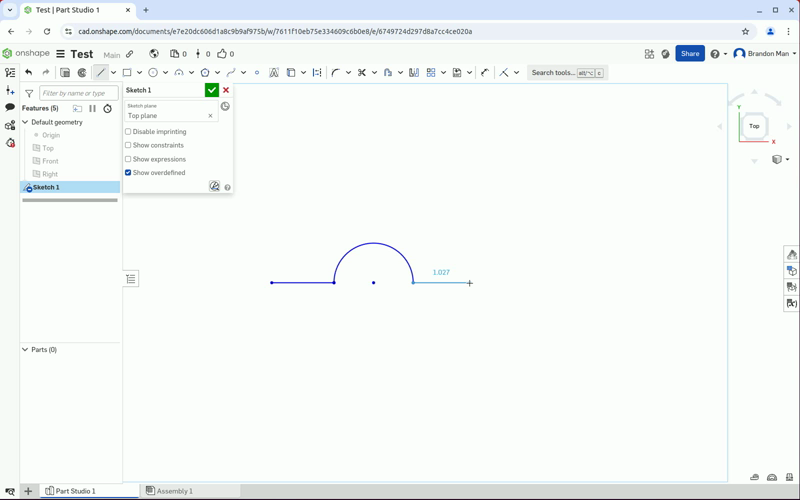
scroll(-6)
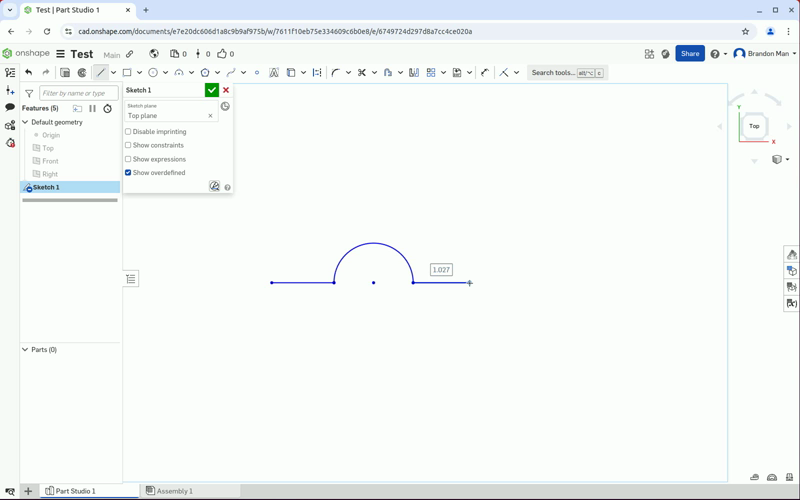
scroll(-6)
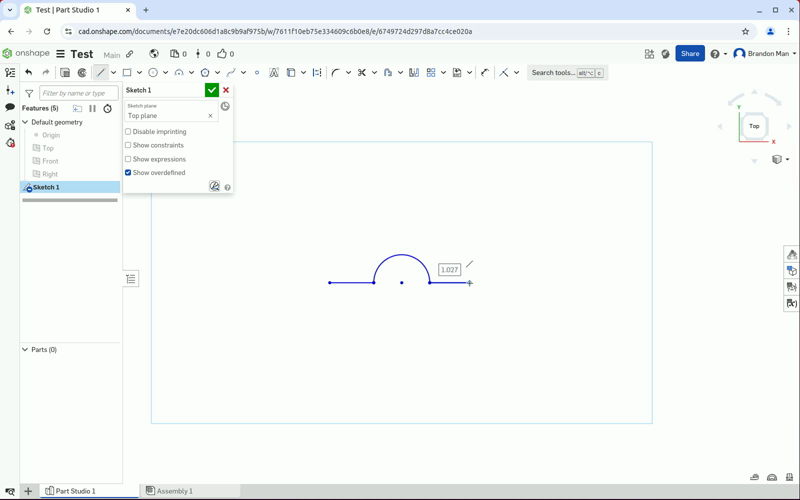
scroll(-6)
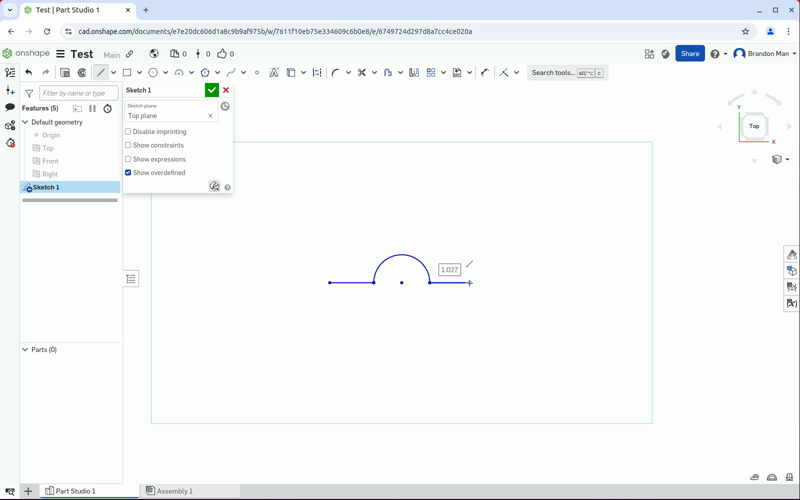
scroll(-6)
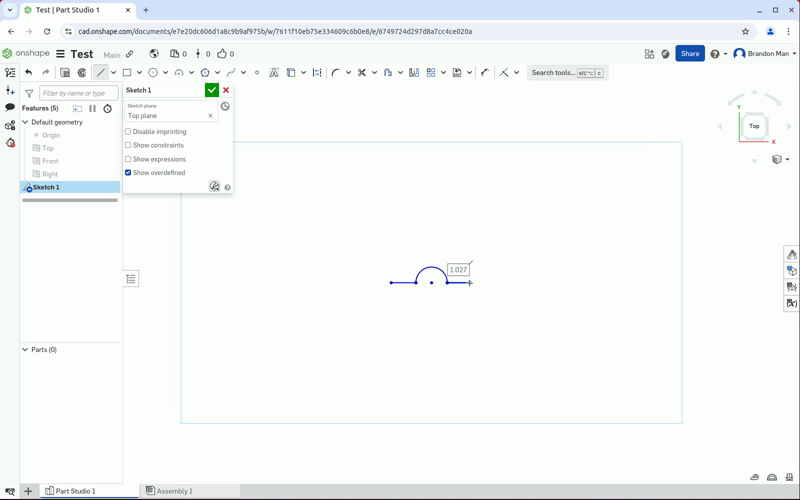
scroll(-6)
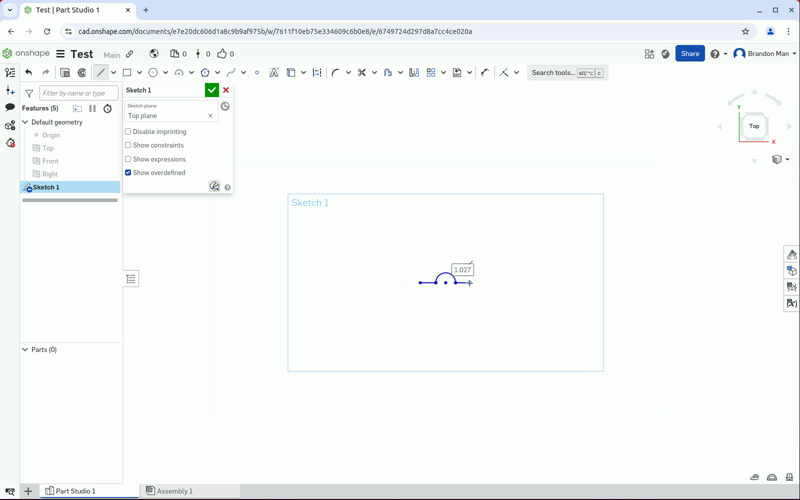
scroll(-6)
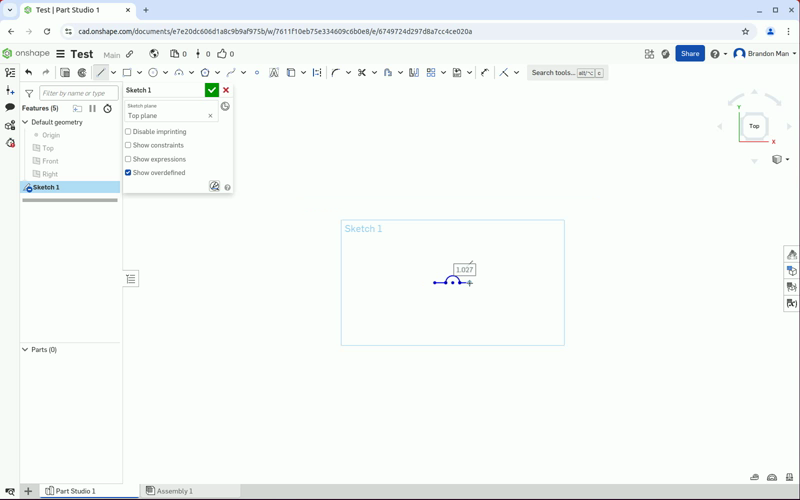
scroll(-6)
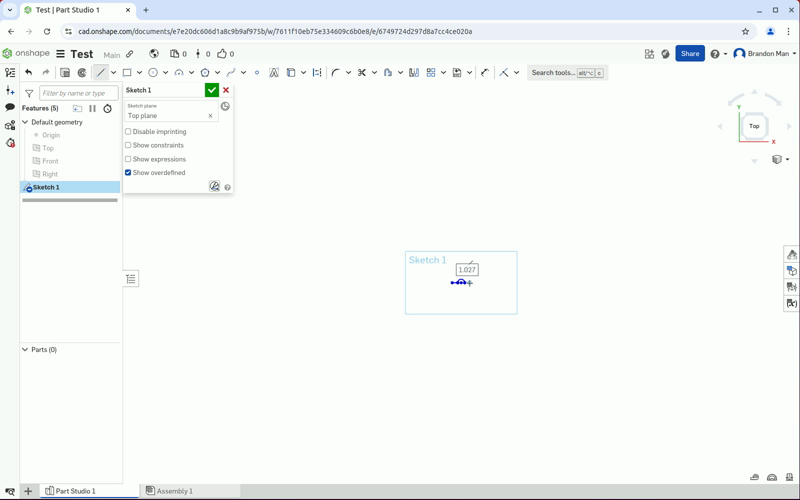
key_up(shift)
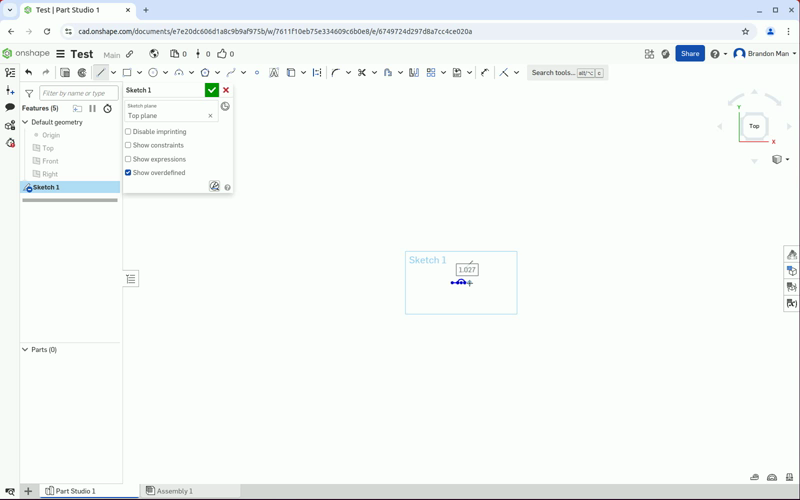
key(esc)
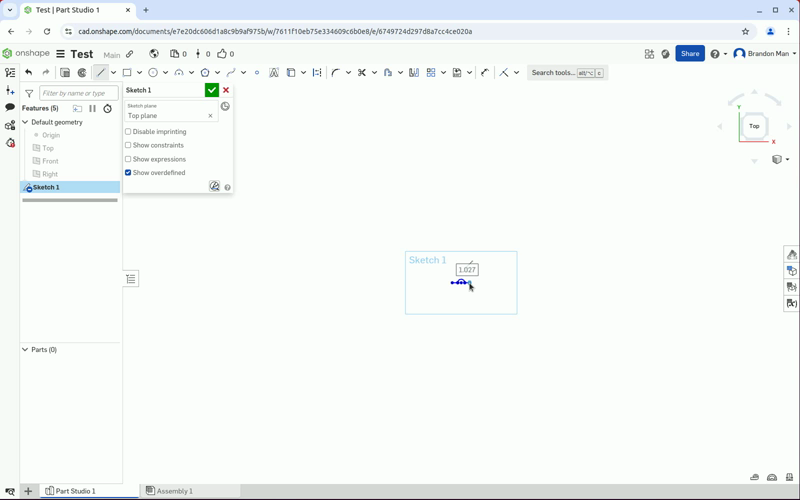
key(a)
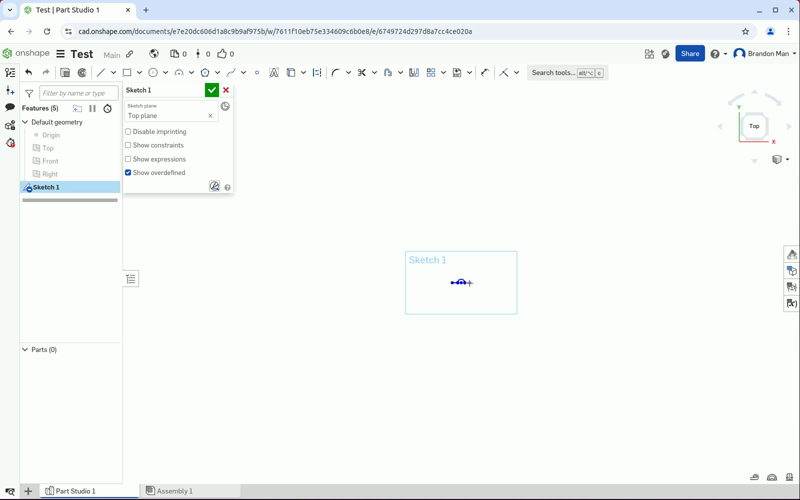
mouse_move(469, 282)
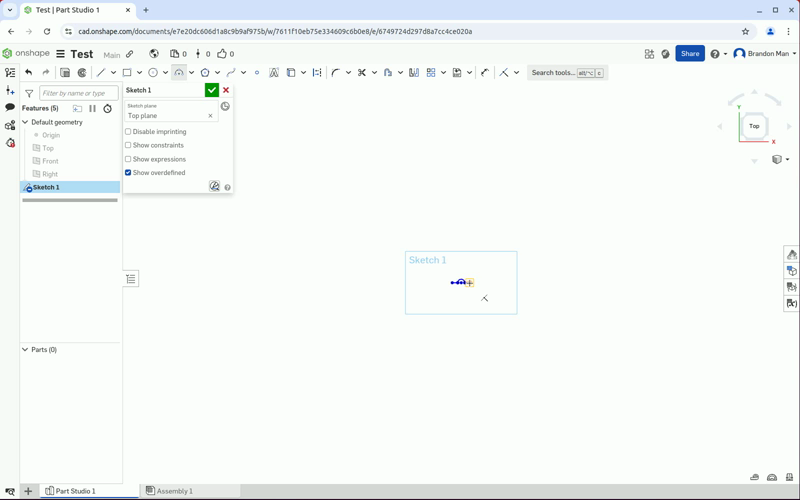
click(469, 282)
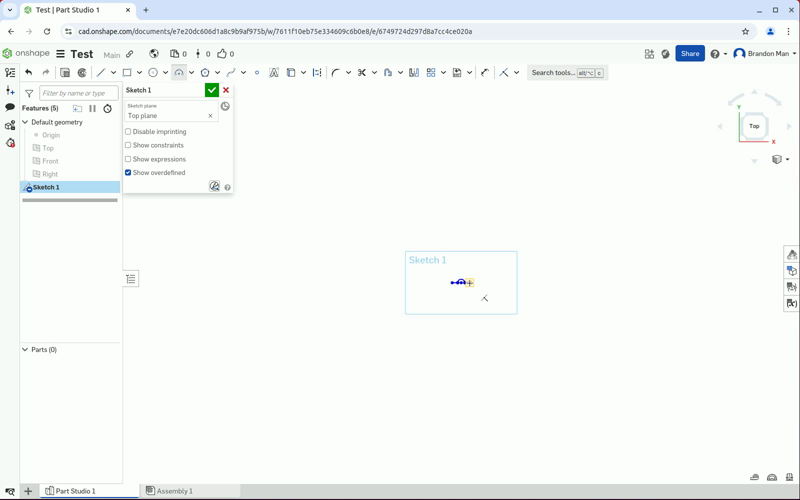
mouse_move(452, 282)
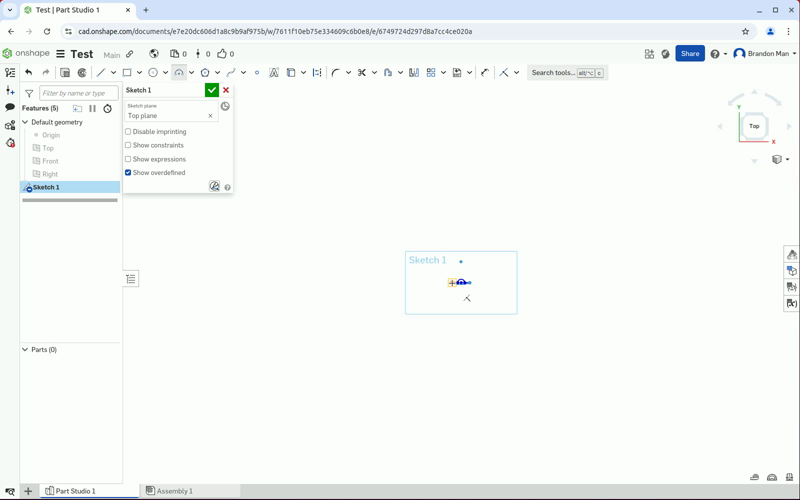
click(452, 282)
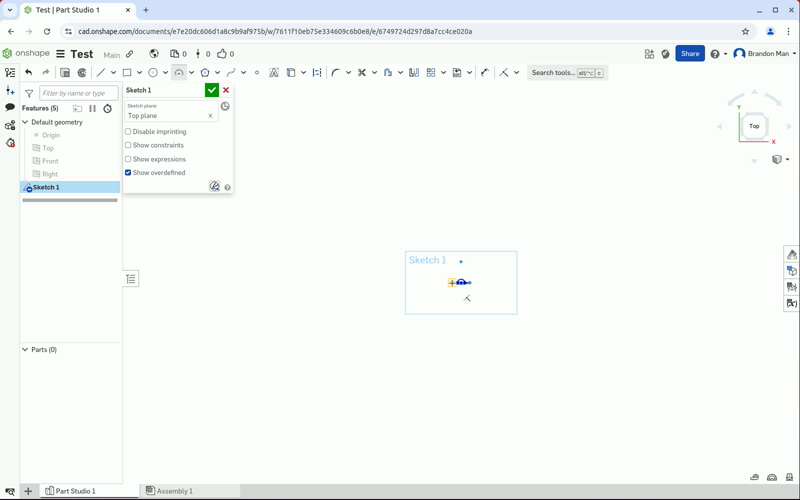
key_down(shift)
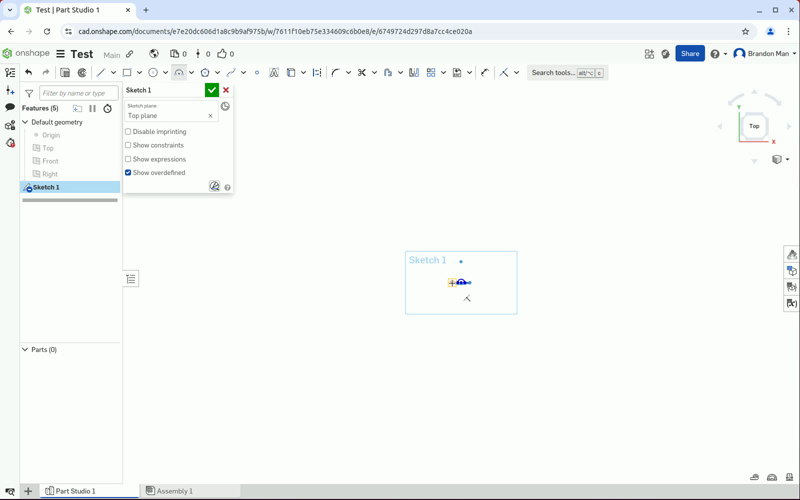
mouse_move(461, 274)
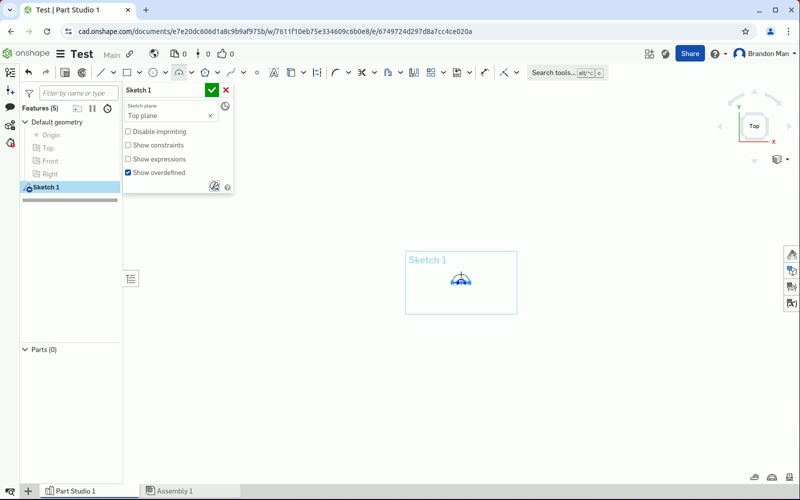
click(461, 274)
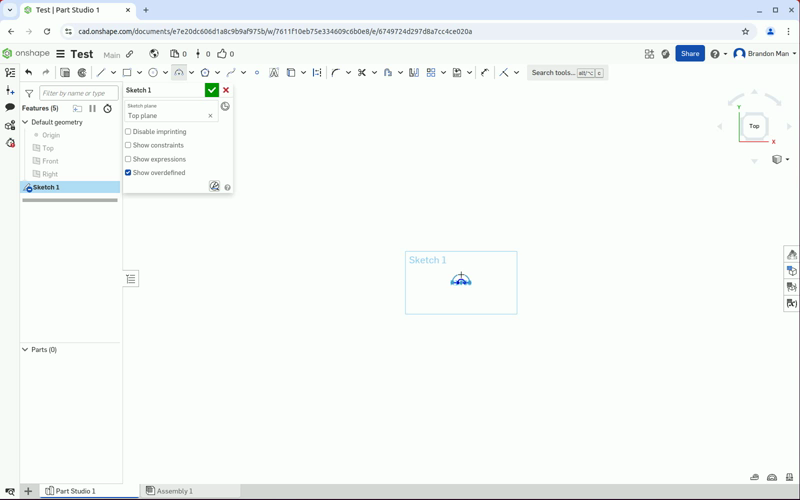
key_up(shift)
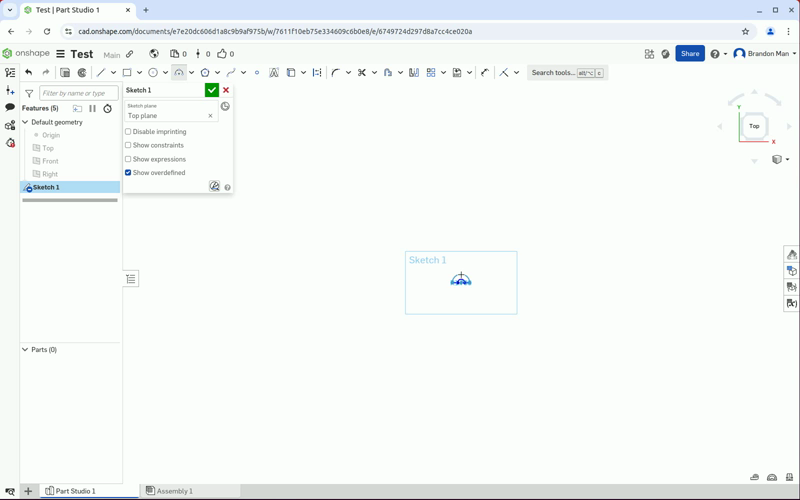
key(esc)
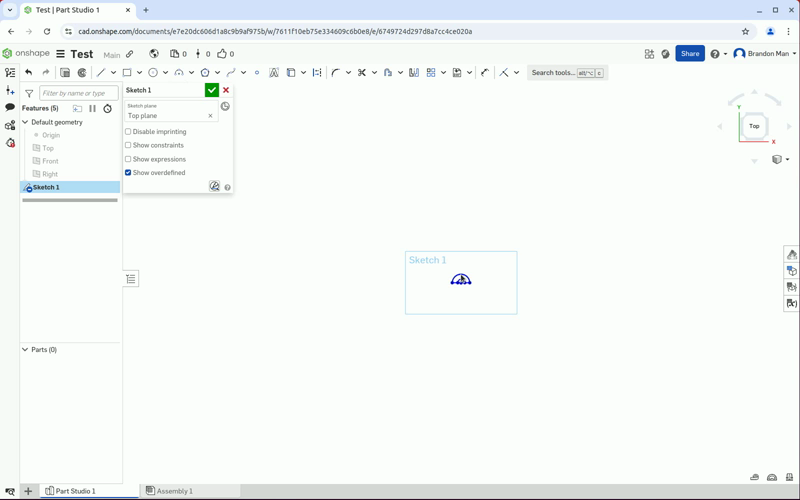
mouse_move(463, 278)
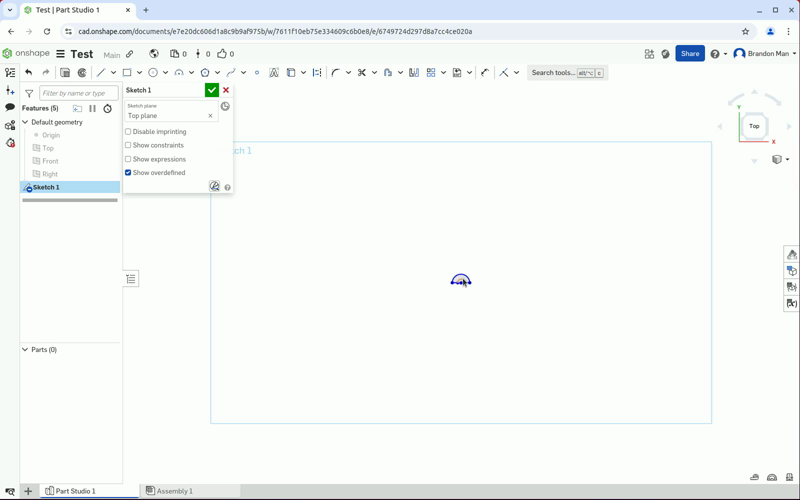
scroll(6)
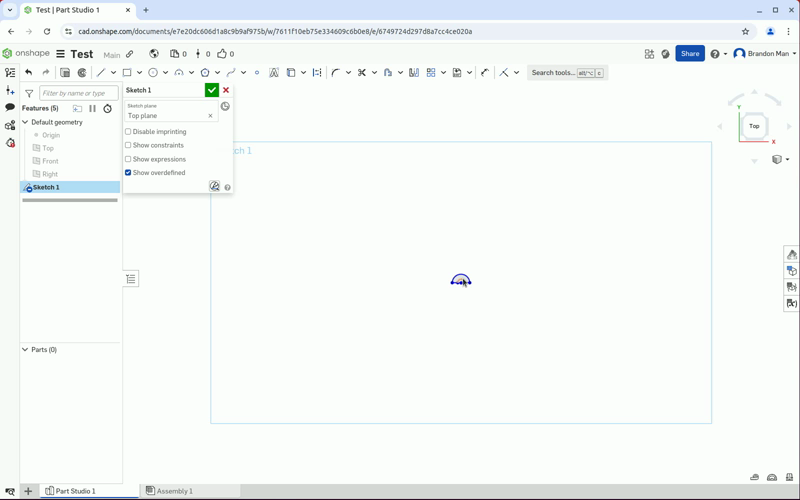
scroll(6)
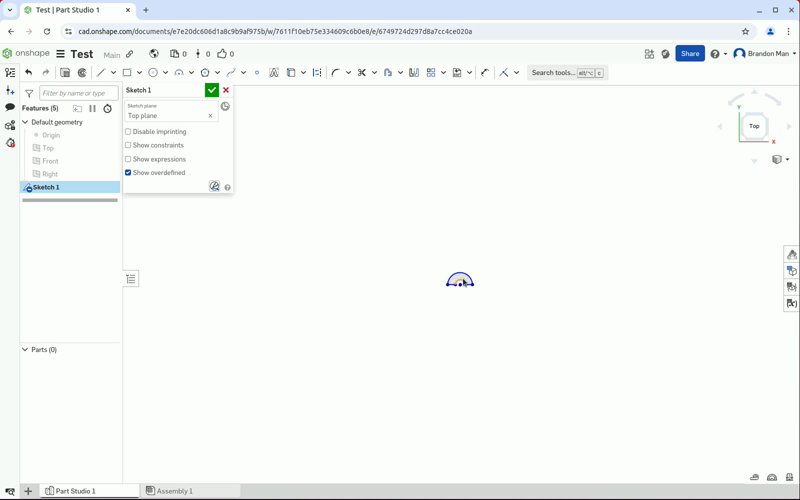
scroll(6)
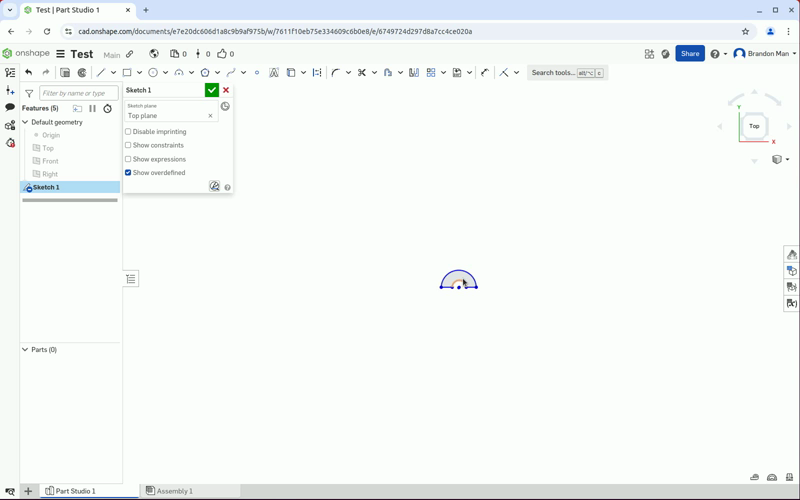
scroll(6)
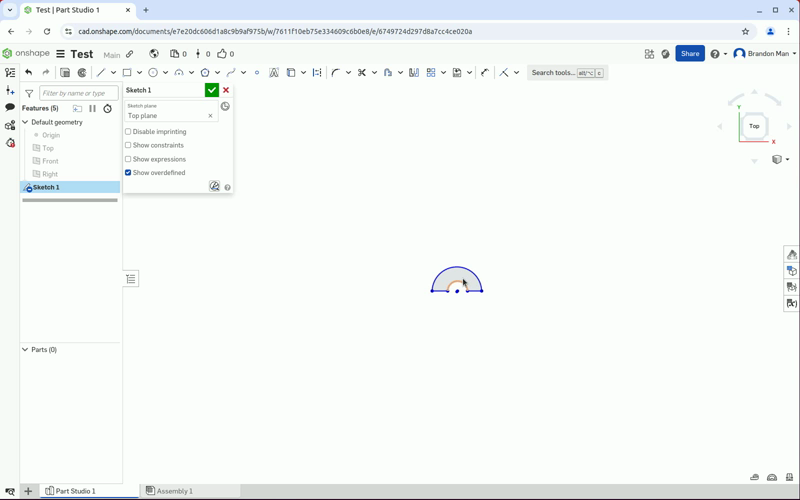
scroll(6)
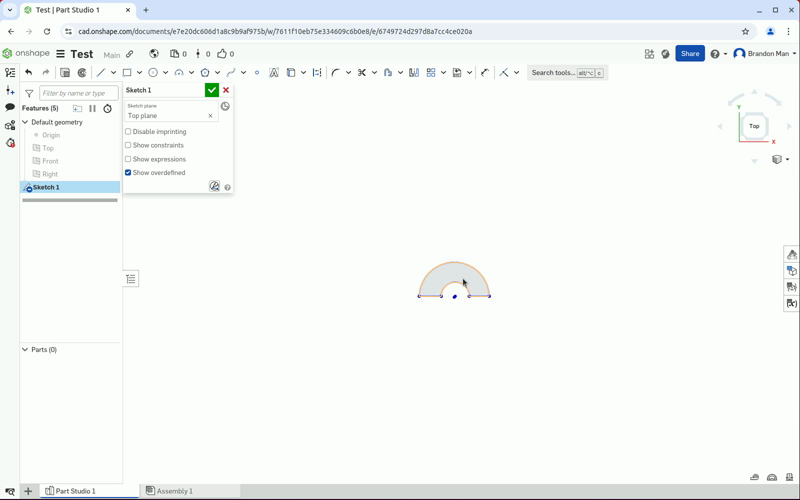
scroll(6)
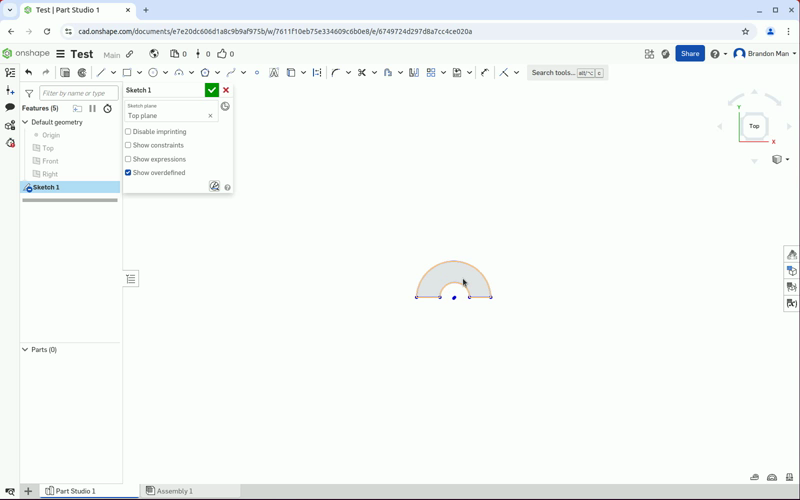
scroll(6)
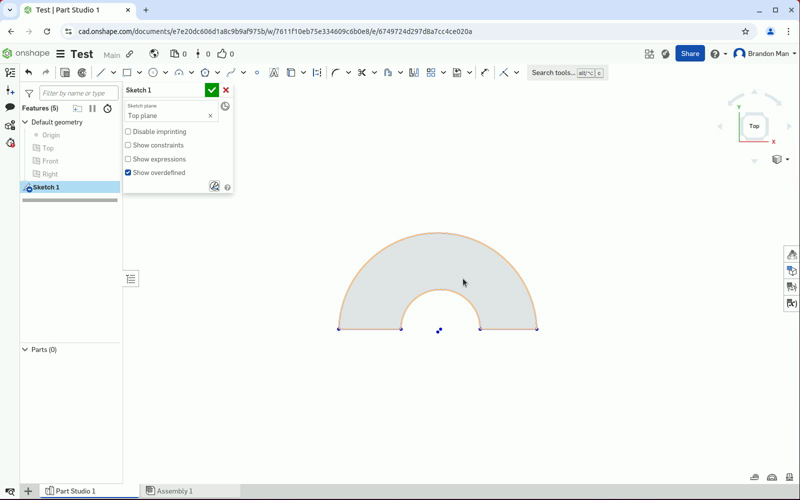
click(463, 278)
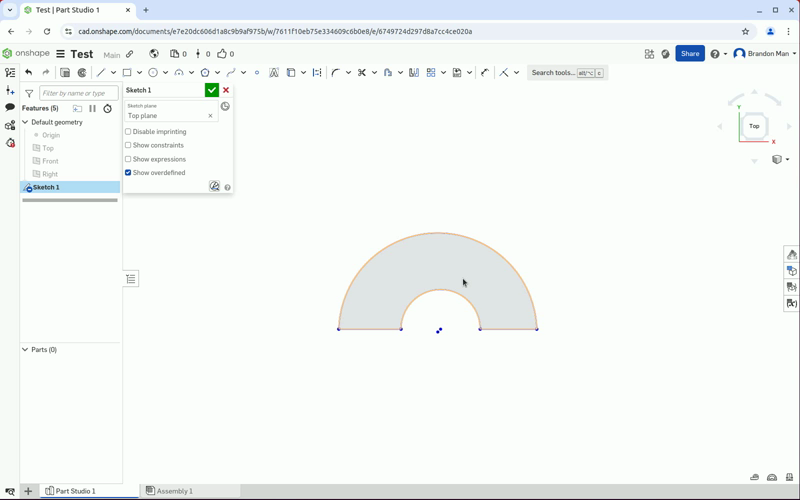
scroll(-6)
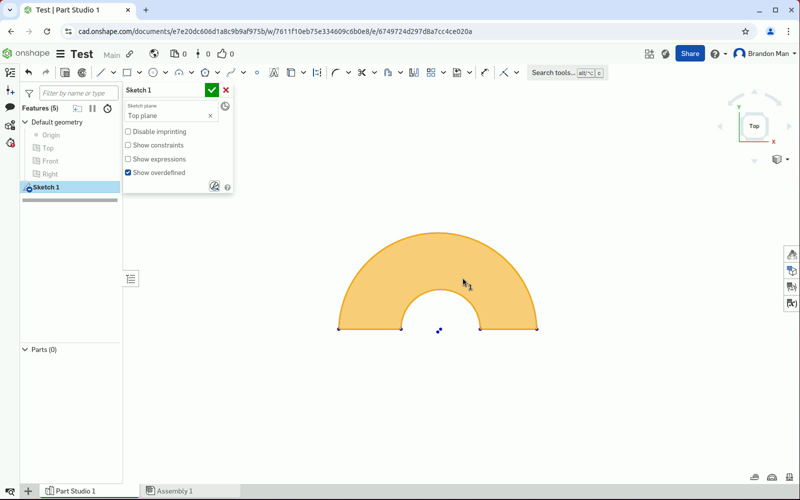
scroll(-6)
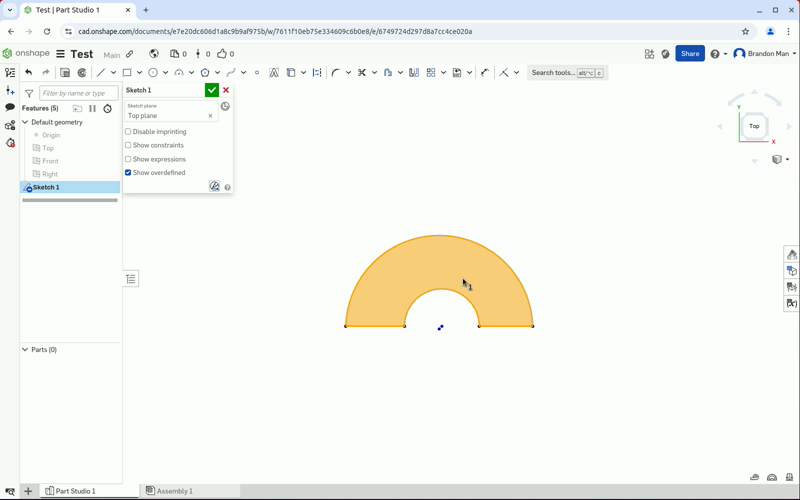
scroll(-6)
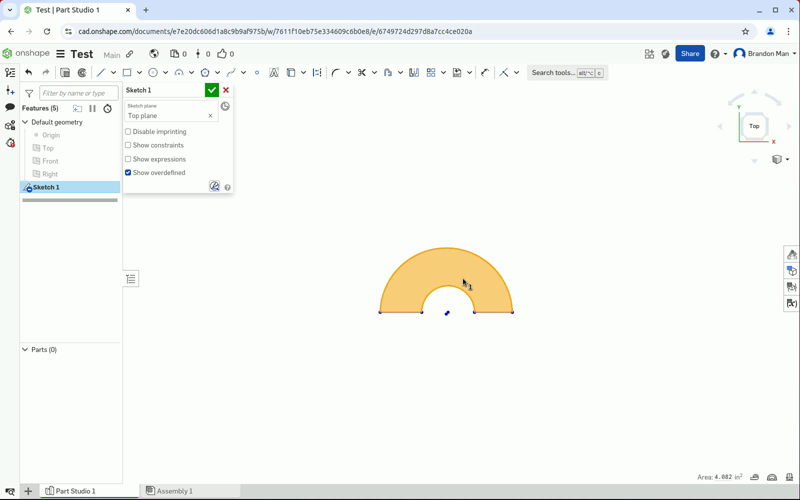
scroll(-6)
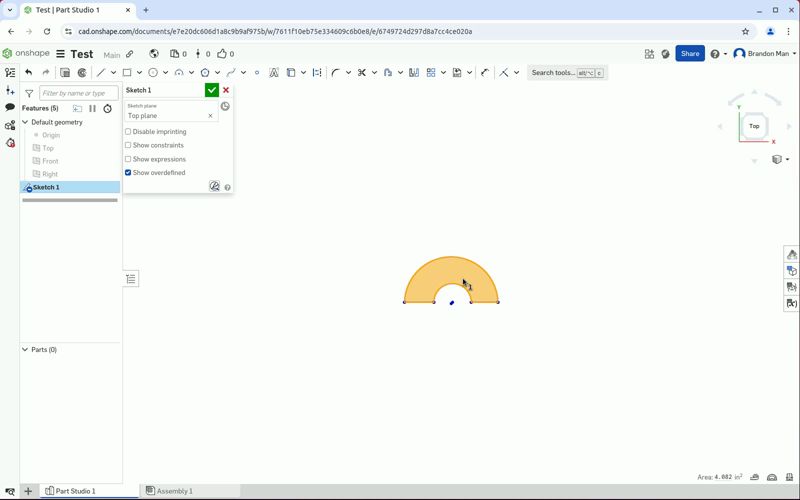
scroll(-6)
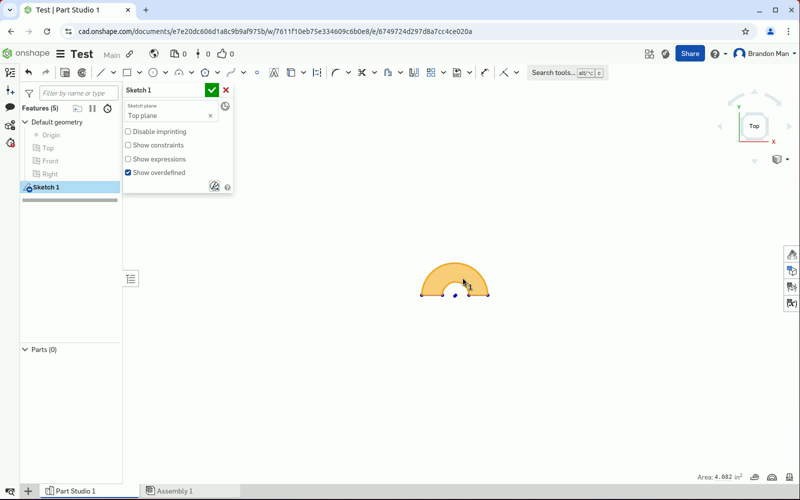
scroll(-6)
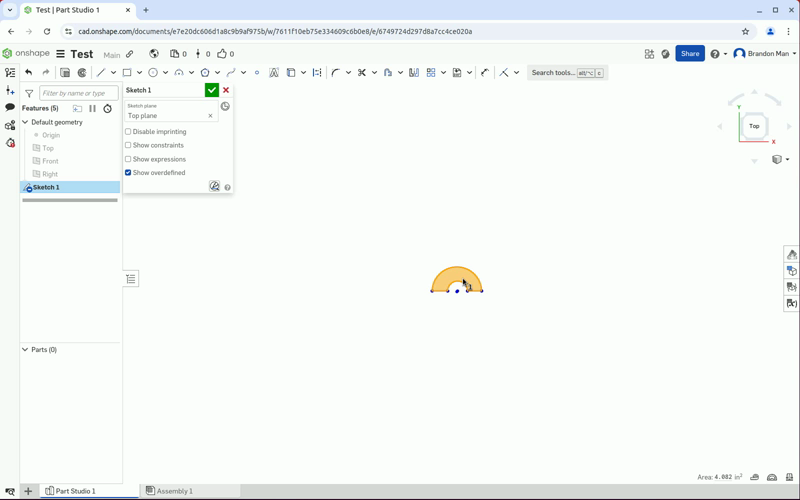
scroll(-6)
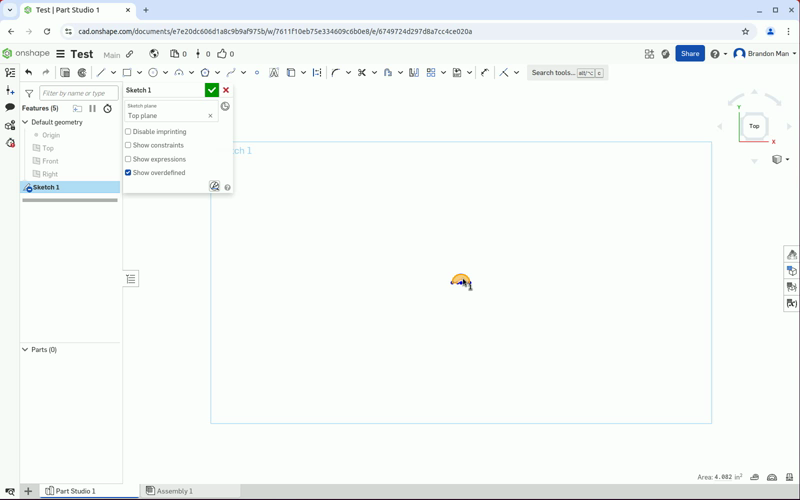
mouse_move(73, 352)
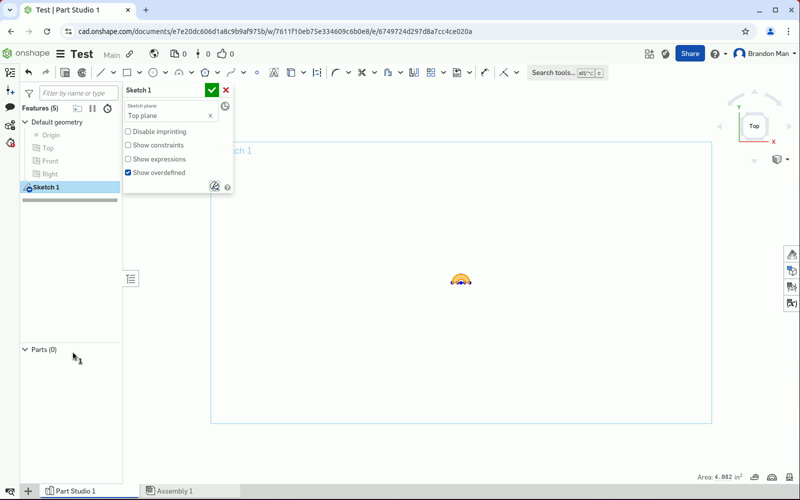
key(shift+y)
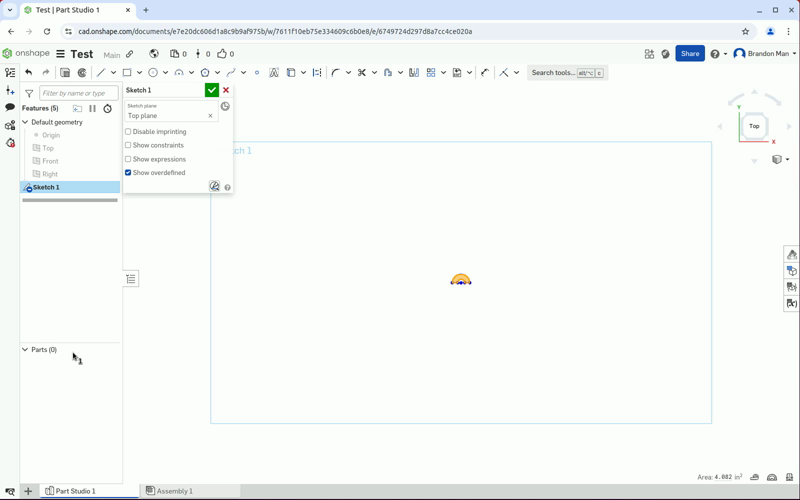
key(shift+e)
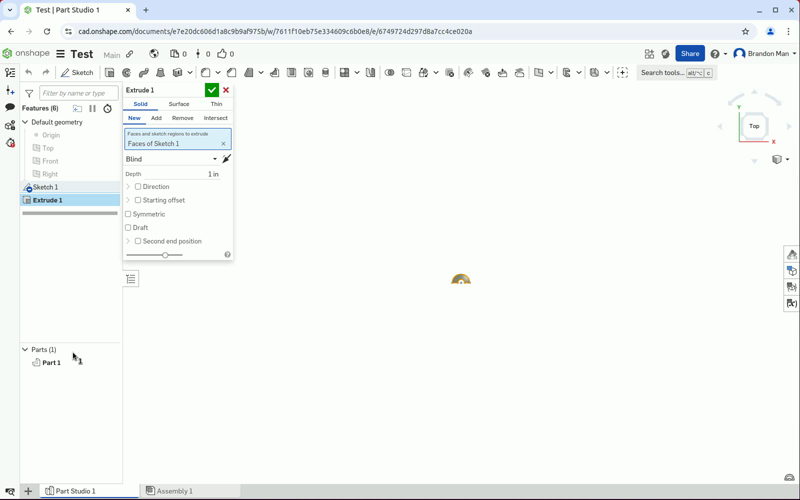
mouse_move(143, 106)
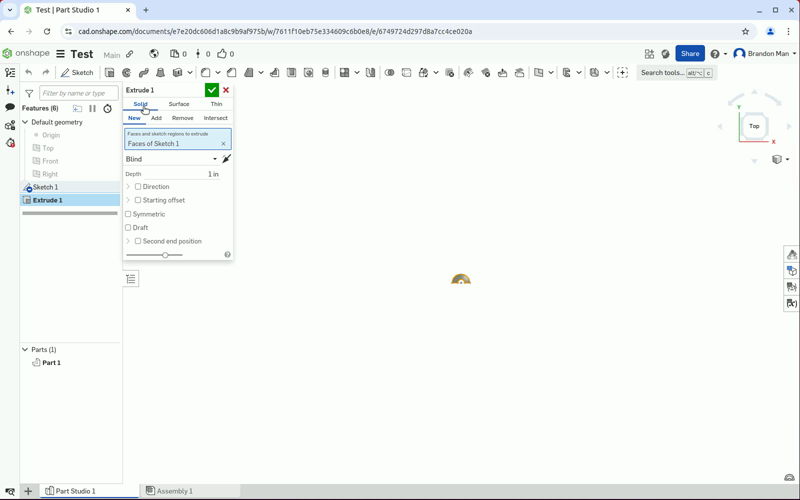
click(143, 106)
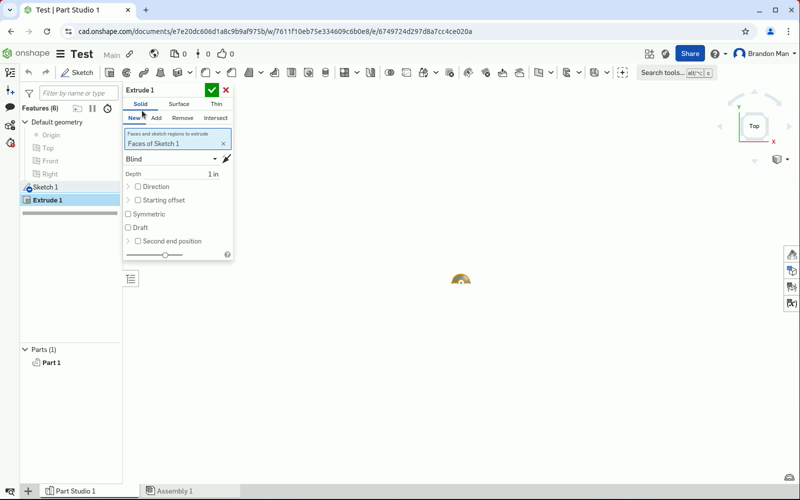
mouse_move(137, 120)
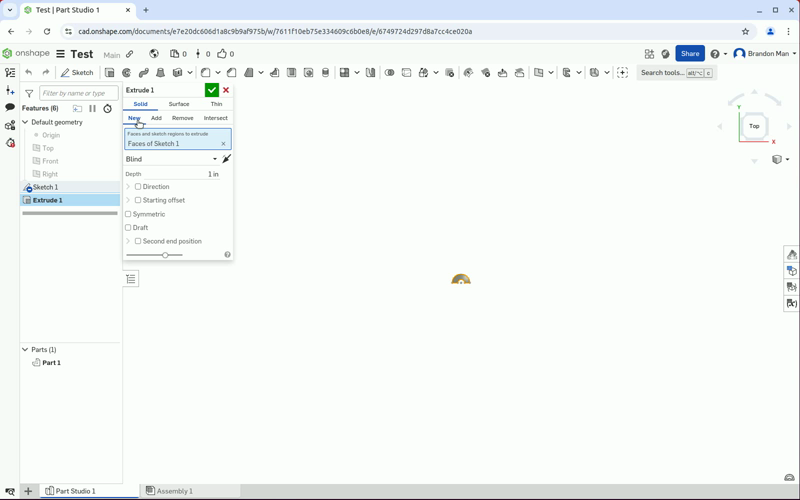
click(137, 120)
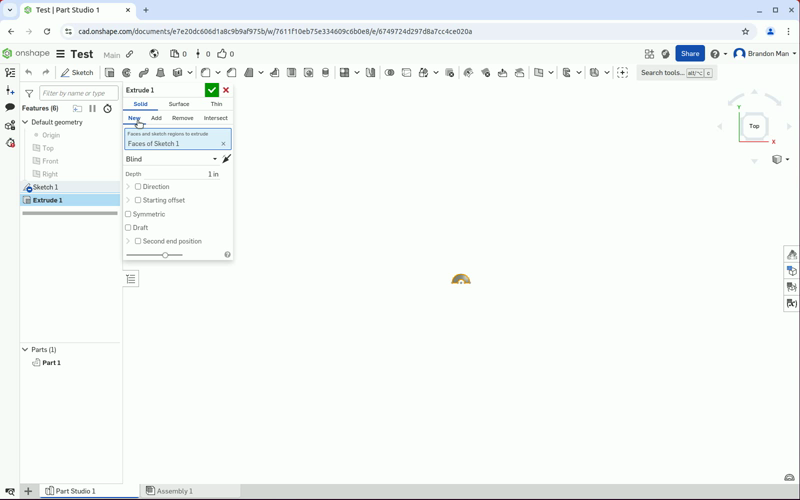
key(tab, 4)
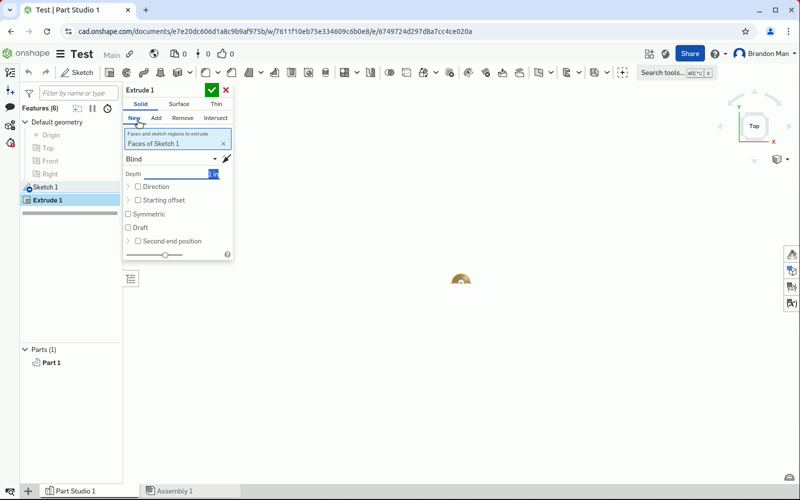
text(23.108)
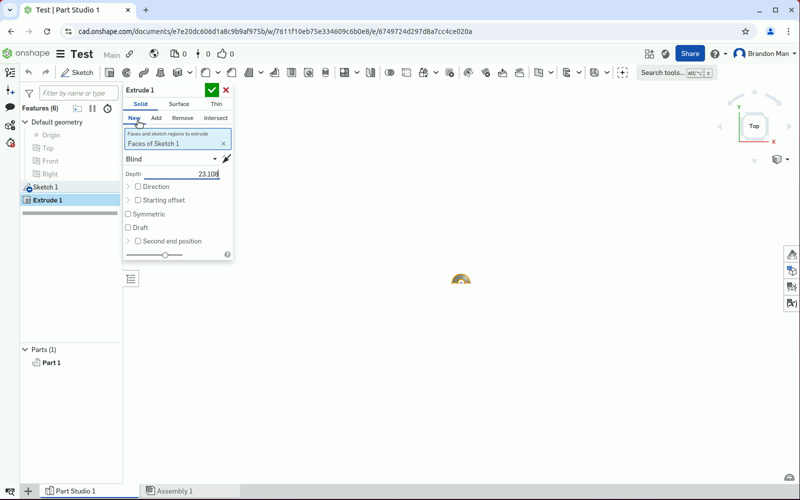
key(enter)
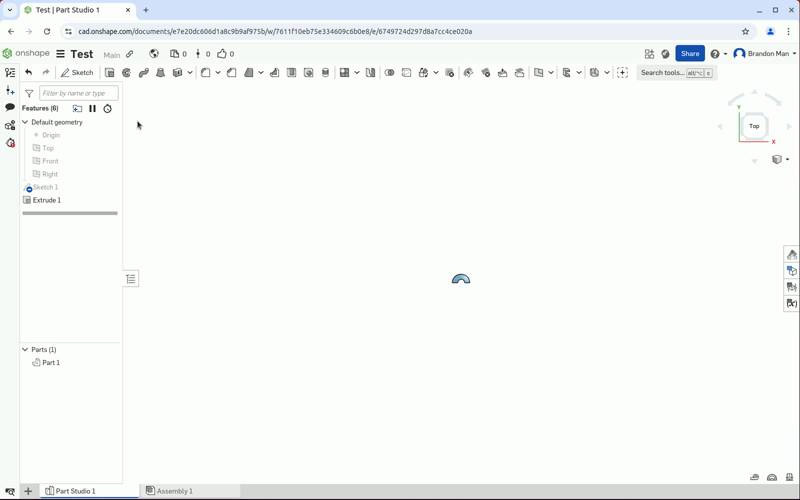
key(shift+h)
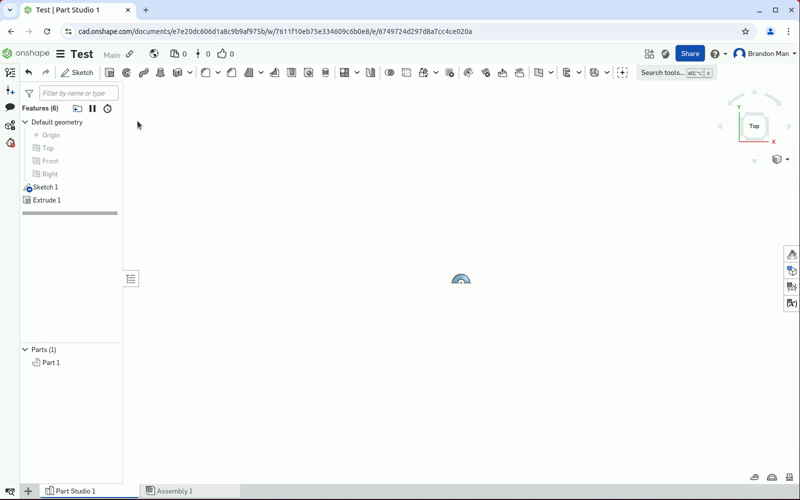
key(shift+h)
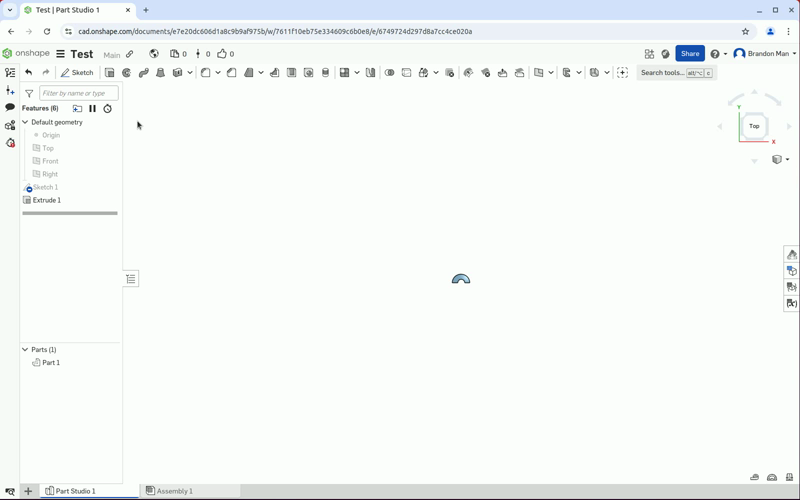
mouse_move(73, 189)
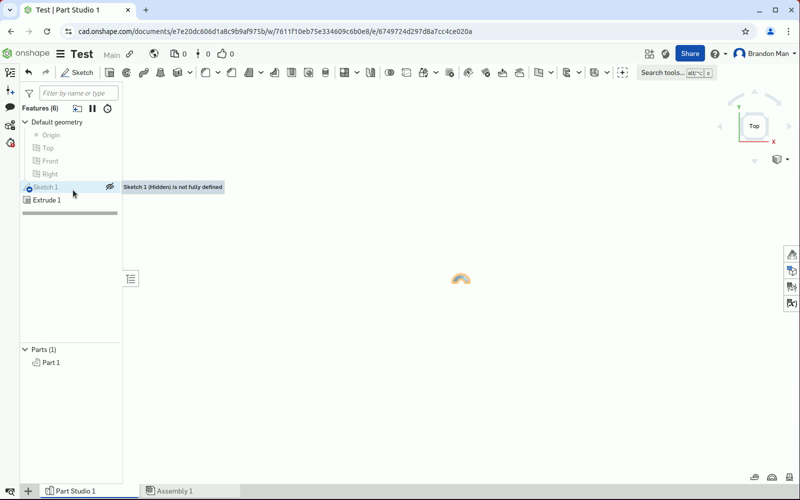
click(73, 189)
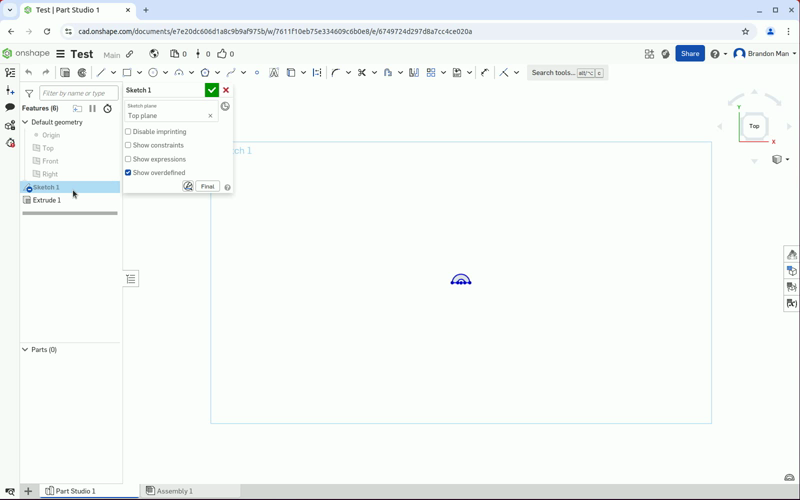
mouse_move(229, 92)
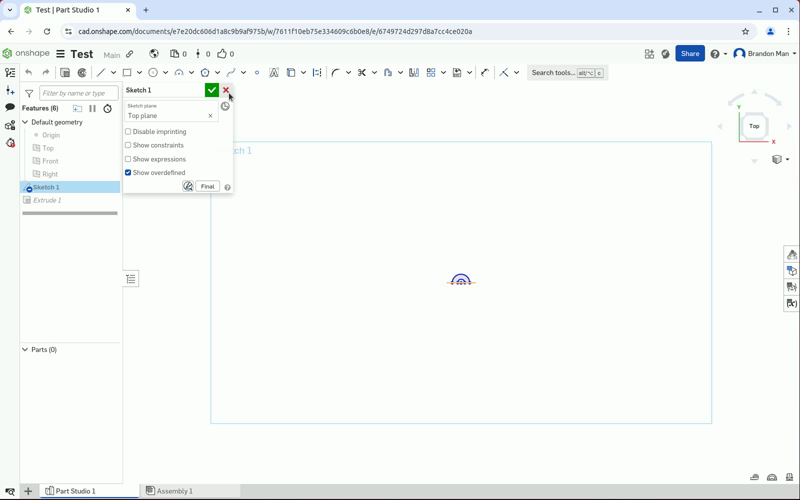
click(229, 92)
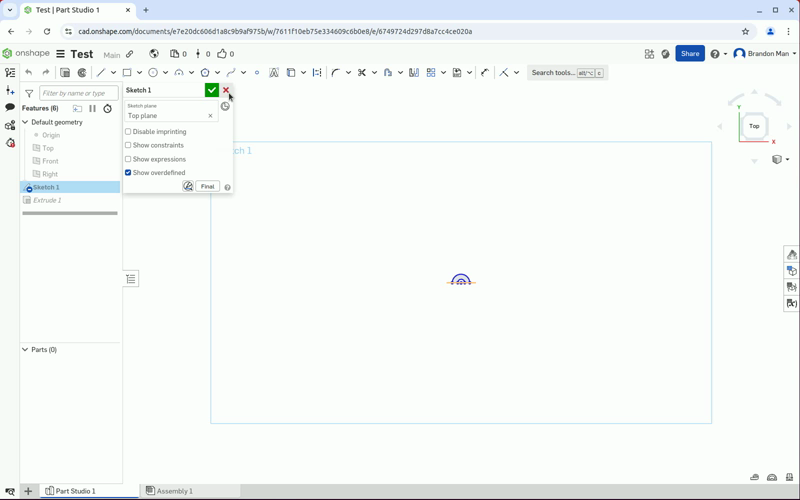
key(shift+s)
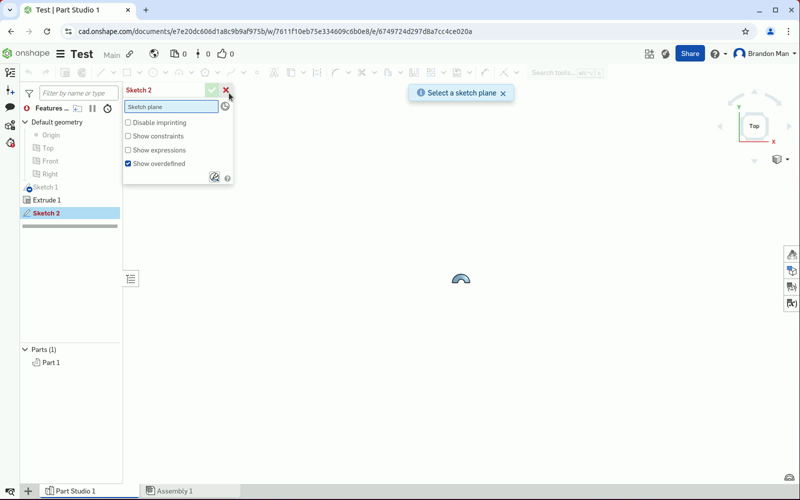
mouse_move(73, 150)
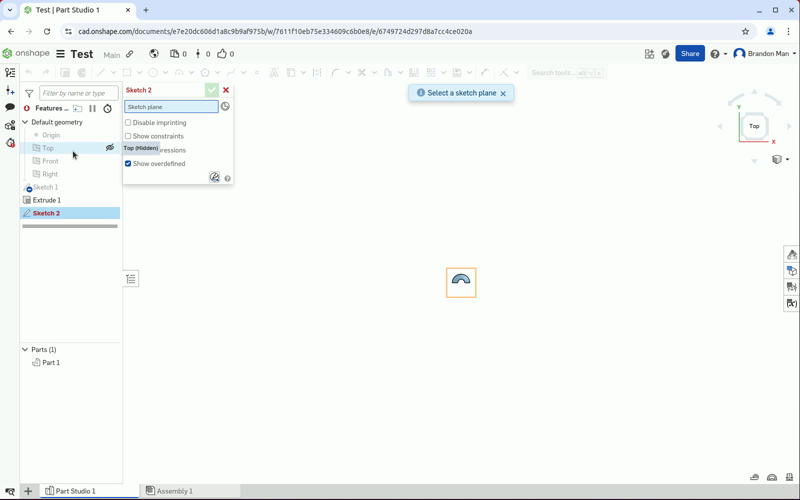
click(73, 150)
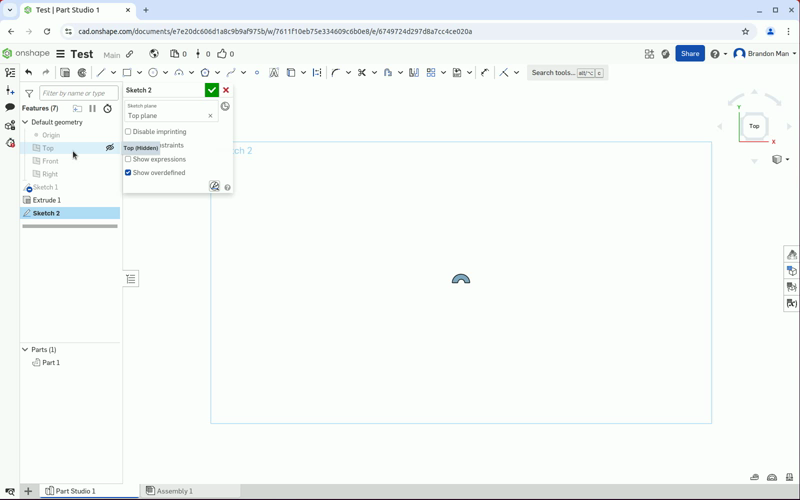
mouse_move(73, 352)
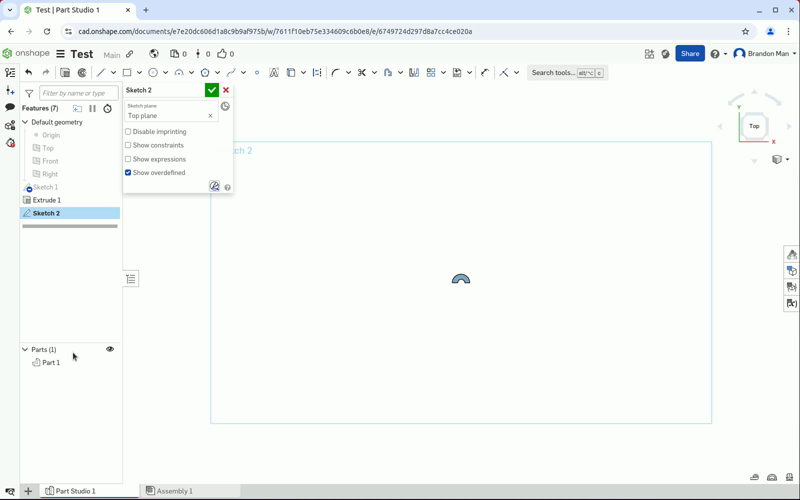
key(y)
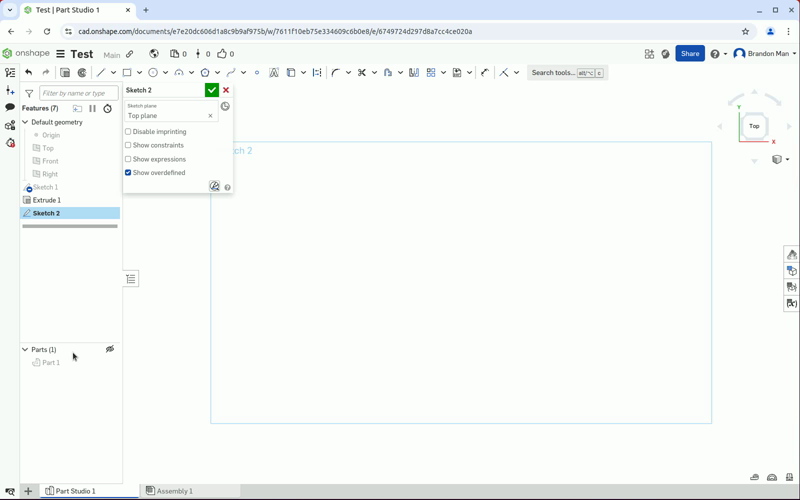
key(l)
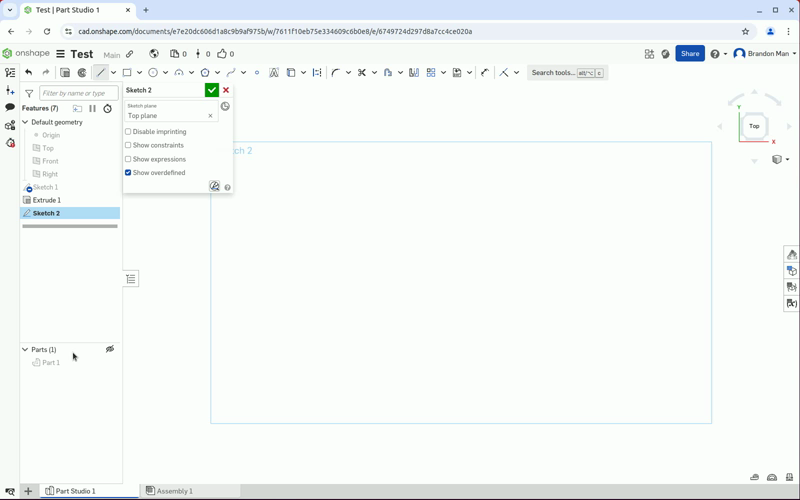
key_down(shift)
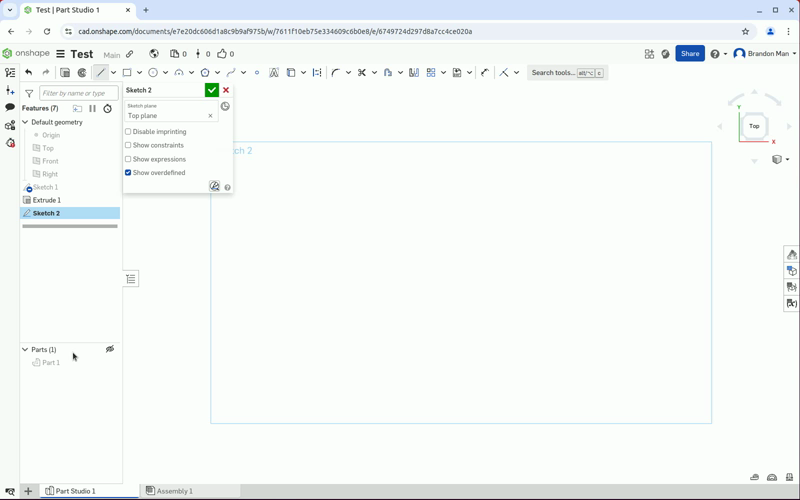
mouse_move(404, 282)
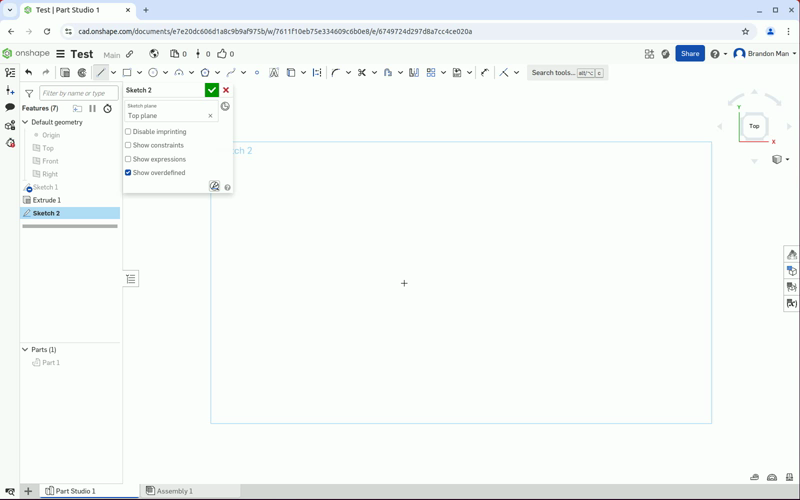
click(404, 282)
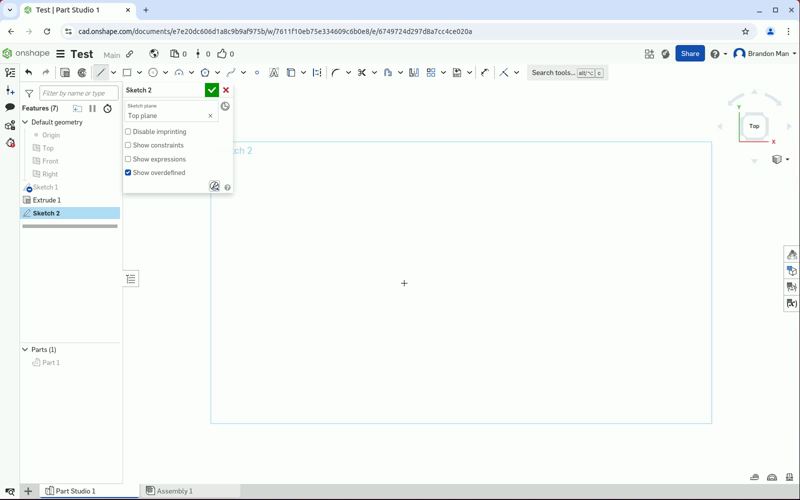
key_up(shift)
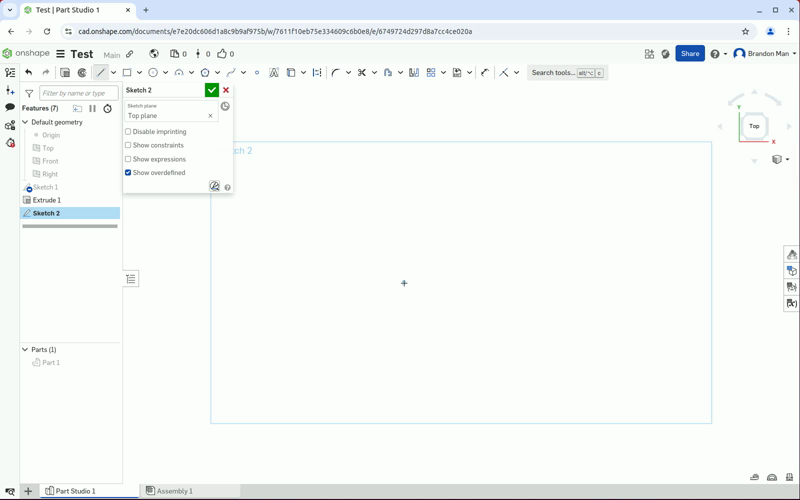
key_down(shift)
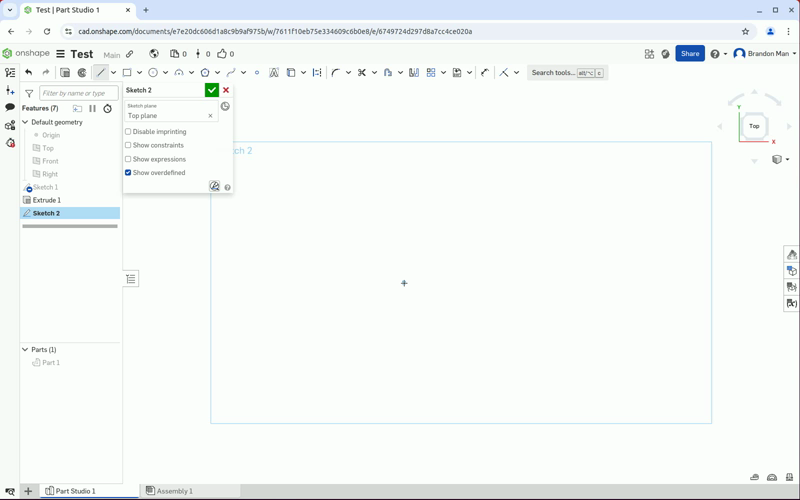
mouse_move(434, 282)
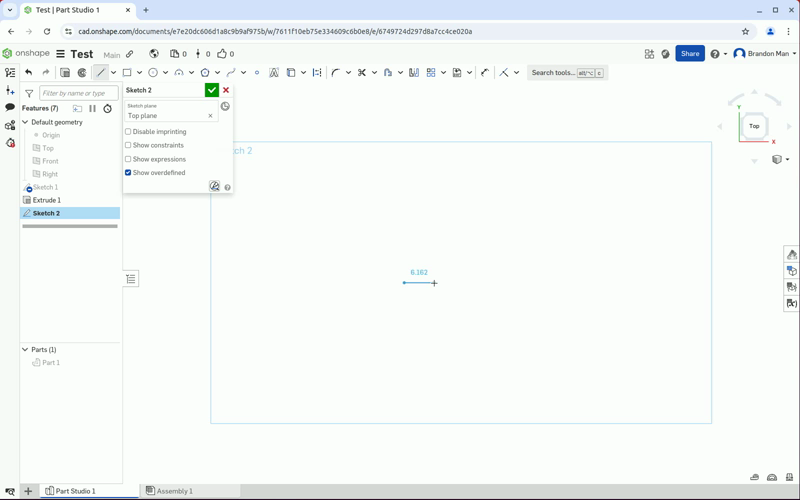
mouse_move(451, 282)
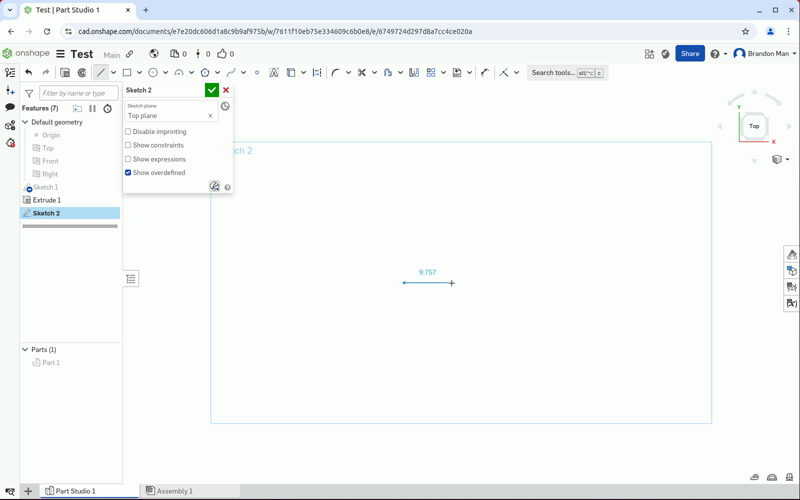
click(451, 282)
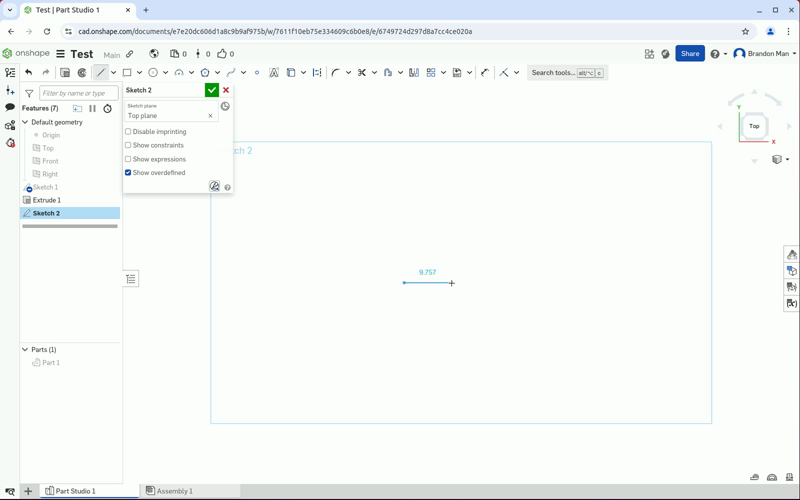
key_up(shift)
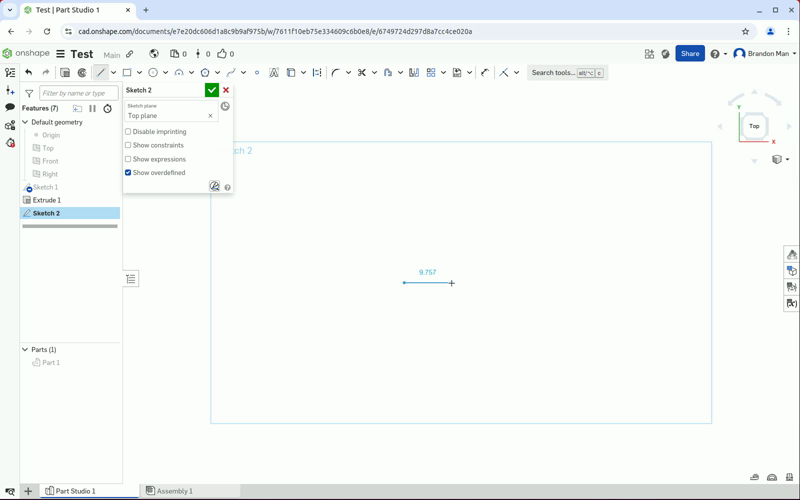
key(esc)
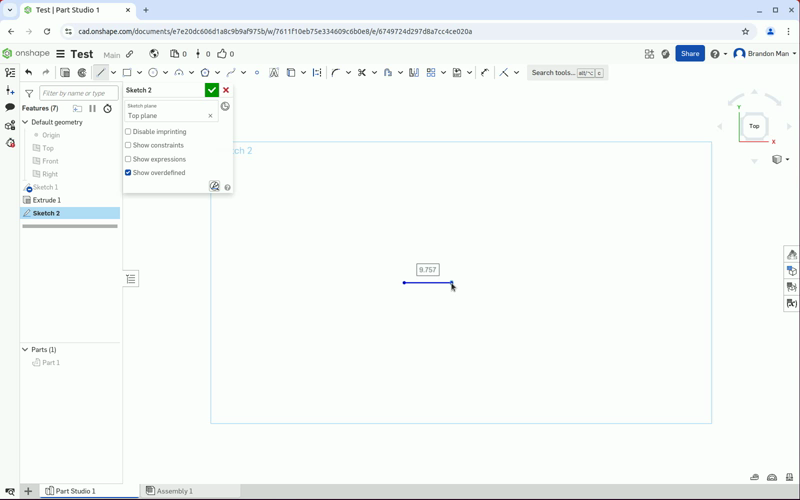
key(a)
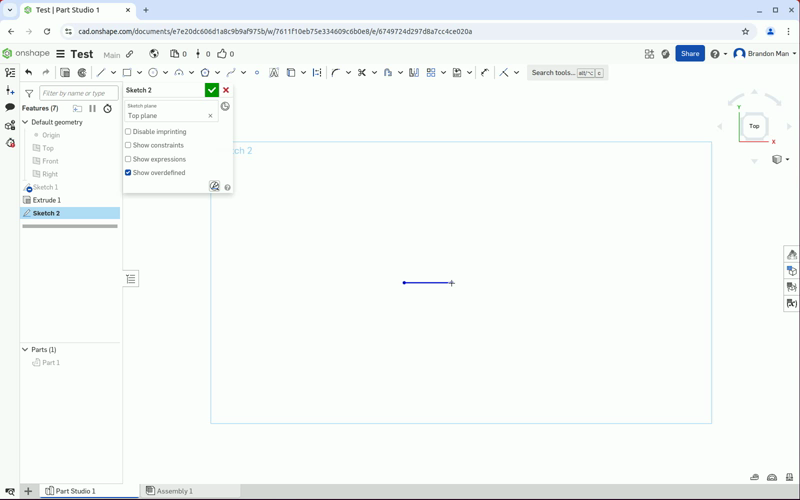
mouse_move(451, 282)
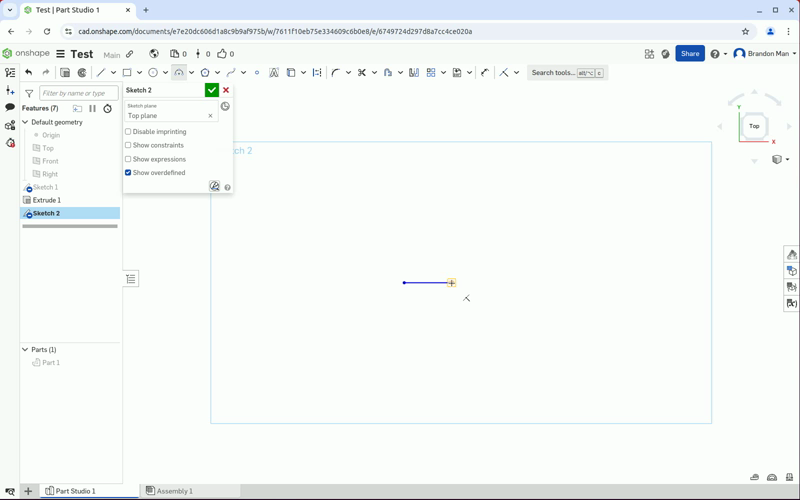
click(451, 282)
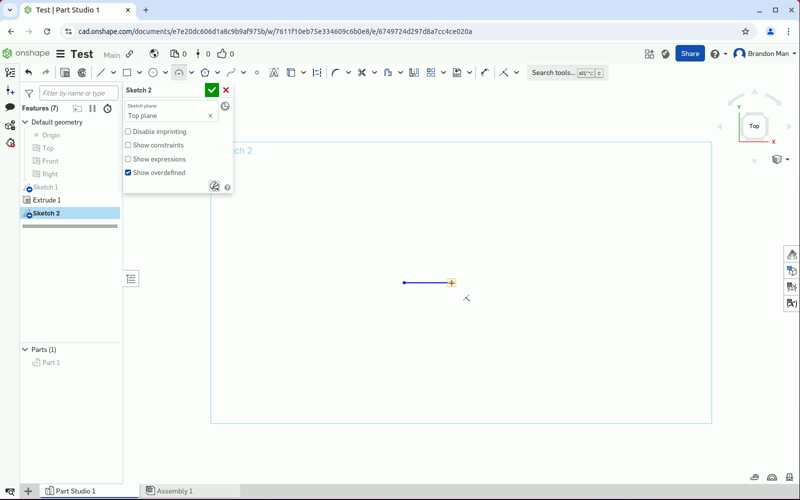
key_down(shift)
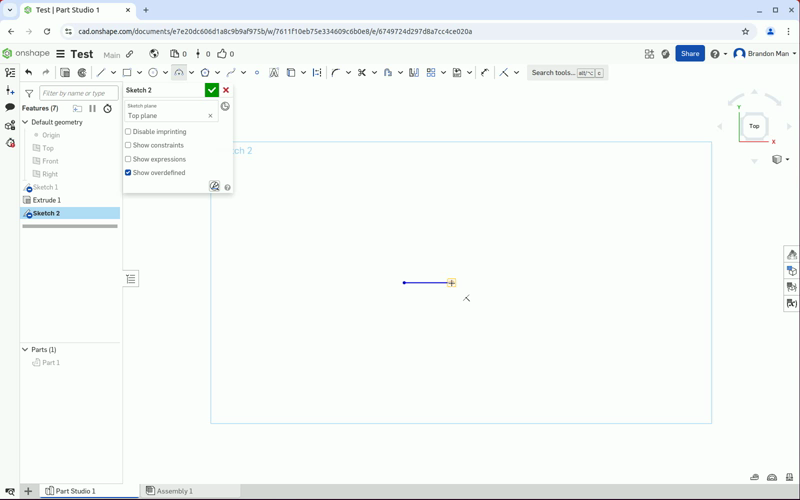
mouse_move(469, 282)
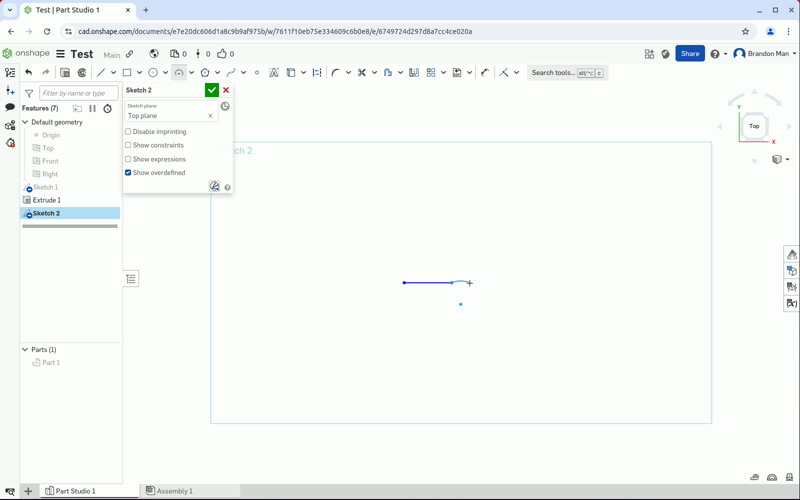
click(469, 282)
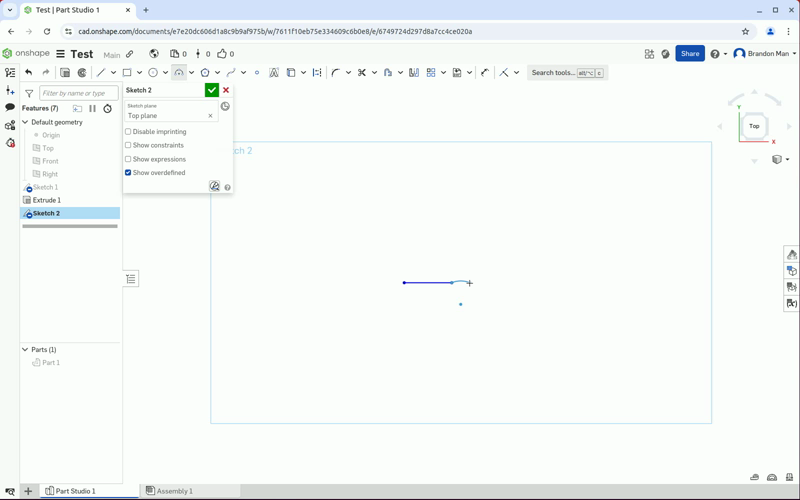
mouse_move(460, 273)
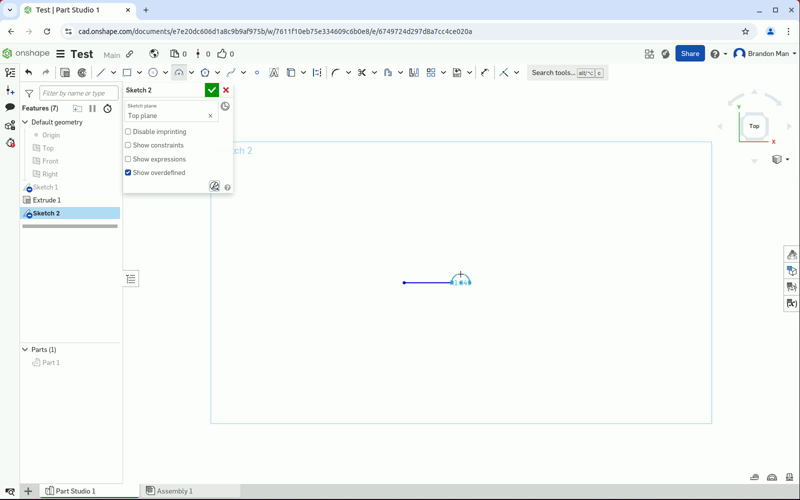
click(460, 273)
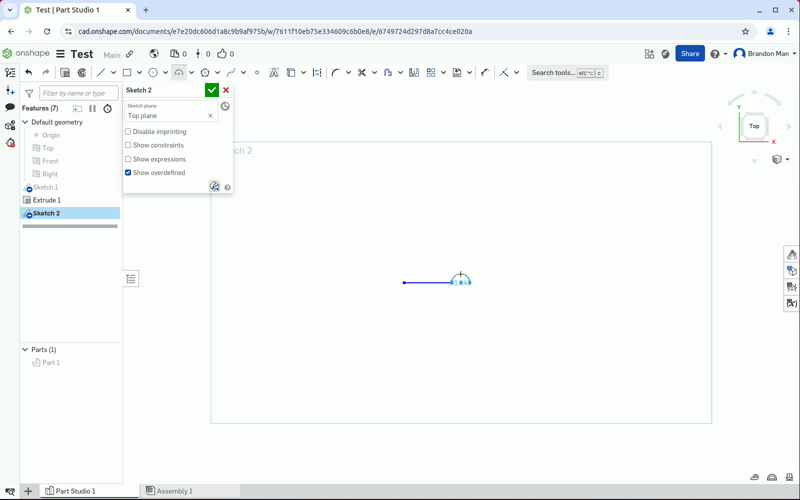
key_up(shift)
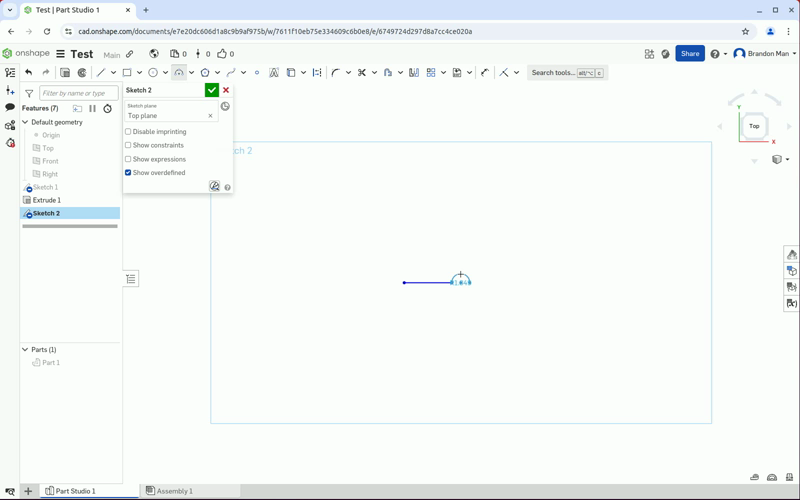
key(esc)
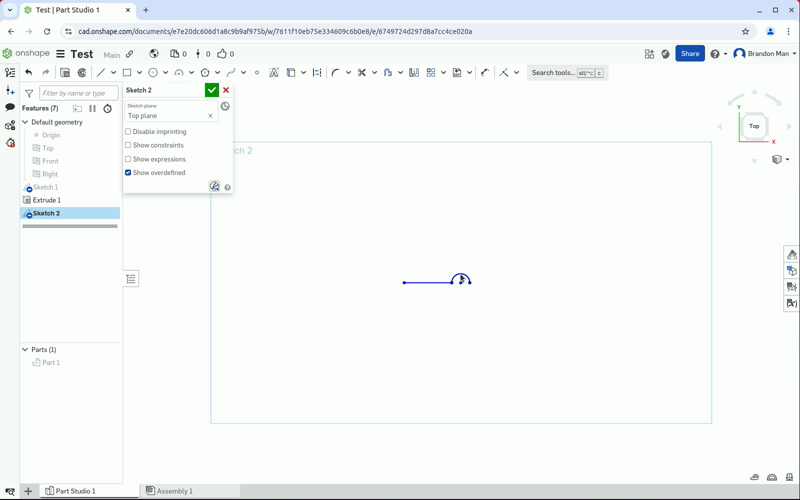
key(l)
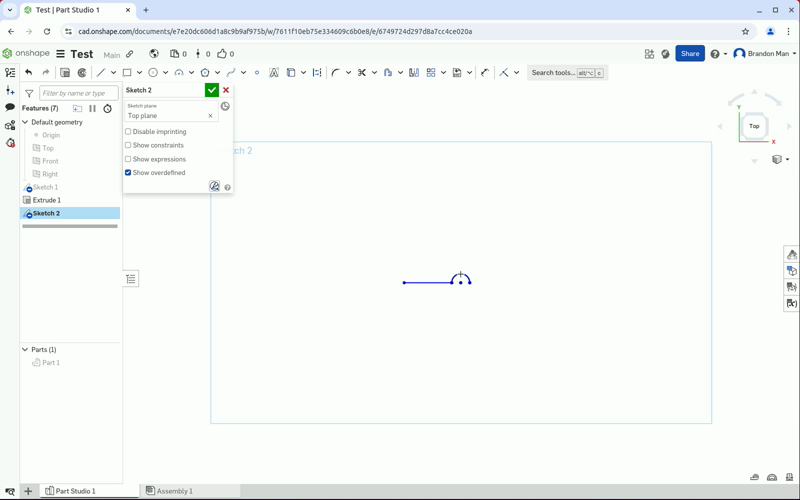
mouse_move(469, 282)
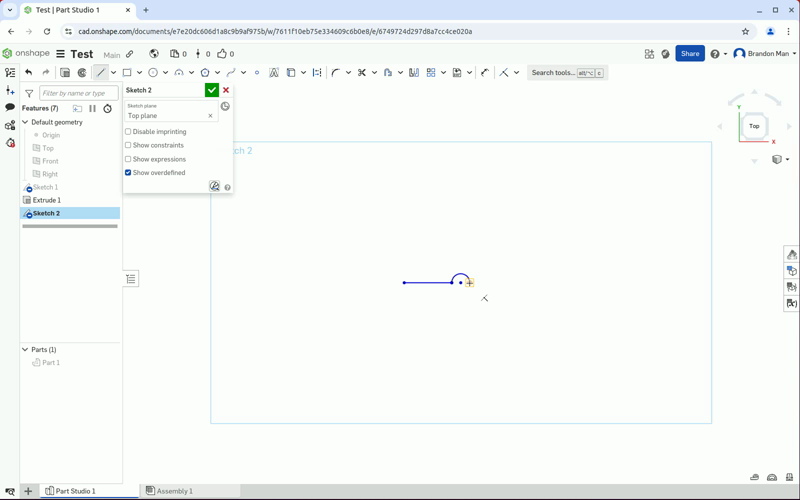
click(469, 282)
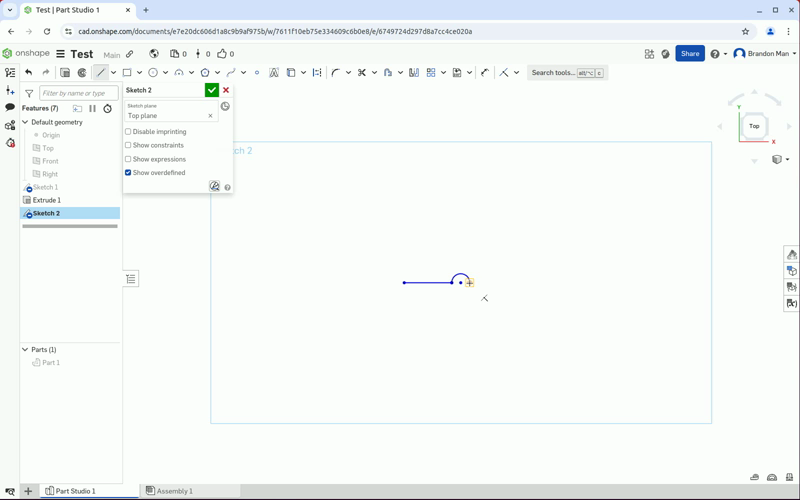
key_down(shift)
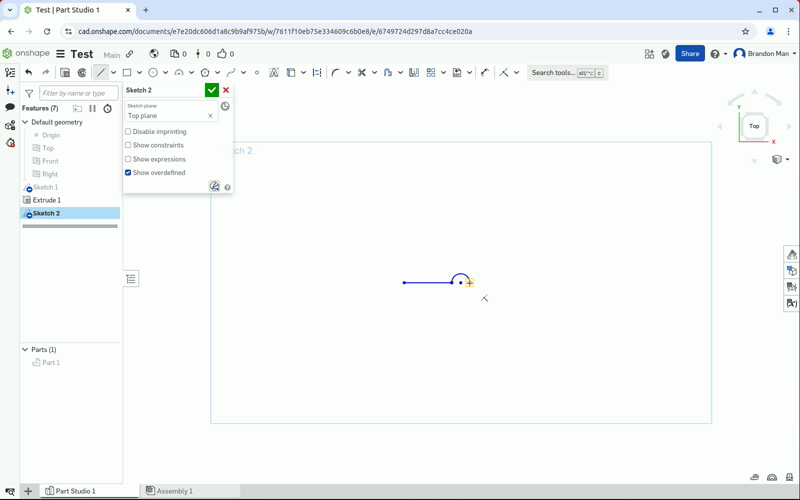
mouse_move(499, 282)
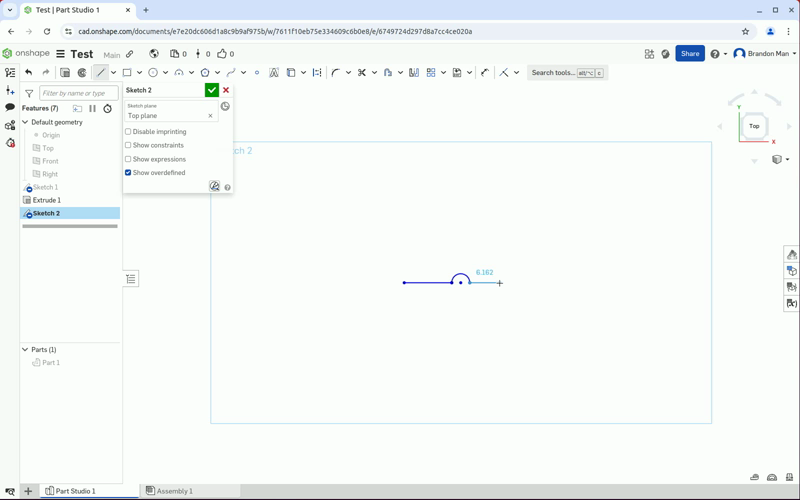
mouse_move(516, 282)
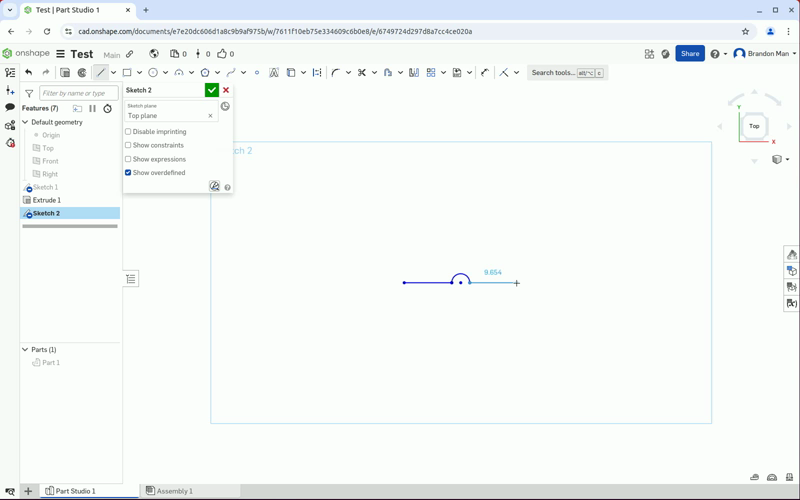
click(516, 282)
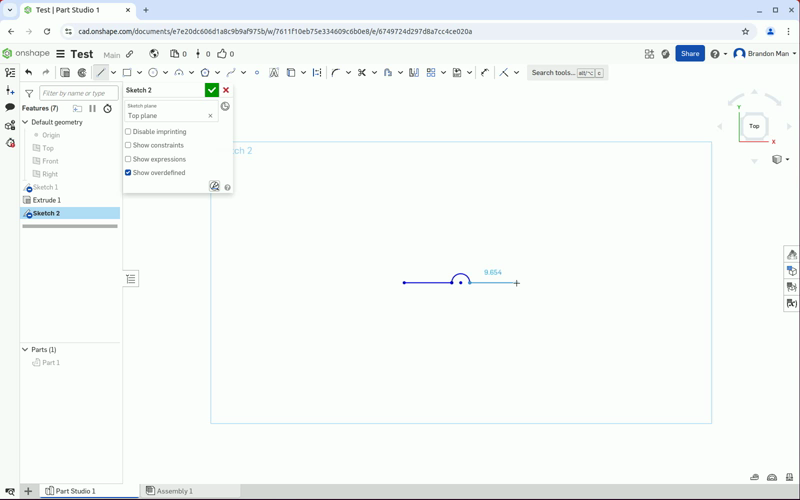
key_up(shift)
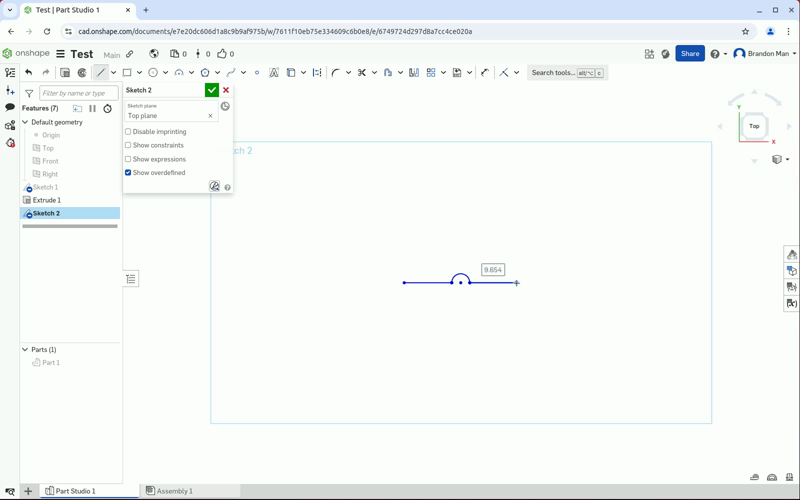
key_down(shift)
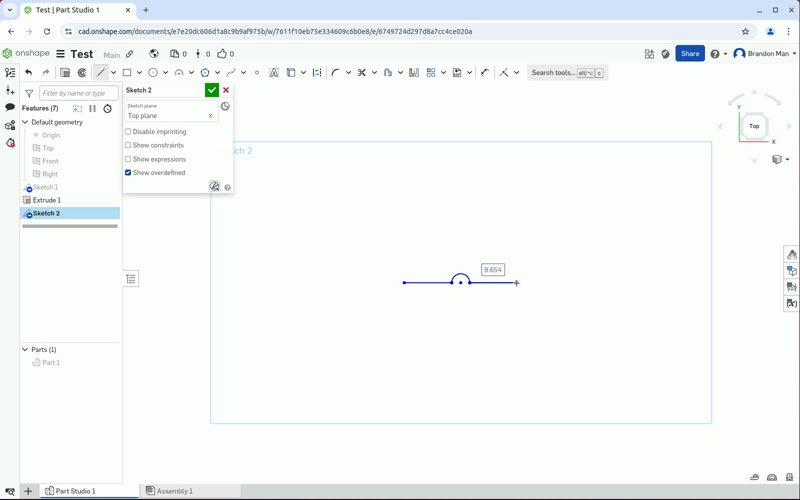
mouse_move(546, 282)
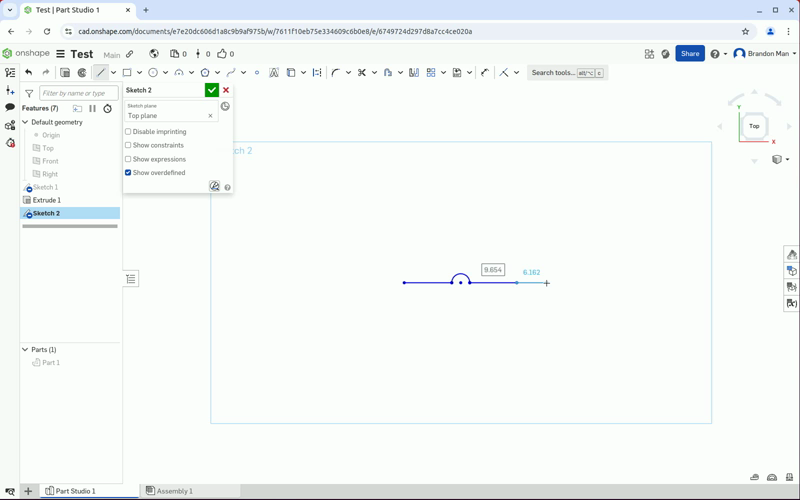
mouse_move(516, 255)
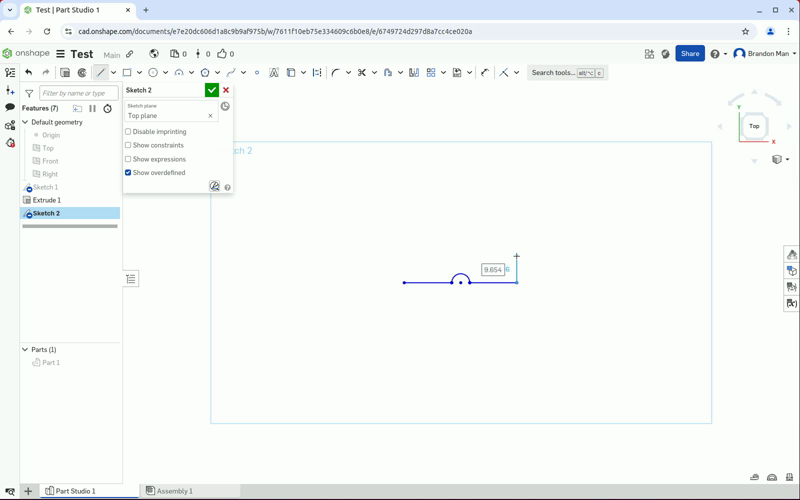
click(516, 255)
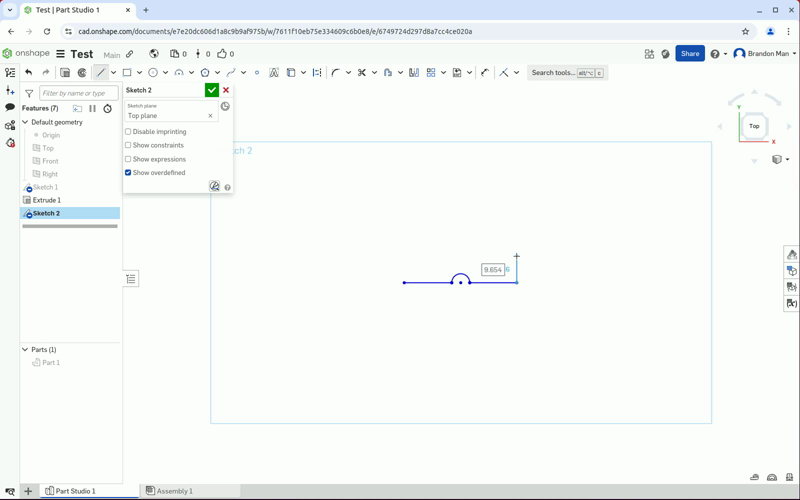
key_up(shift)
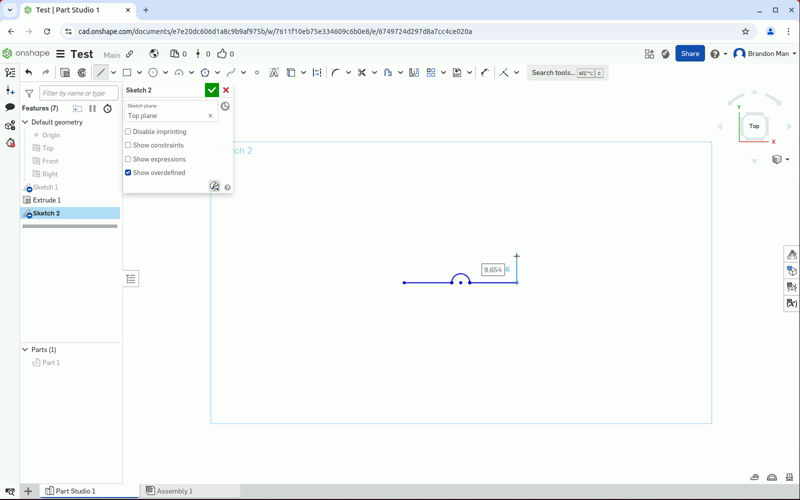
key_down(shift)
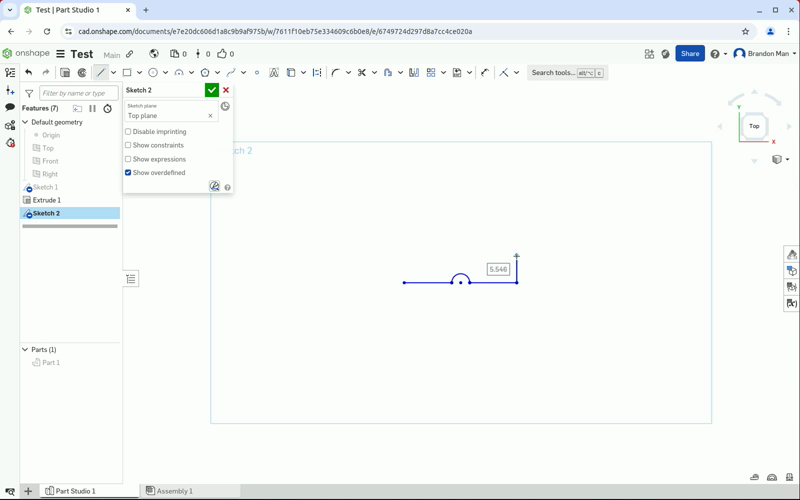
mouse_move(404, 255)
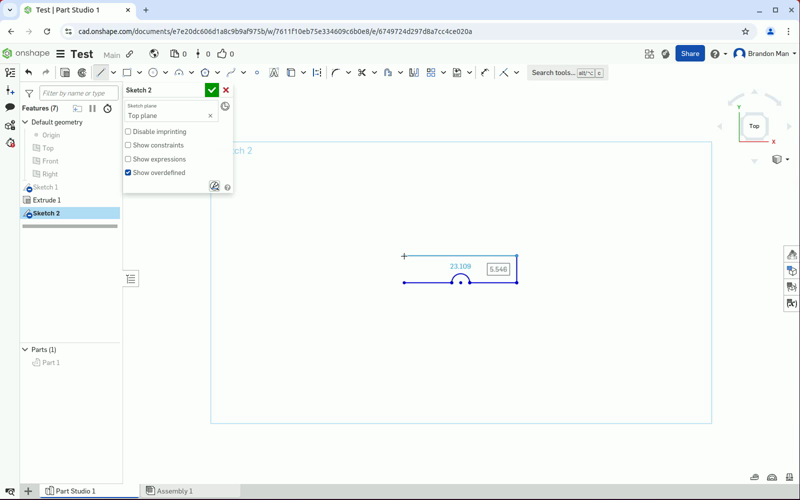
click(404, 255)
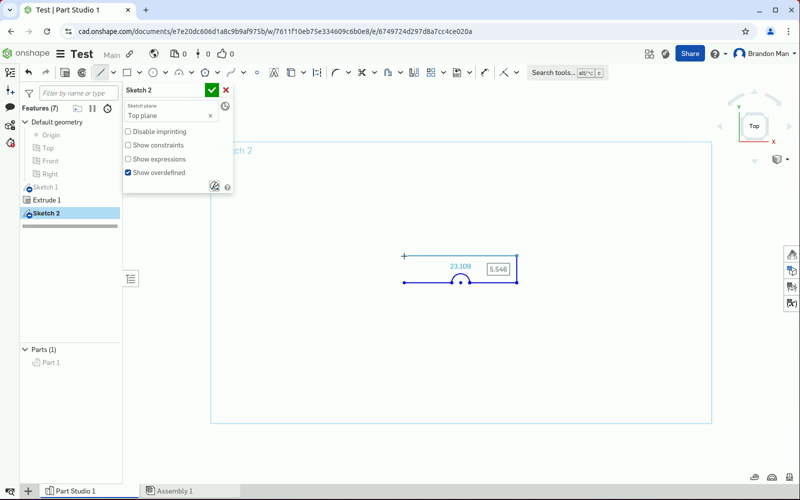
key_up(shift)
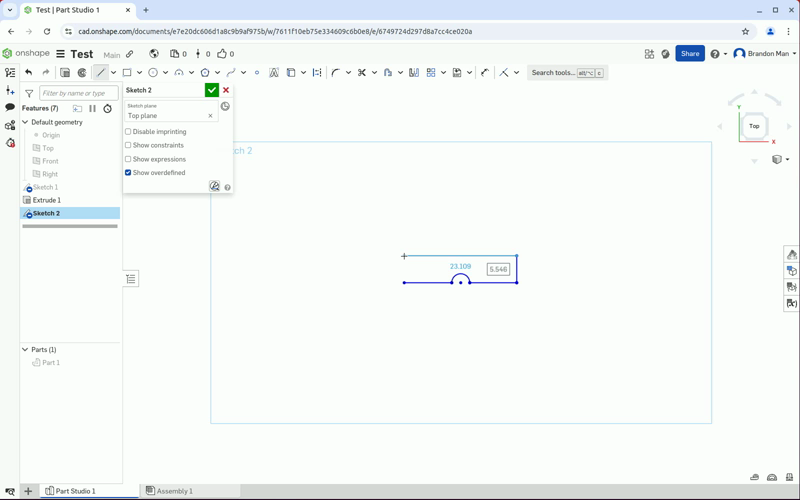
mouse_move(434, 255)
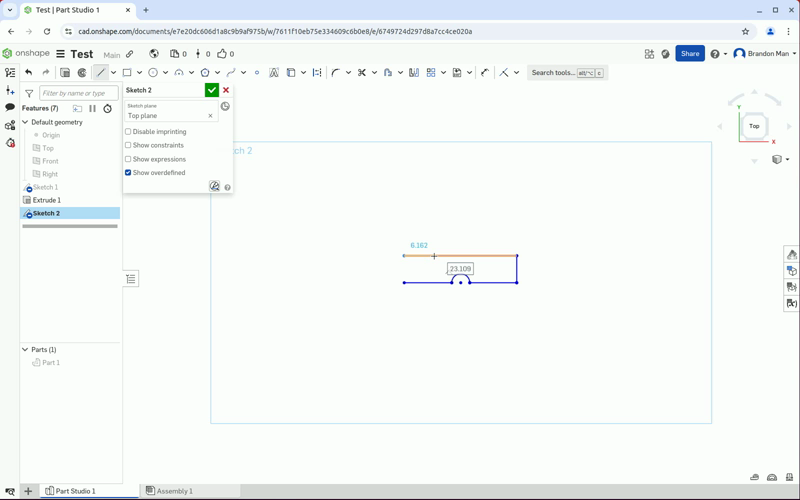
key_down(shift)
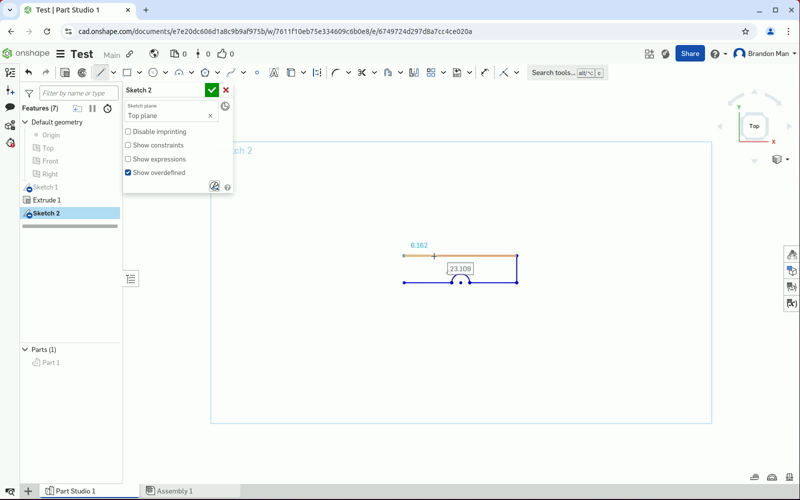
mouse_move(404, 282)
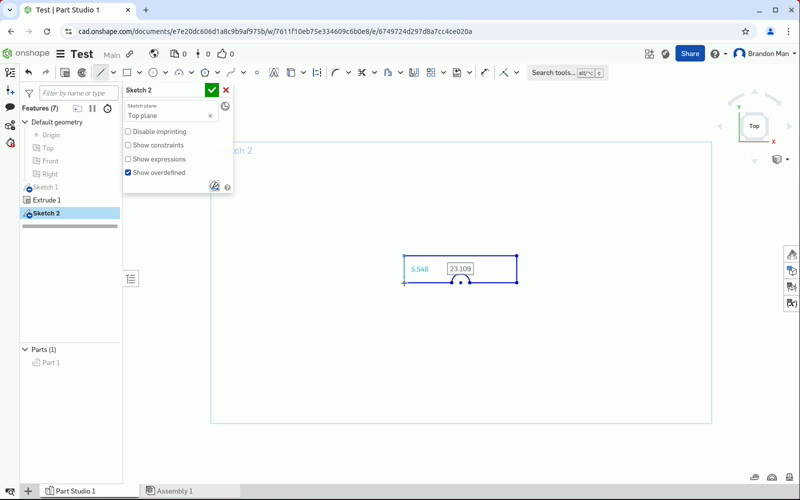
key_up(shift)
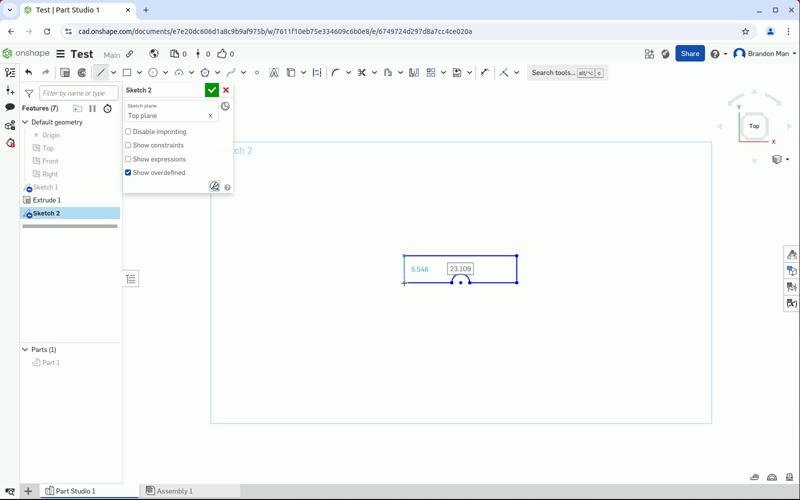
click(404, 282)
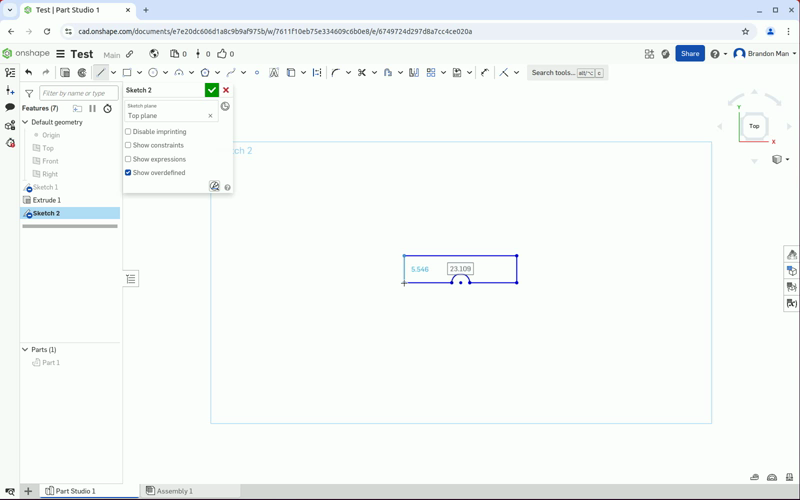
key(esc)
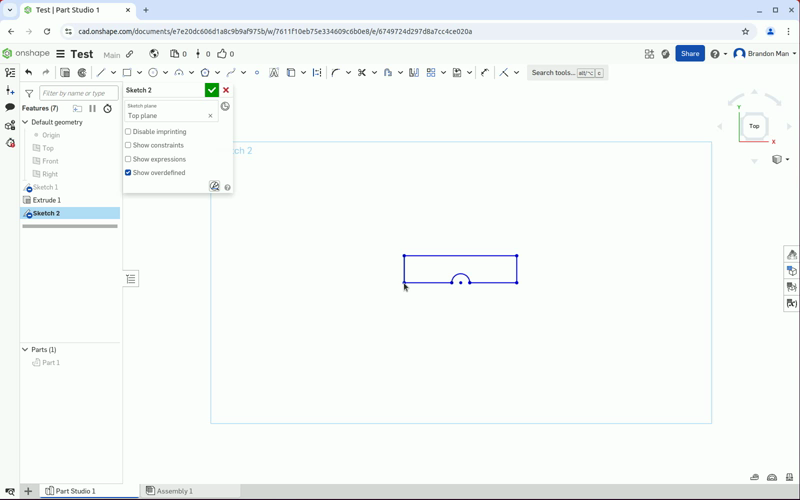
mouse_move(460, 275)
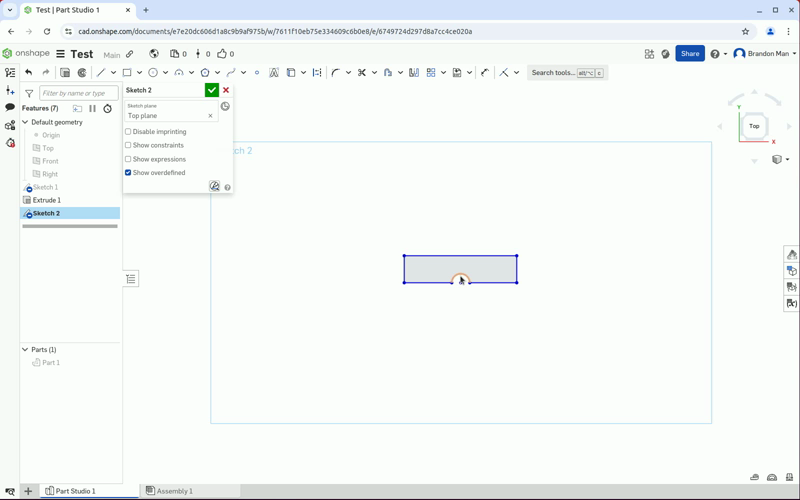
scroll(6)
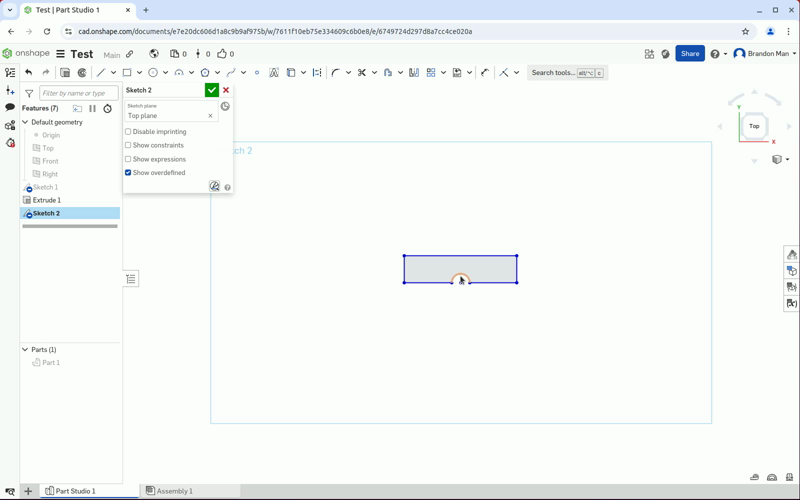
scroll(6)
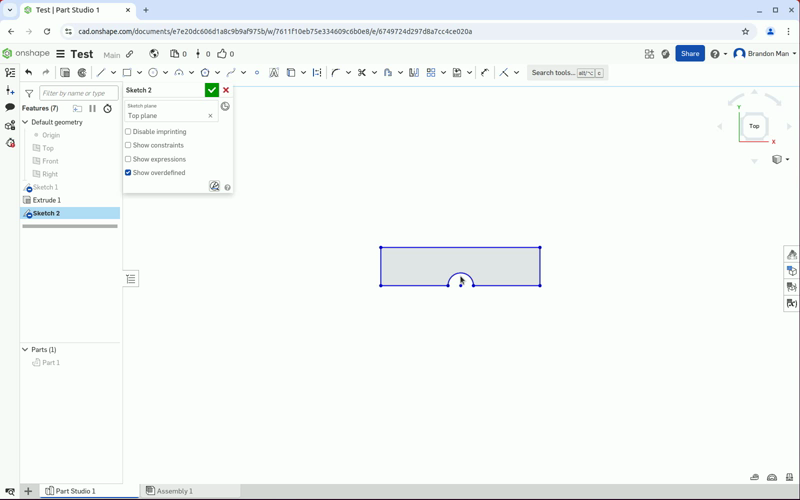
scroll(6)
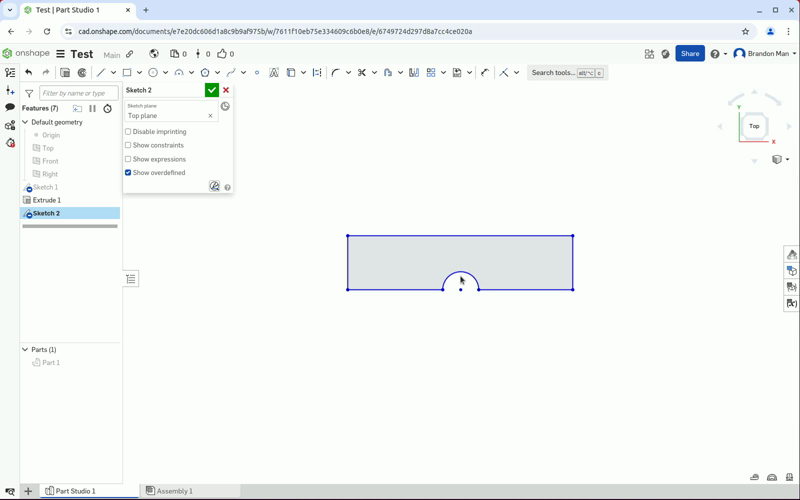
scroll(6)
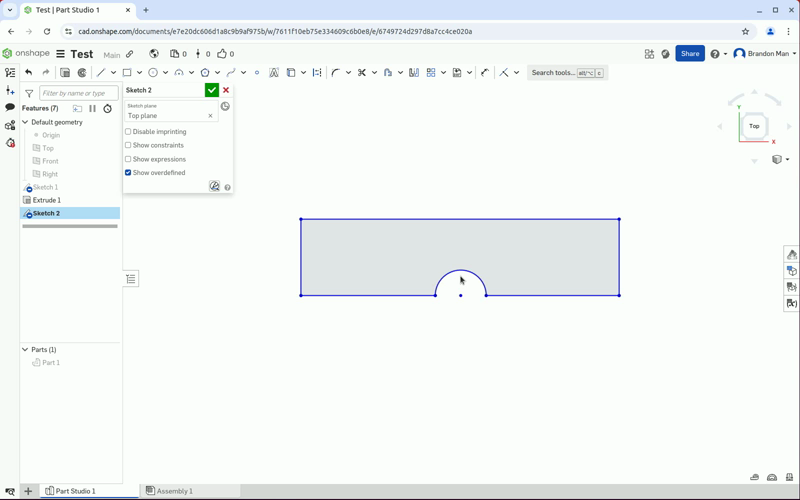
scroll(6)
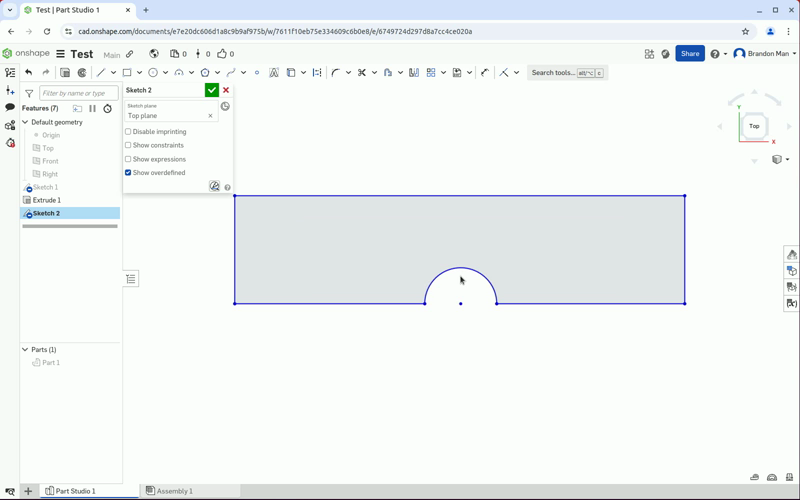
scroll(6)
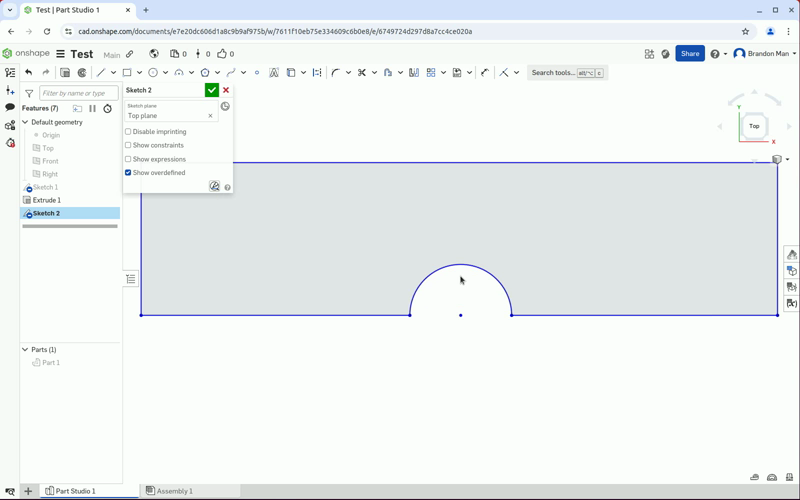
scroll(6)
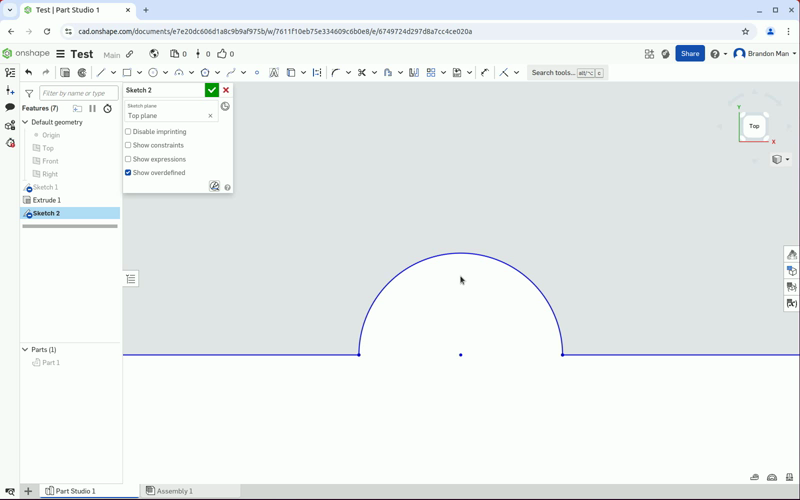
click(460, 275)
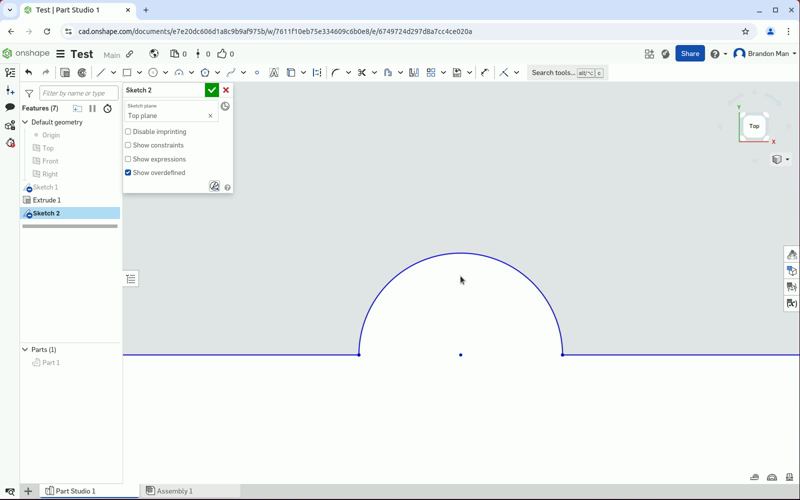
scroll(-6)
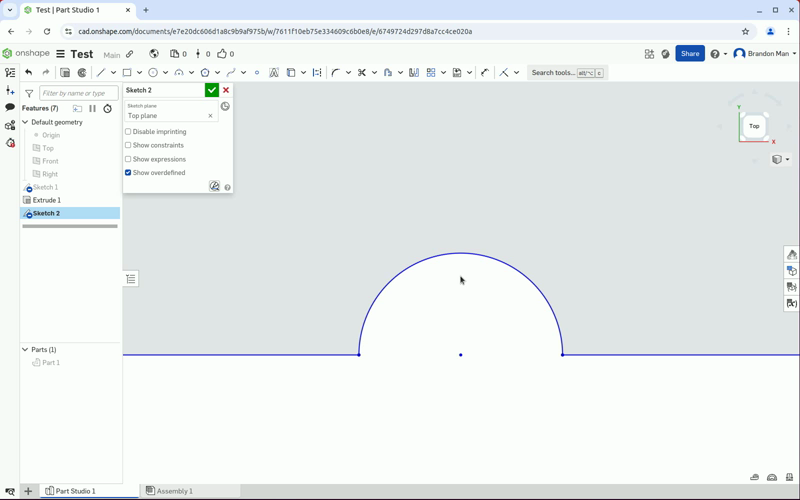
scroll(-6)
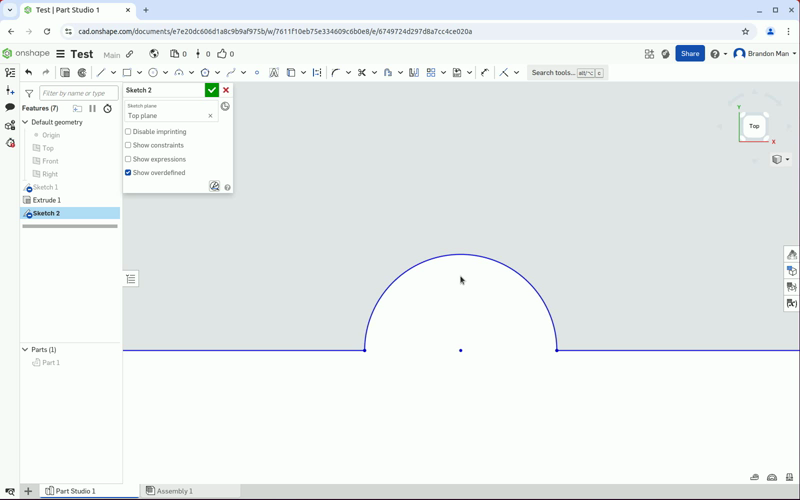
scroll(-6)
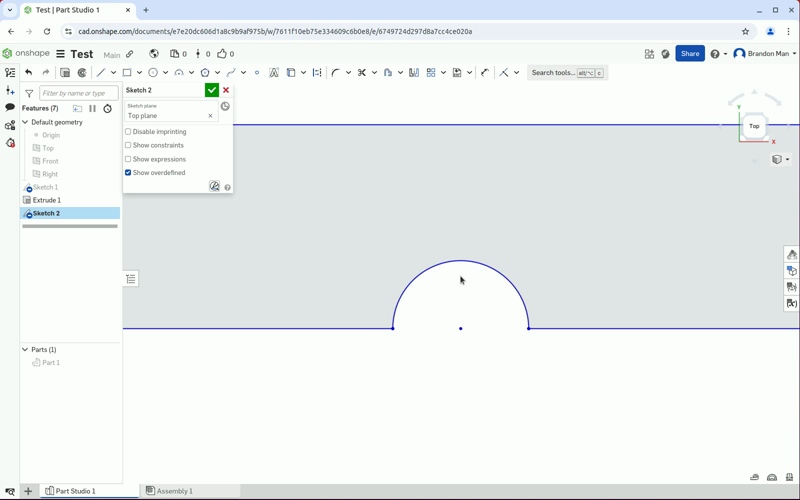
scroll(-6)
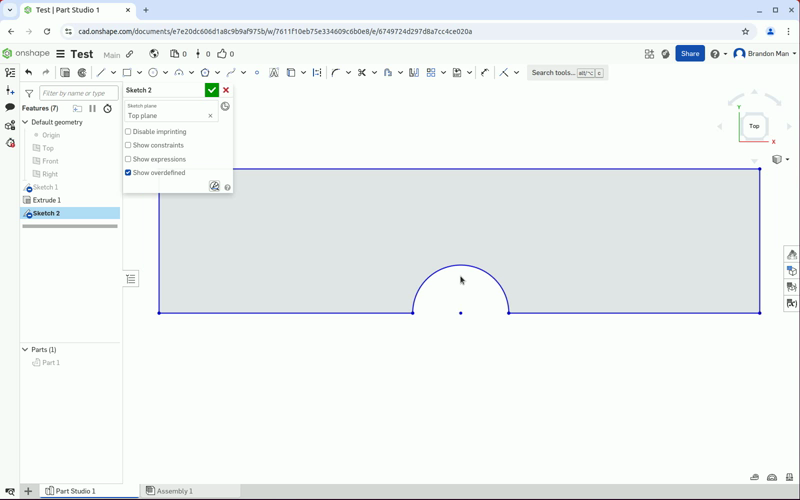
scroll(-6)
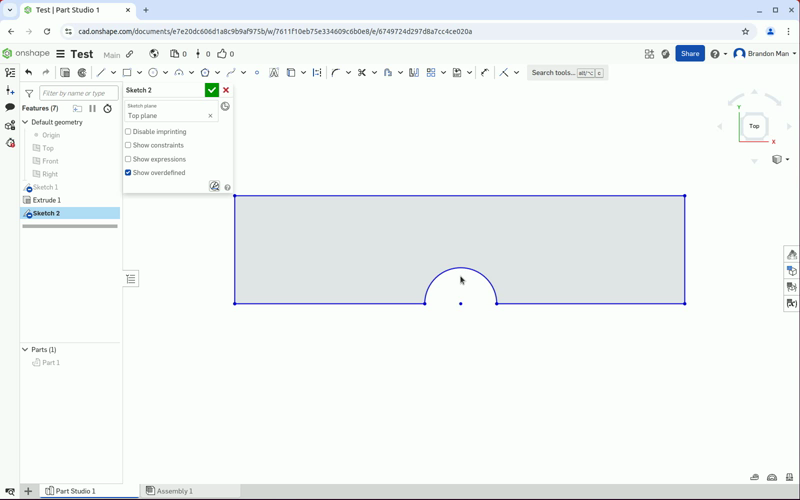
scroll(-6)
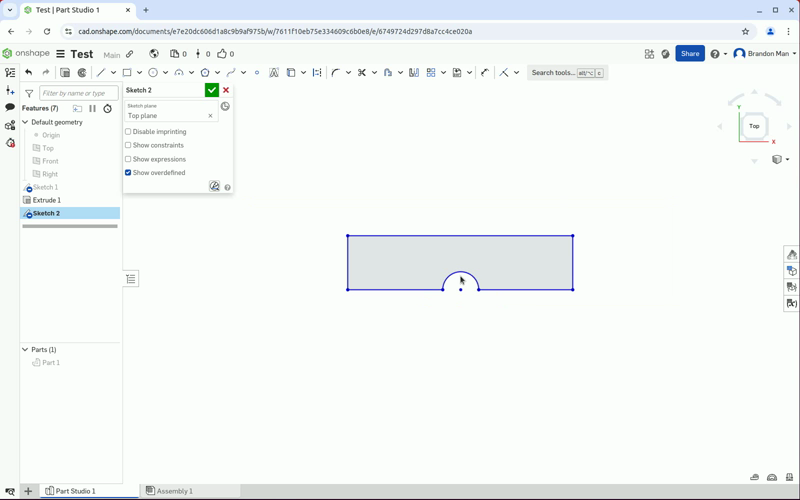
scroll(-6)
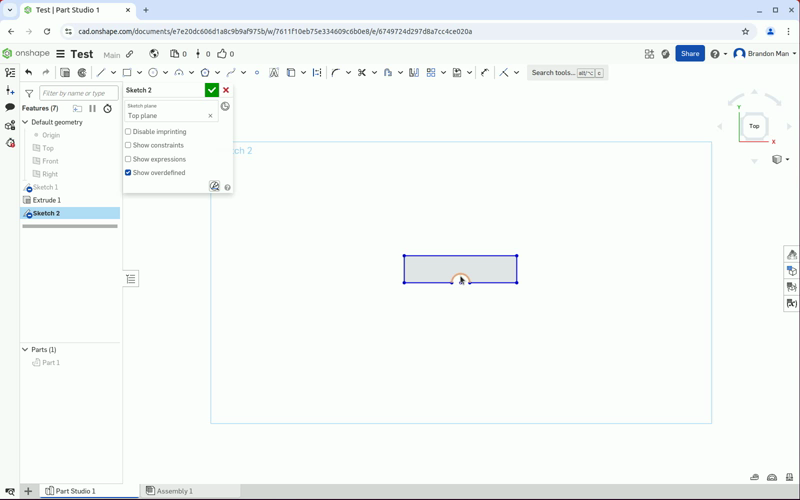
mouse_move(73, 352)
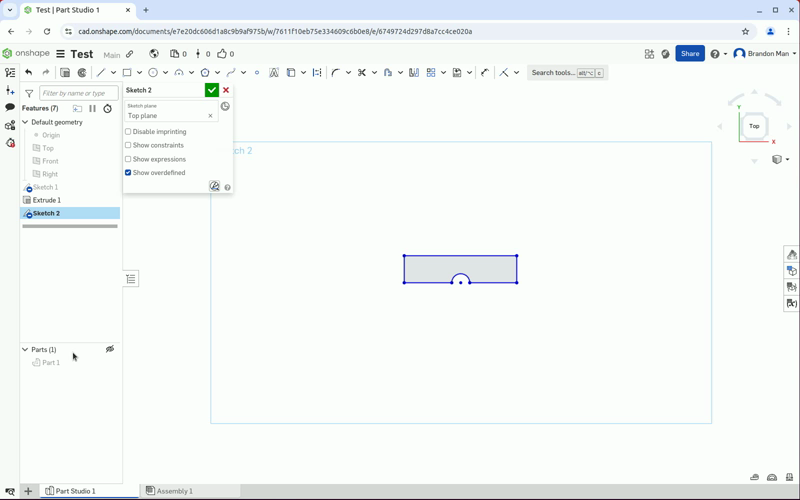
key(shift+y)
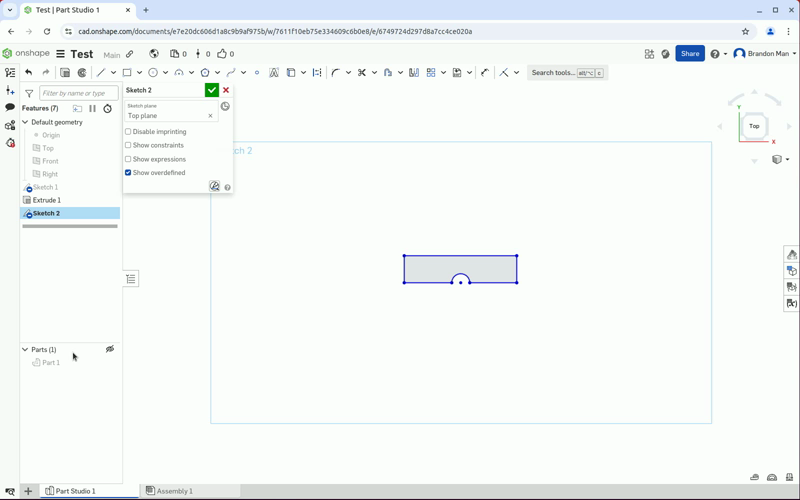
key(shift+e)
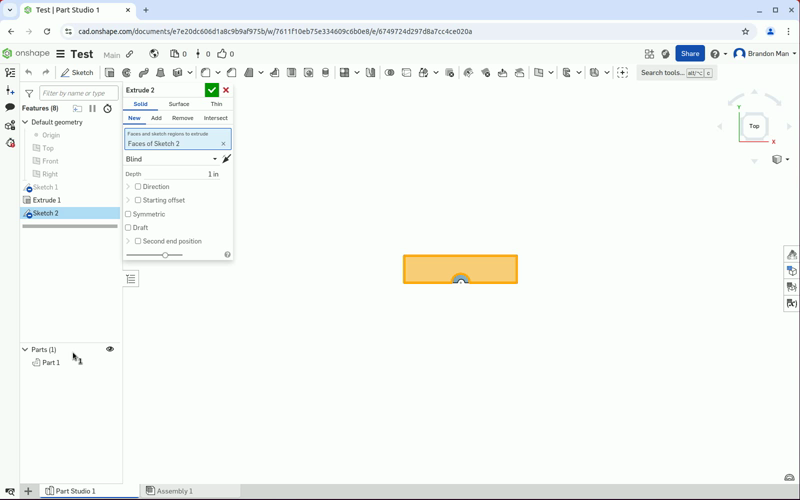
mouse_move(143, 106)
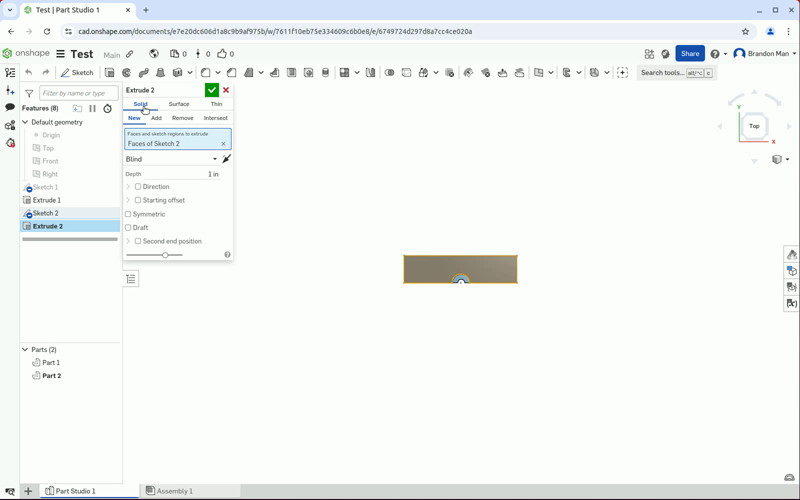
click(143, 106)
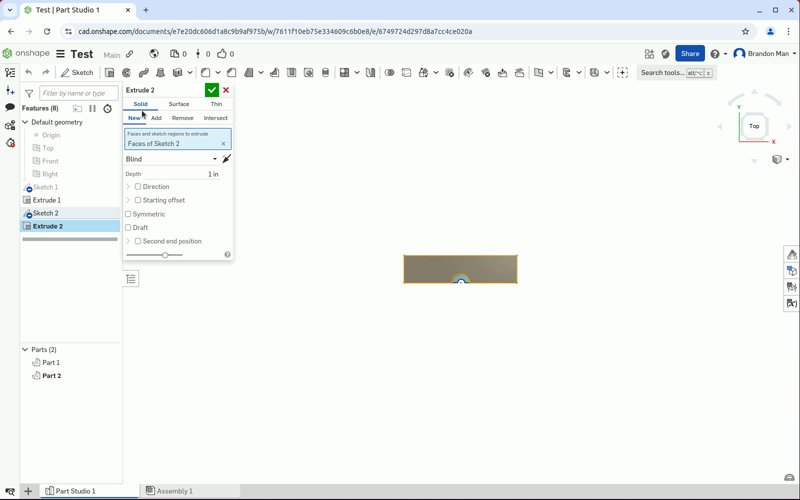
mouse_move(137, 120)
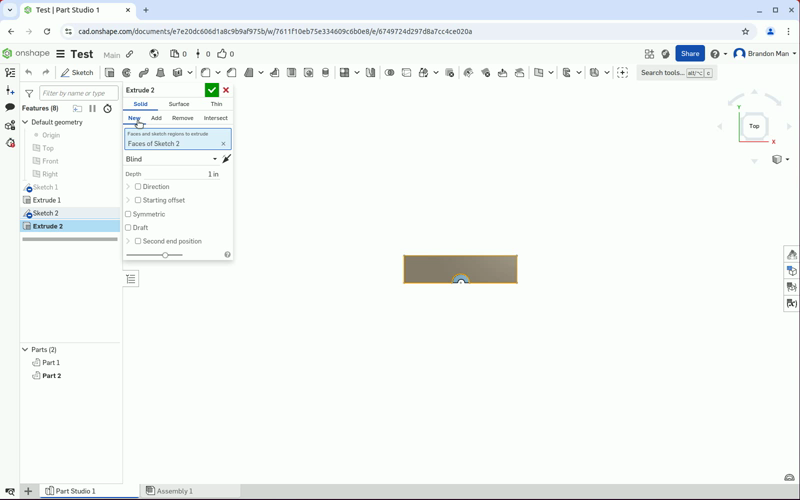
click(137, 120)
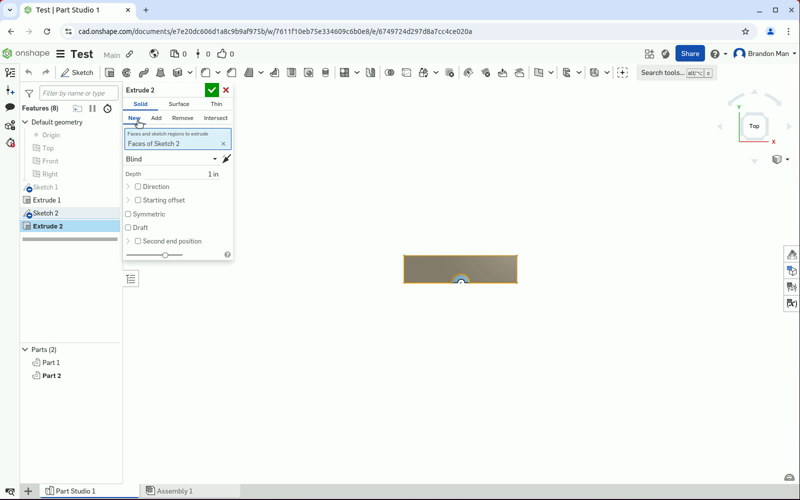
key(tab, 4)
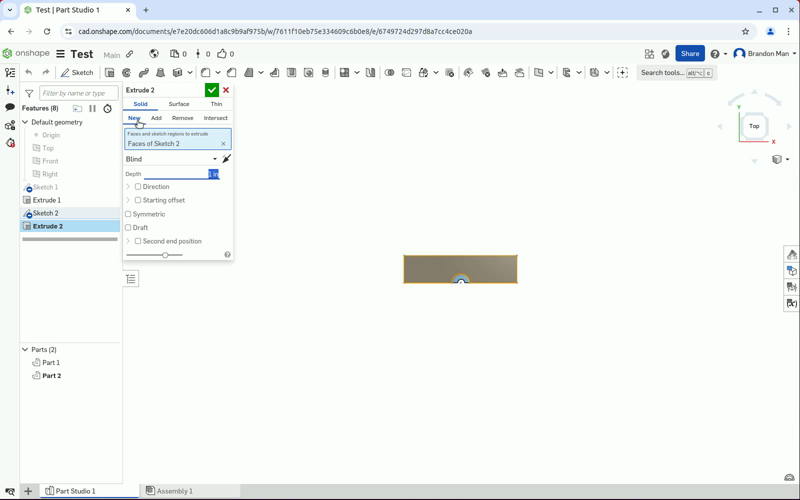
text(23.108)
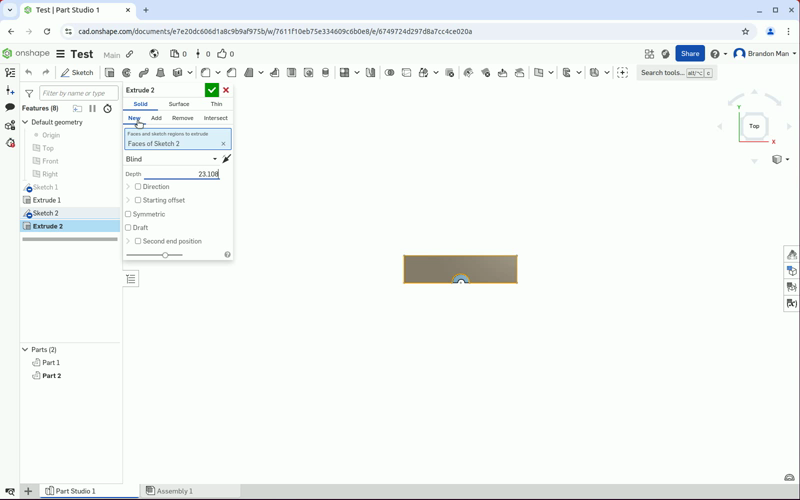
key(enter)
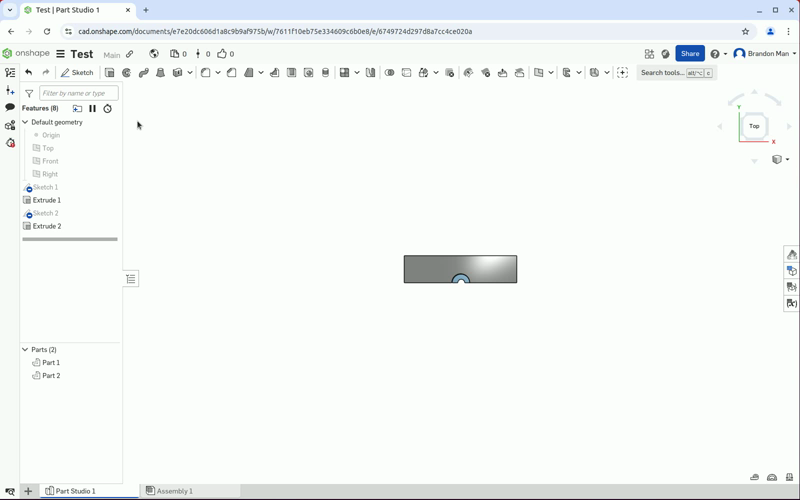
key(shift+h)
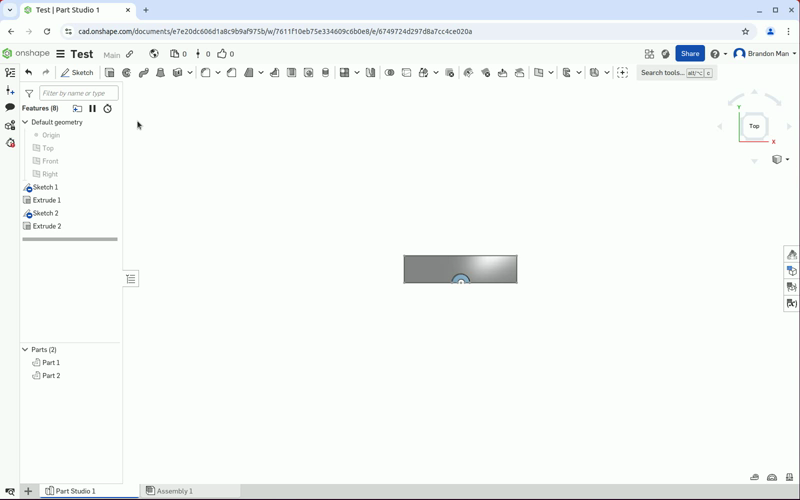
key(shift+h)
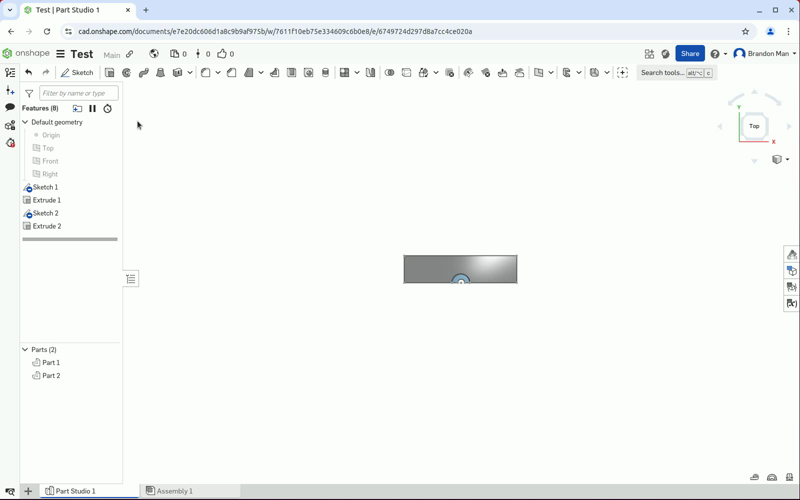
key(shift+7)
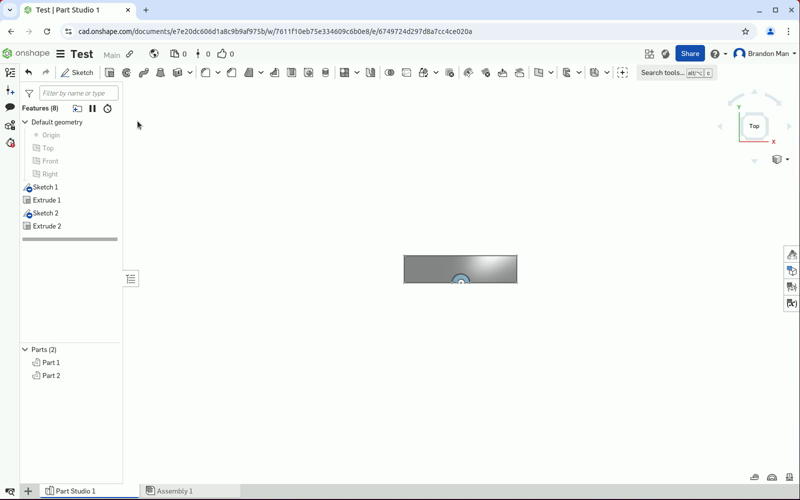
key(up, 3)
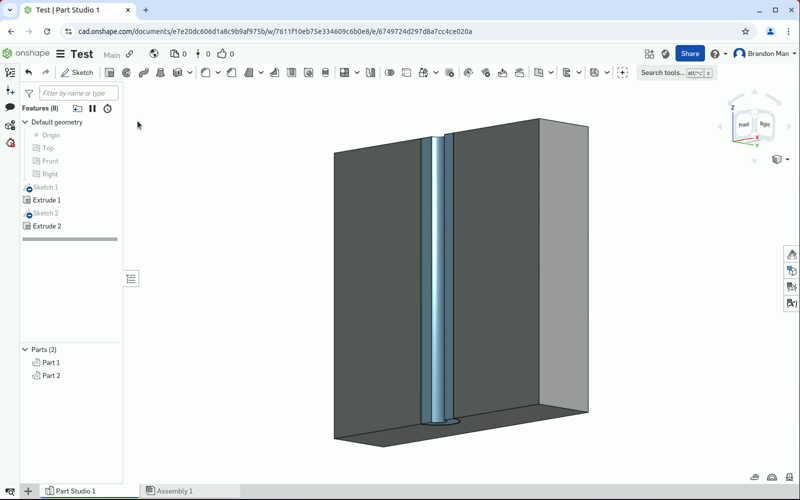
key(left, 3)
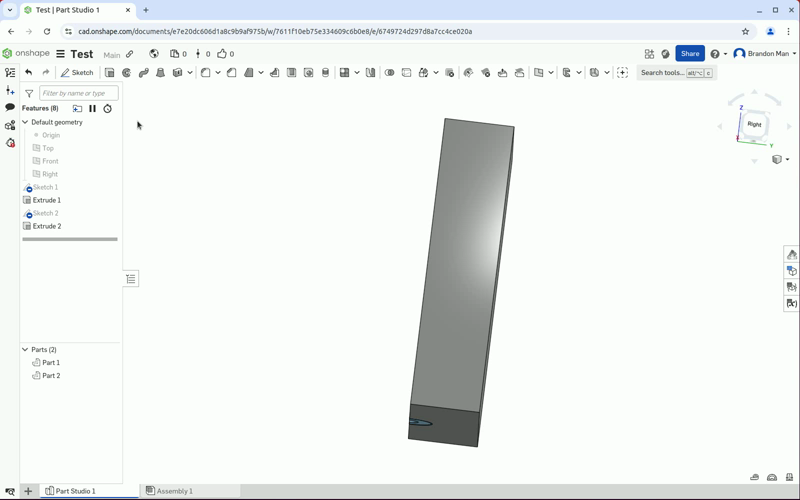
key(right, 3)
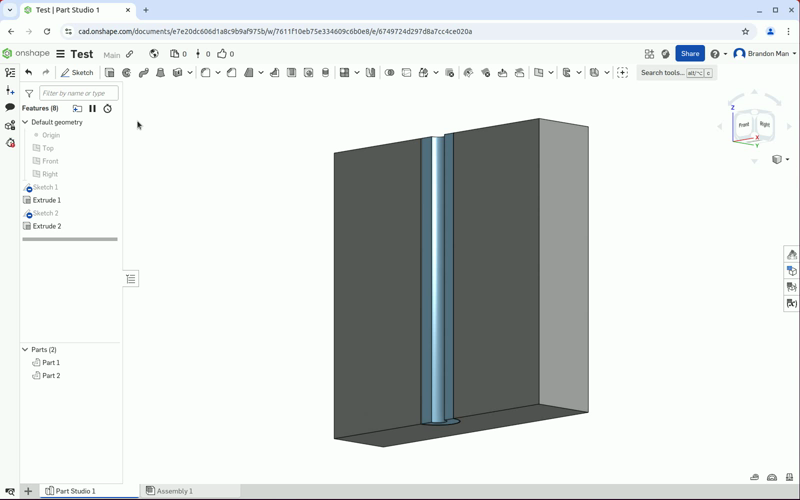
key(down, 3)
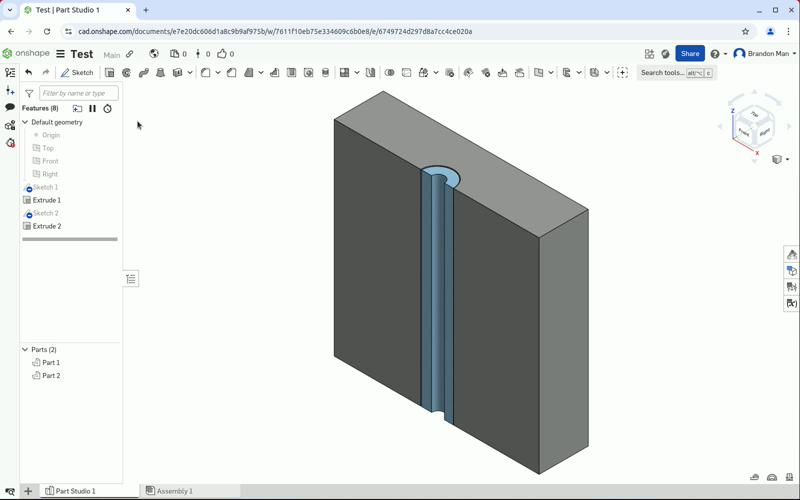
mouse_move(73, 189)
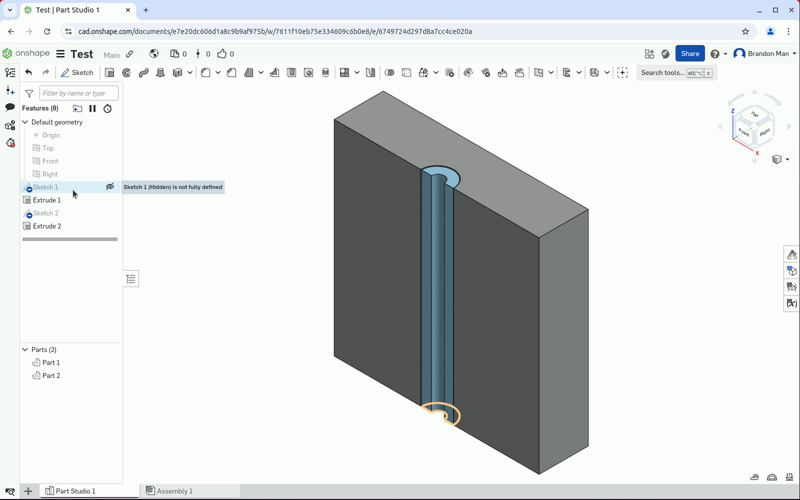
click(73, 189)